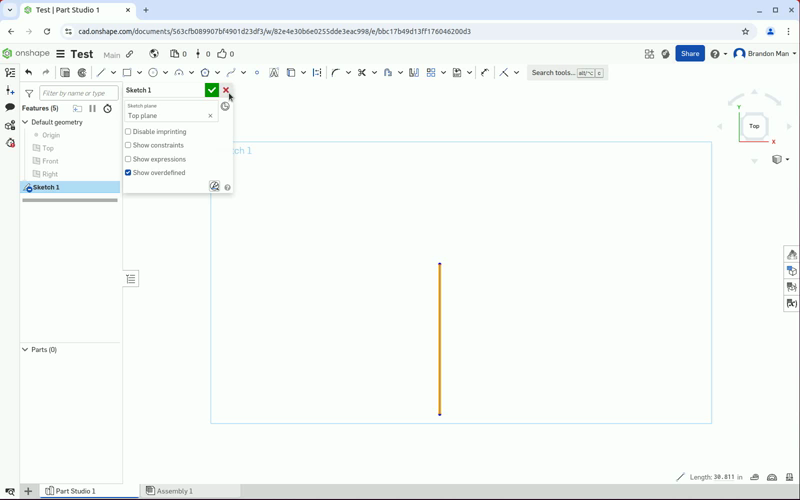
key(shift+h)
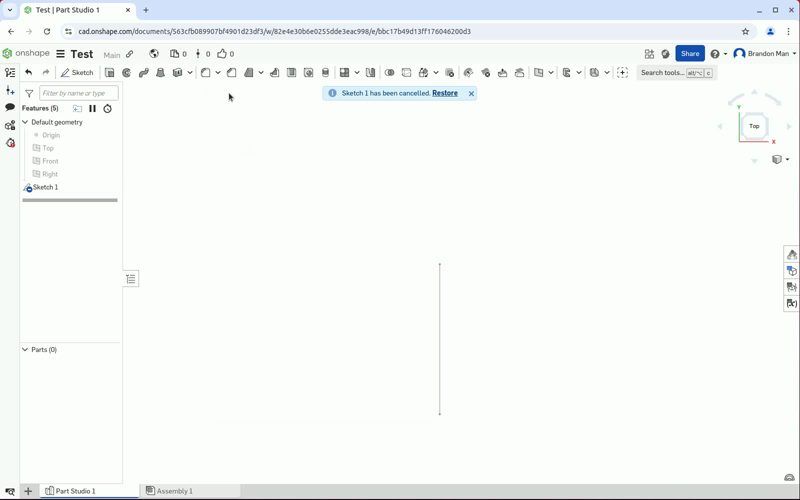
key(shift+s)
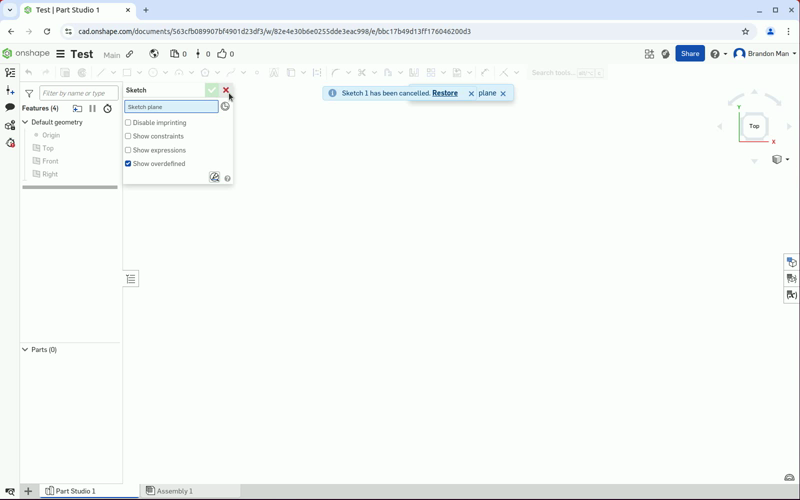
mouse_move(73, 150)
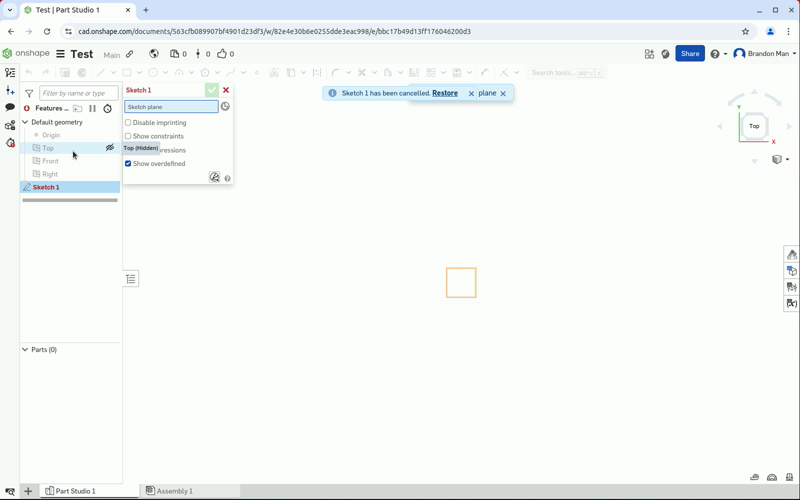
click(73, 150)
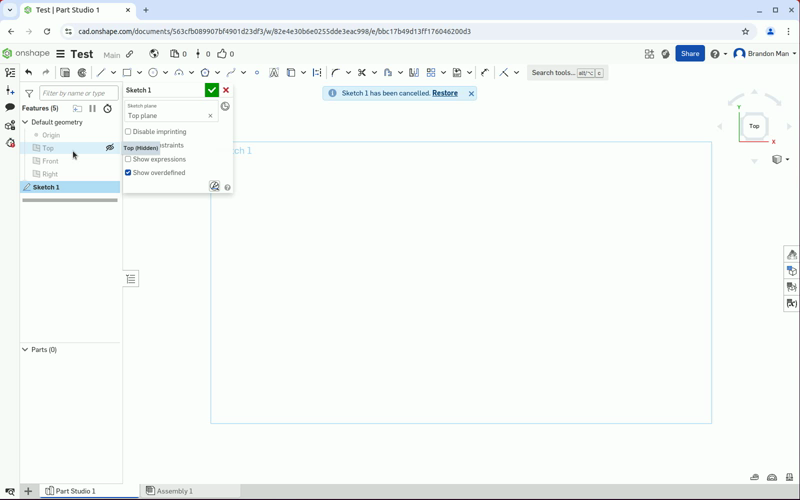
mouse_move(73, 352)
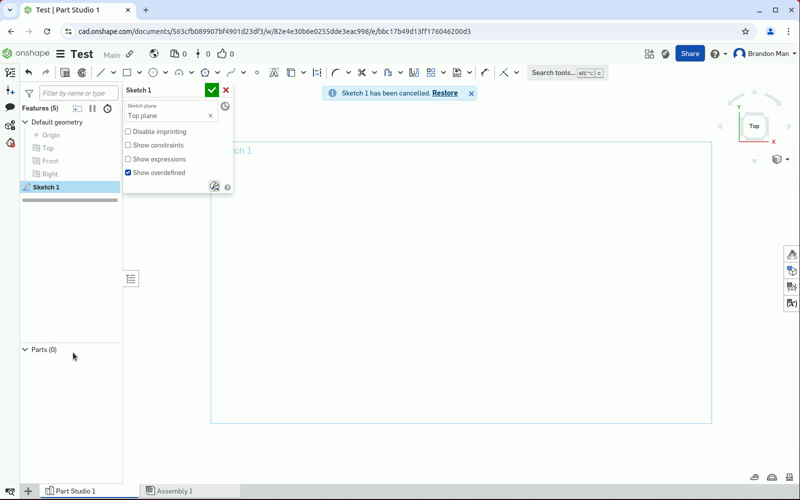
key(y)
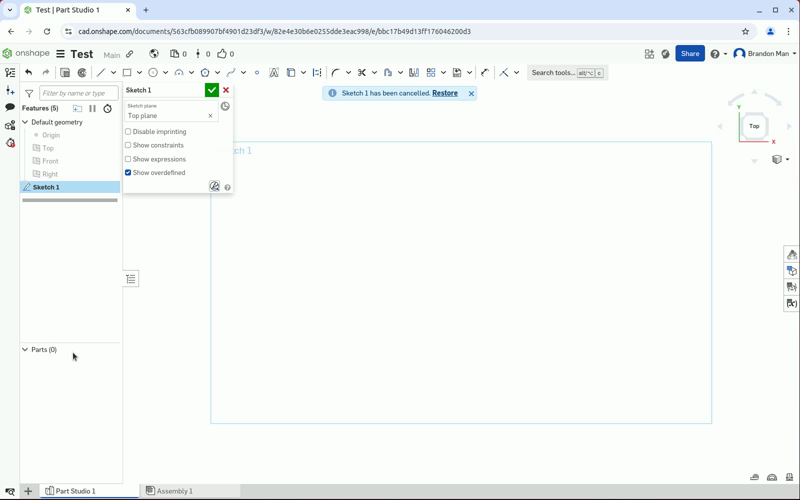
key(c)
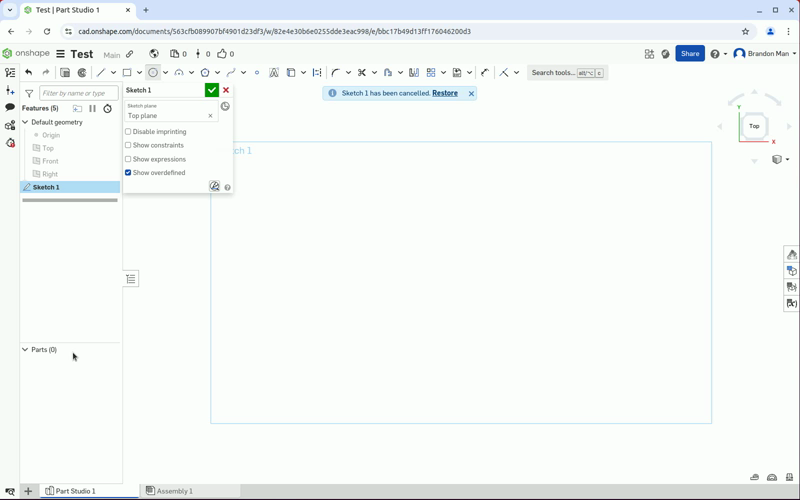
key_down(shift)
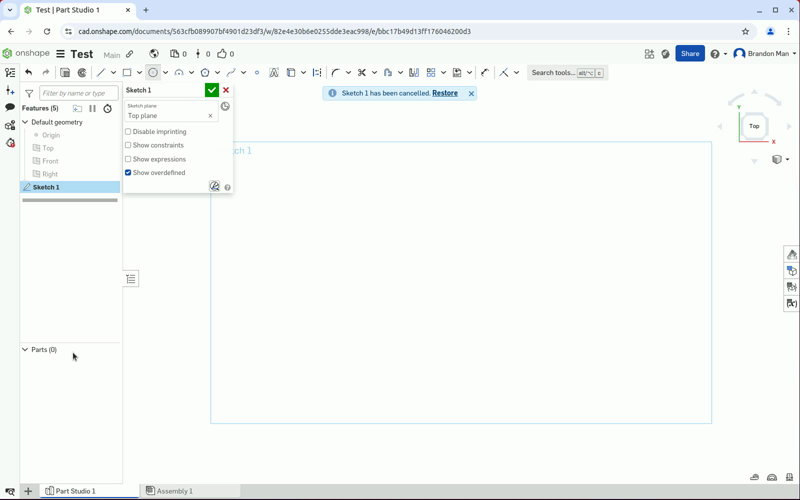
mouse_move(461, 282)
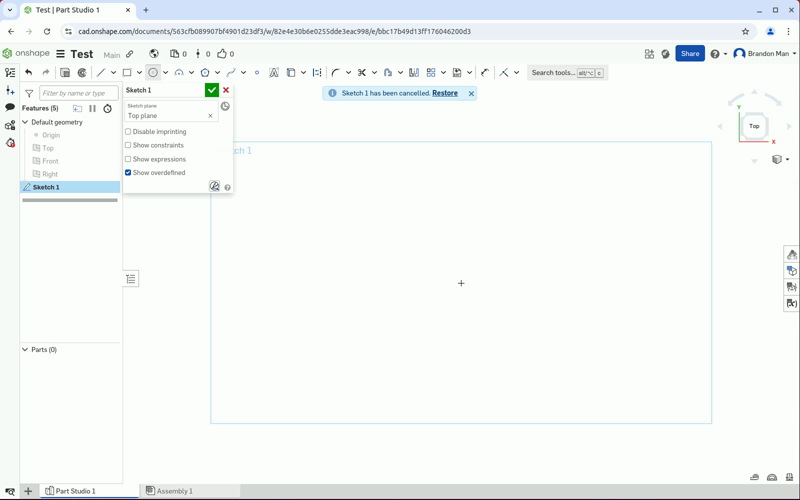
click(461, 282)
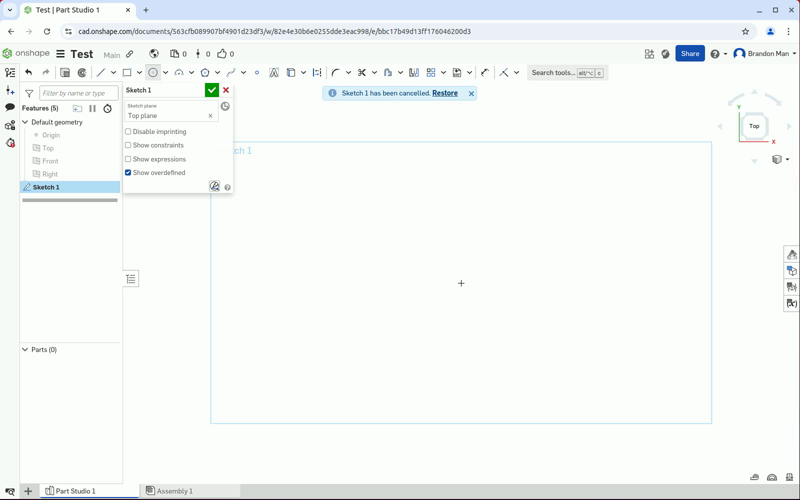
key_up(shift)
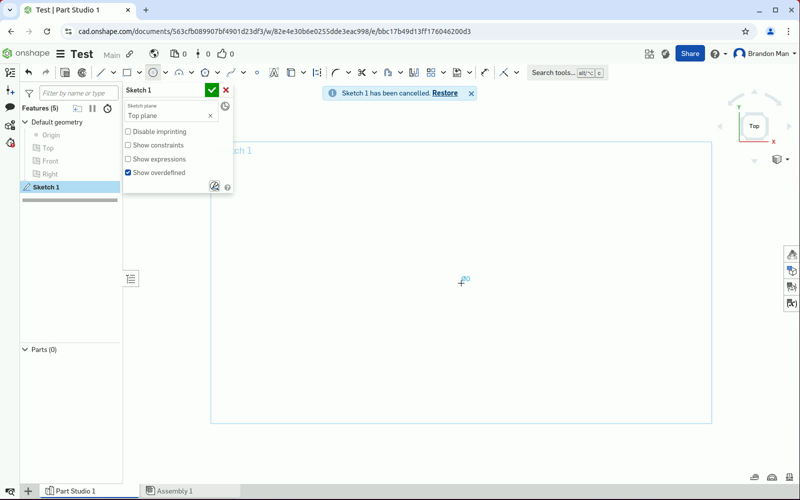
mouse_move(574, 282)
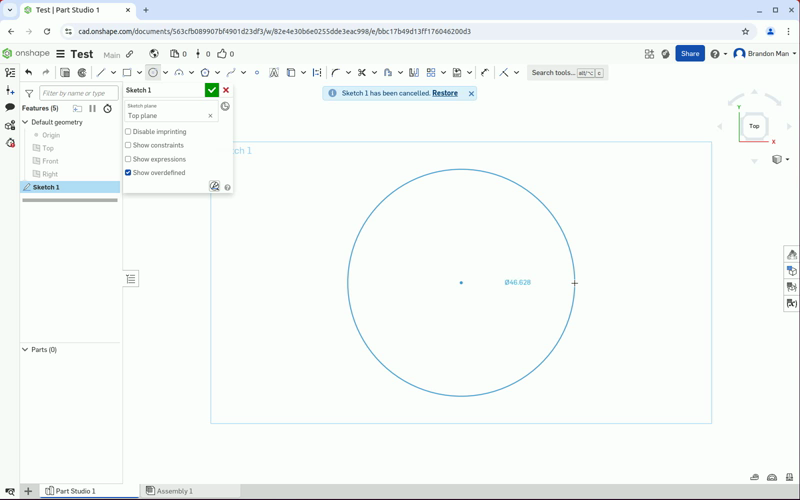
click(574, 282)
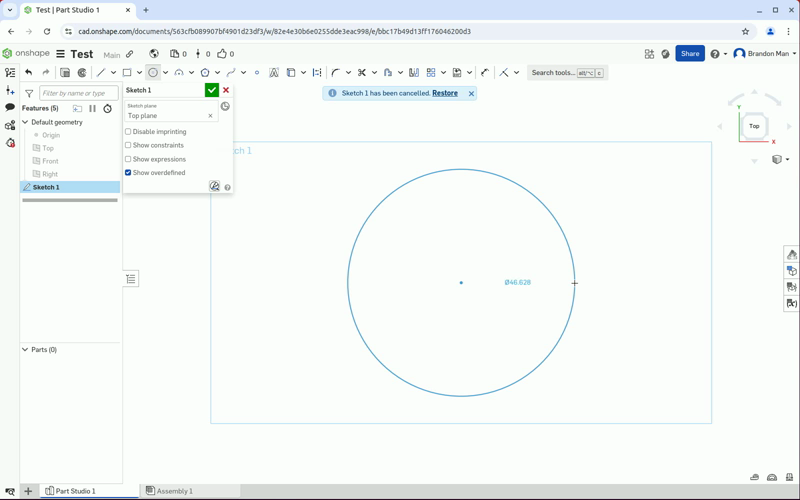
key(esc)
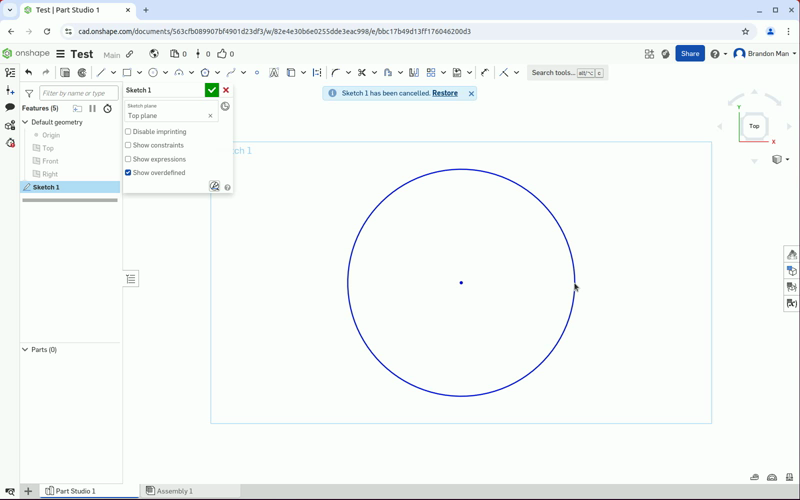
key(c)
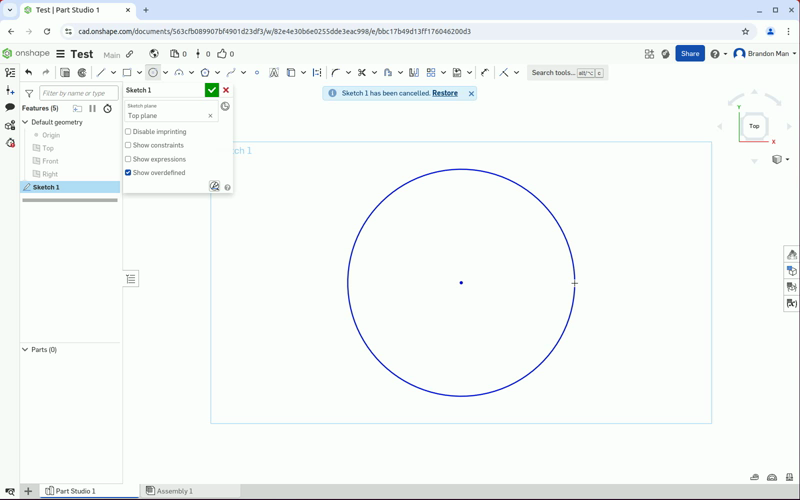
key_down(shift)
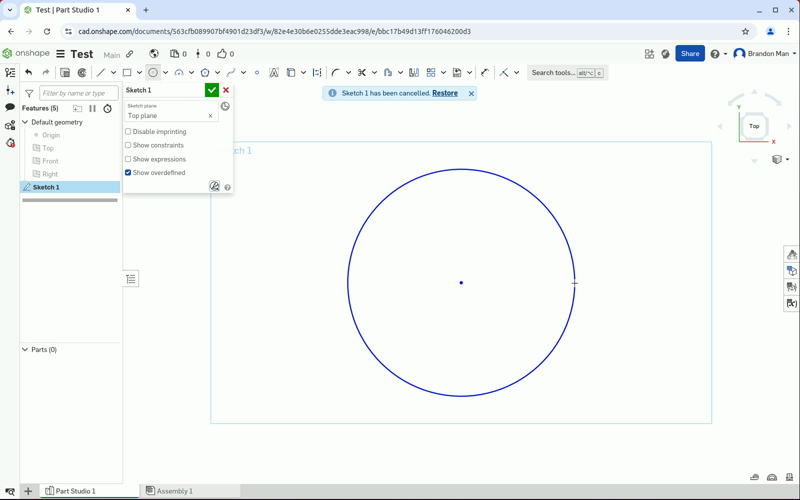
mouse_move(461, 282)
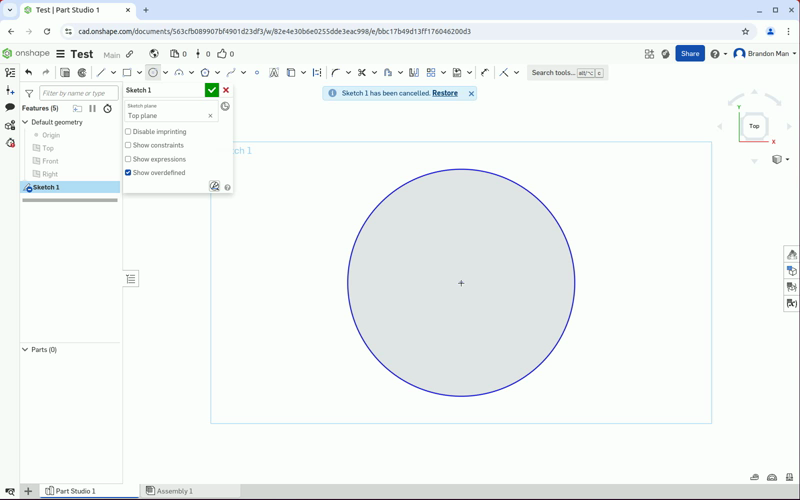
click(461, 282)
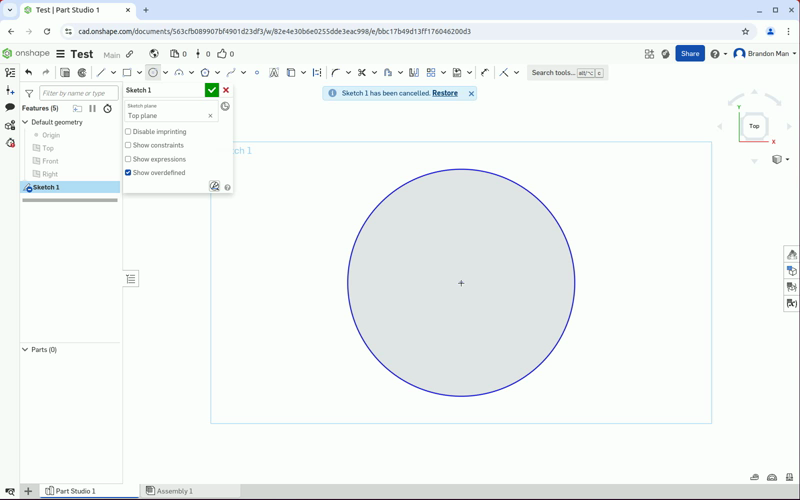
key_up(shift)
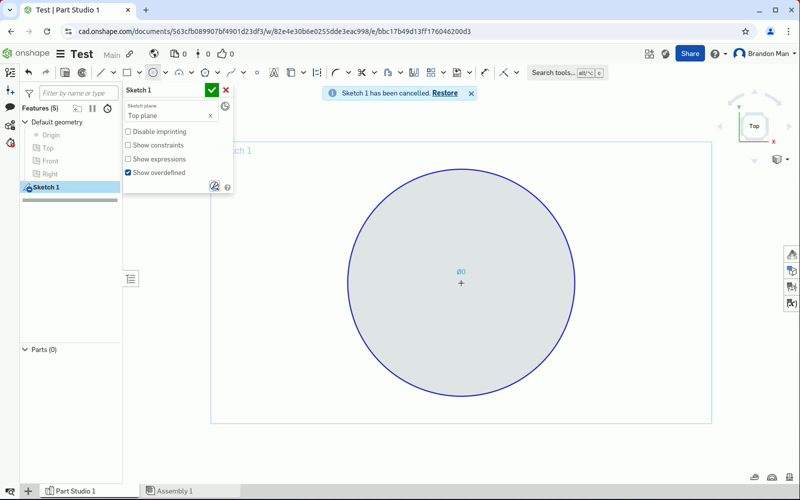
mouse_move(492, 282)
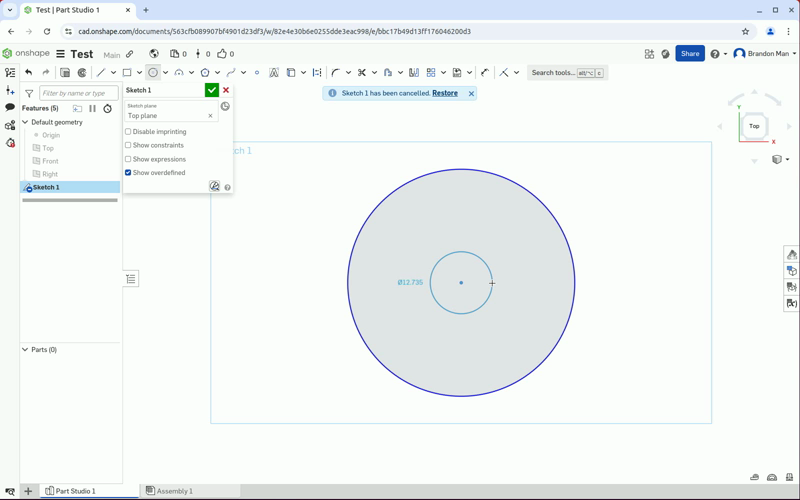
click(492, 282)
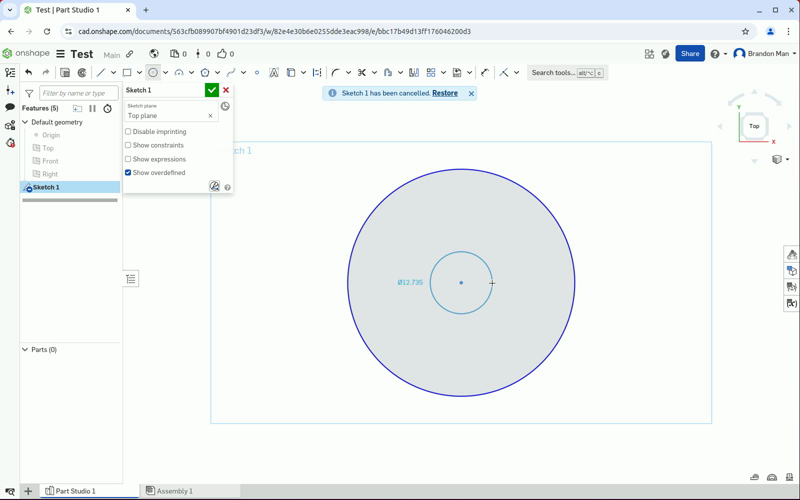
key(esc)
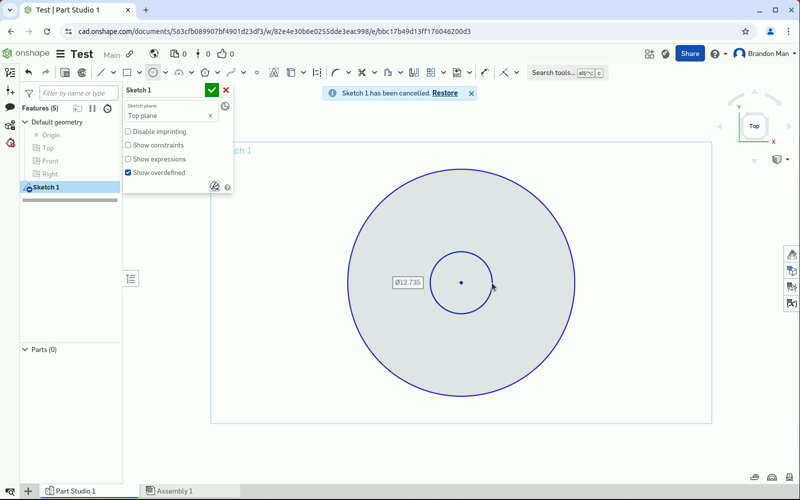
mouse_move(539, 316)
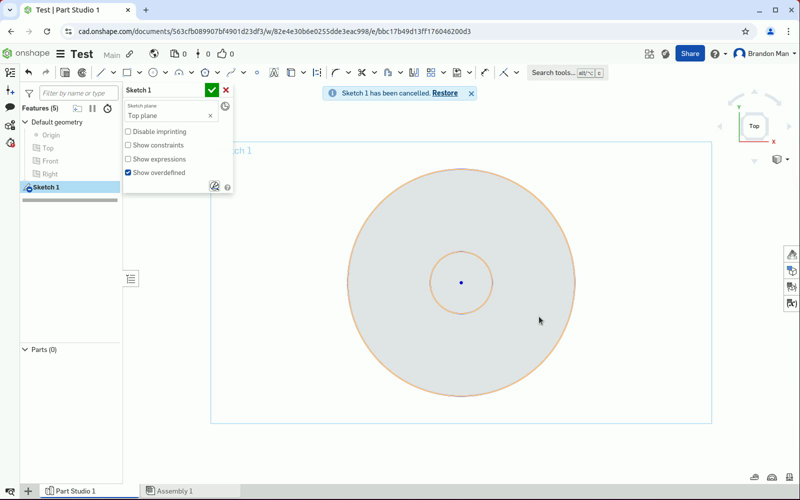
click(539, 316)
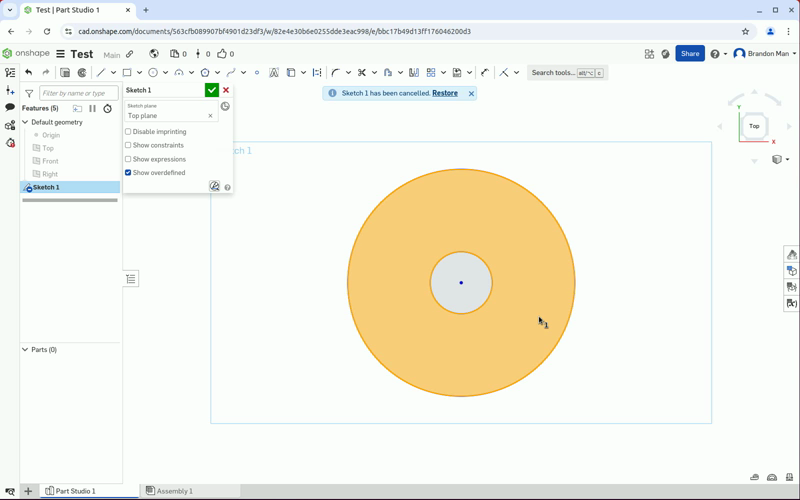
mouse_move(73, 352)
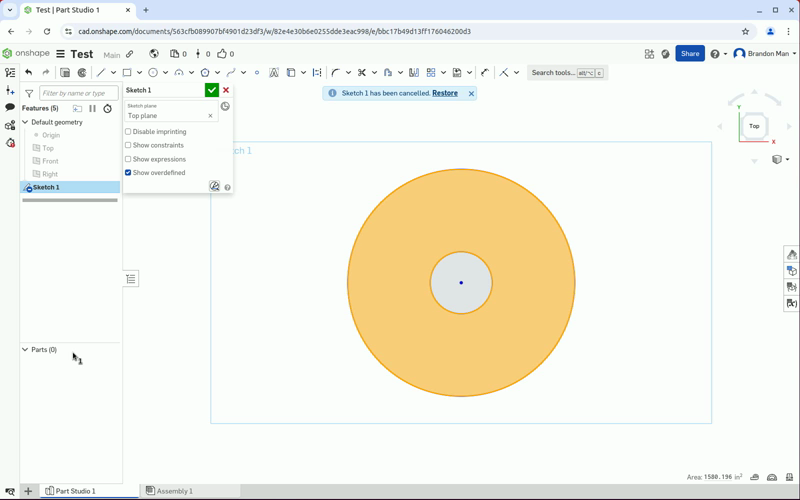
key(shift+y)
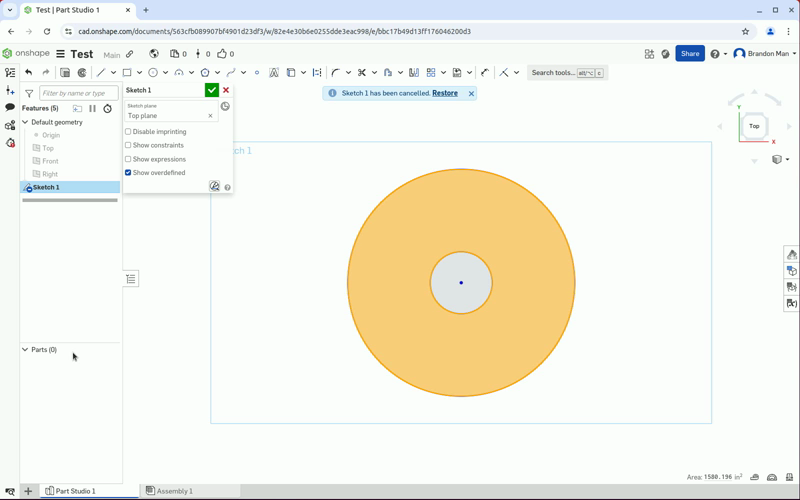
key(shift+e)
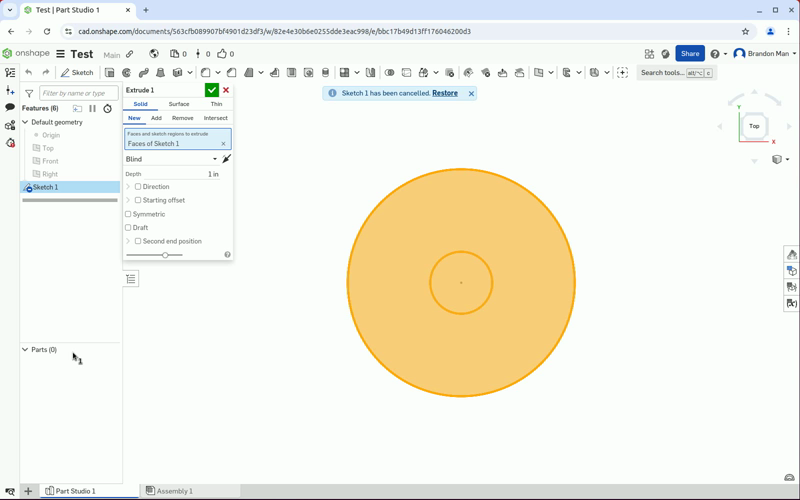
mouse_move(143, 106)
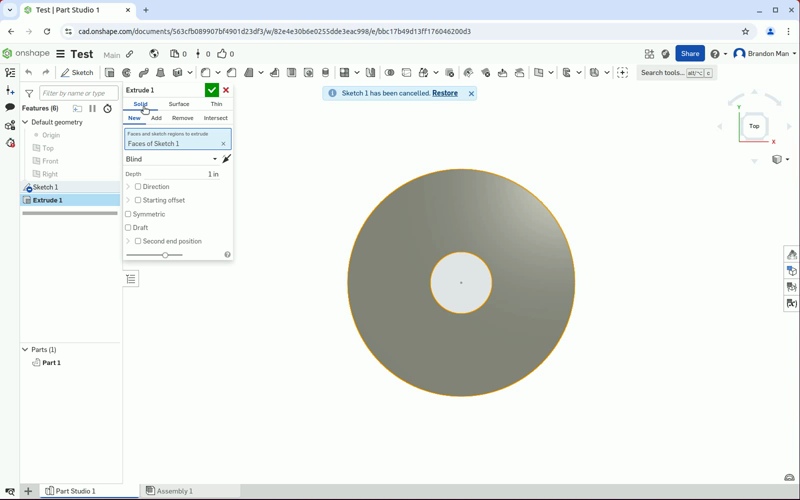
click(143, 106)
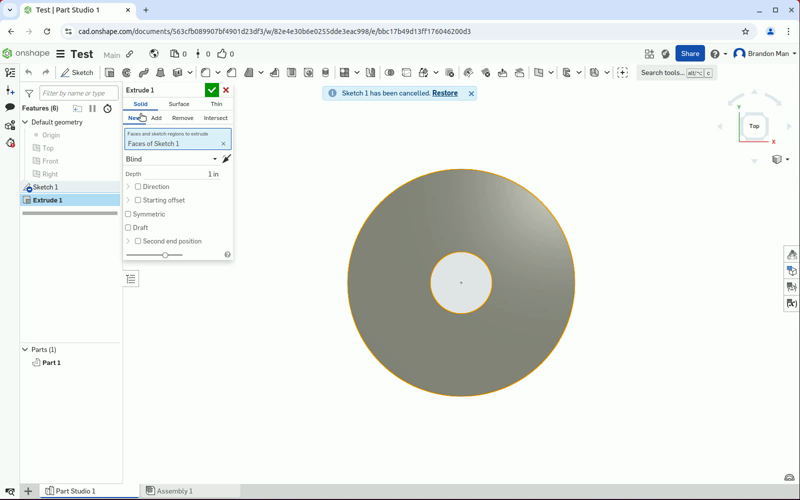
mouse_move(137, 120)
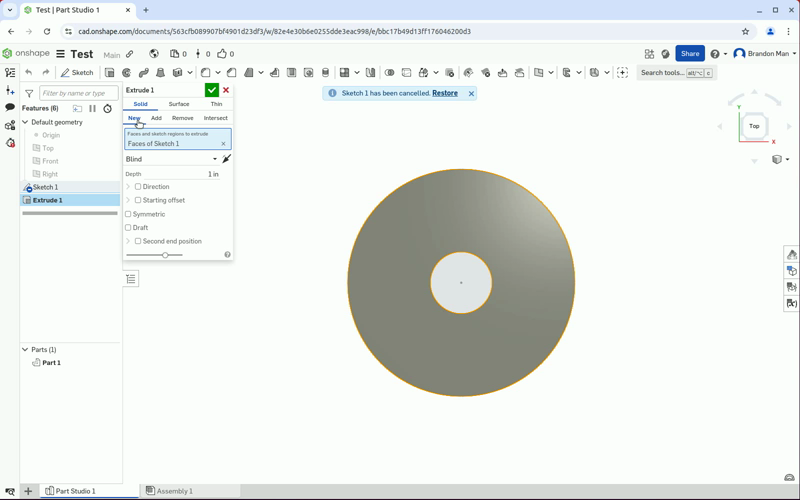
click(137, 120)
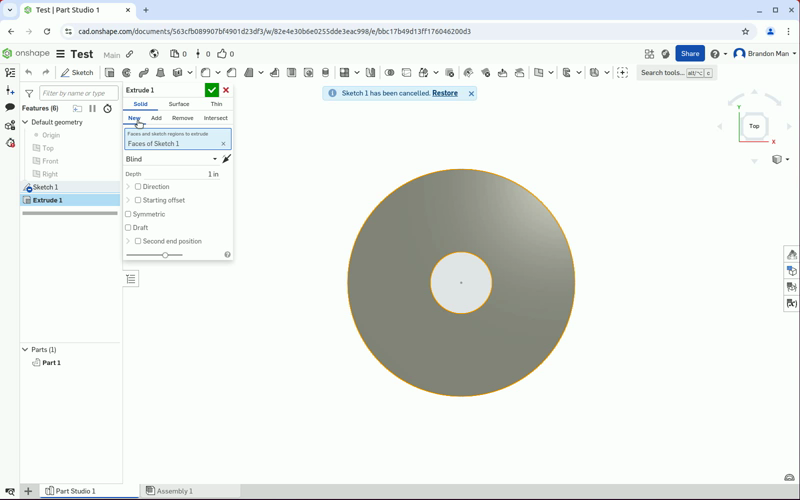
key(tab, 4)
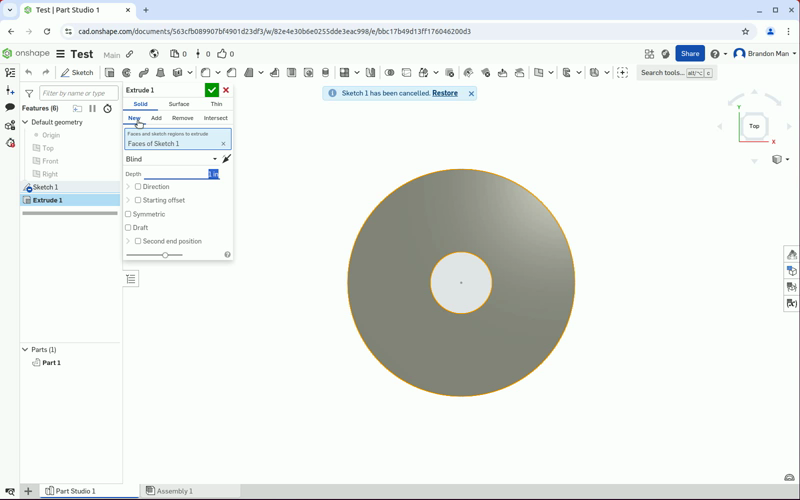
text(3.129)
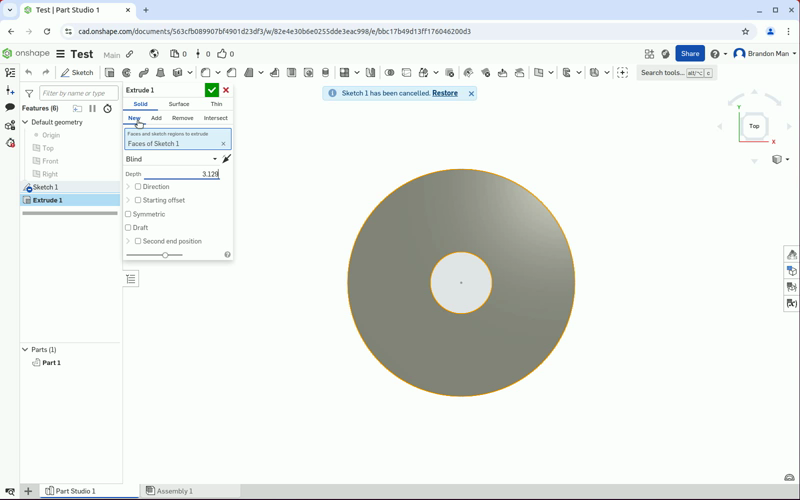
key(enter)
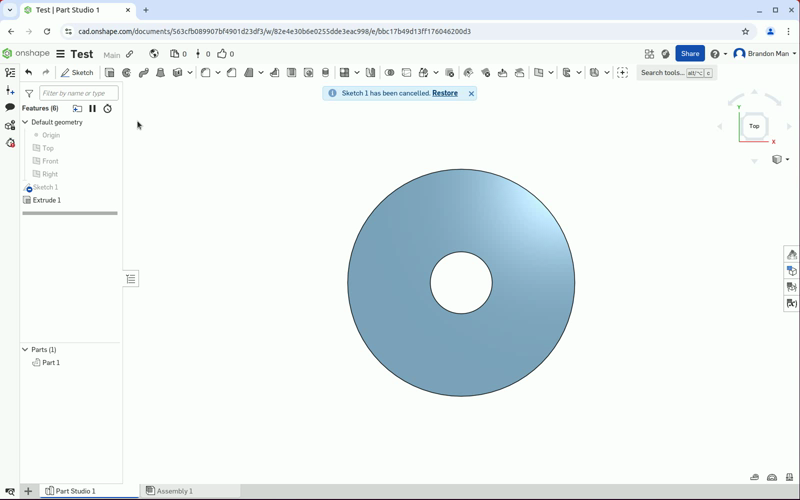
key(shift+h)
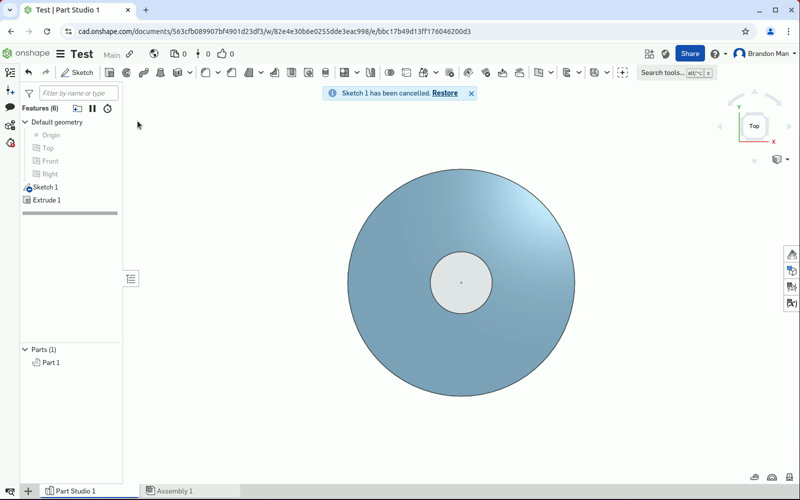
key(shift+h)
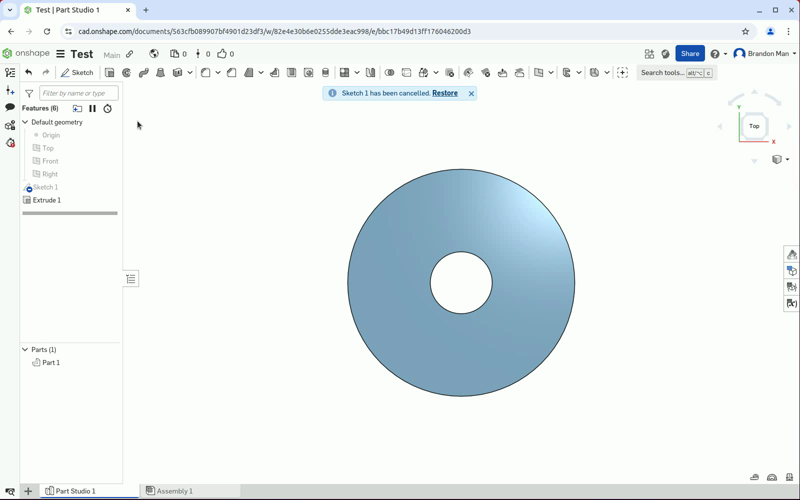
mouse_move(73, 189)
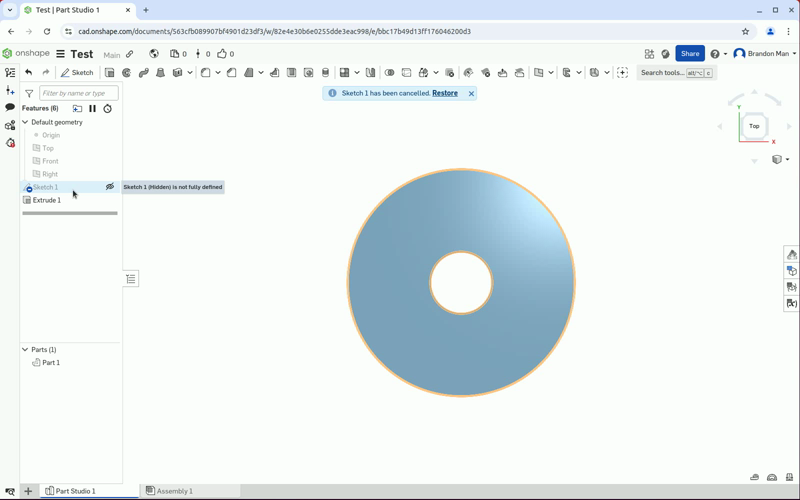
click(73, 189)
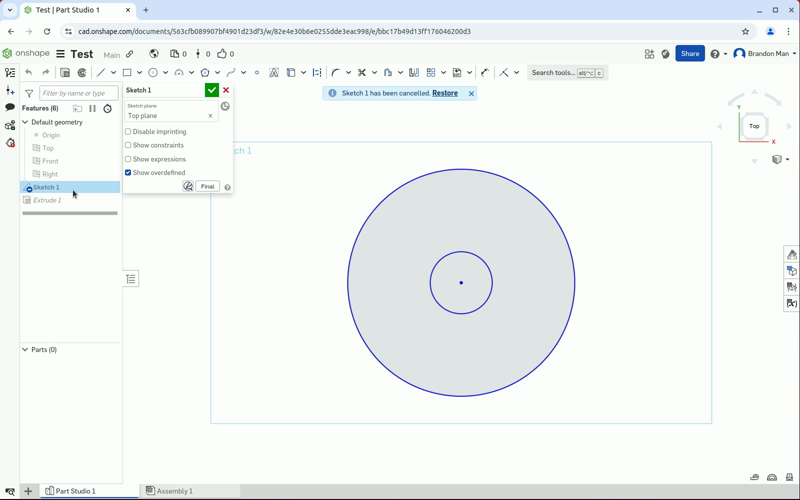
mouse_move(229, 92)
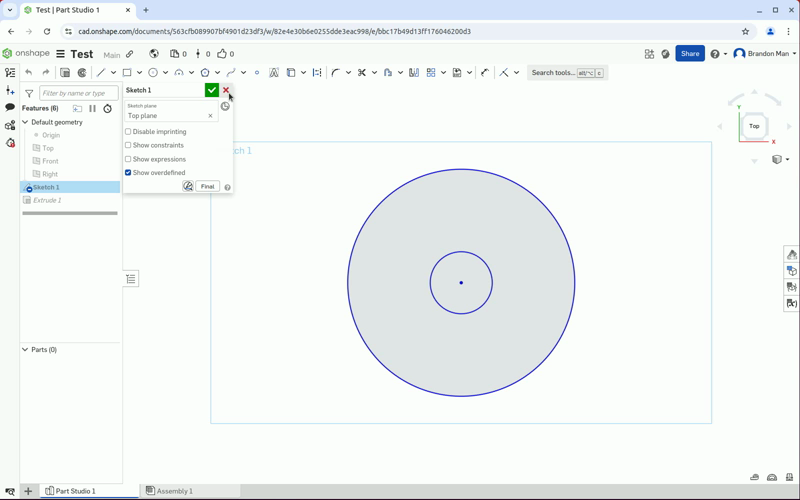
click(229, 92)
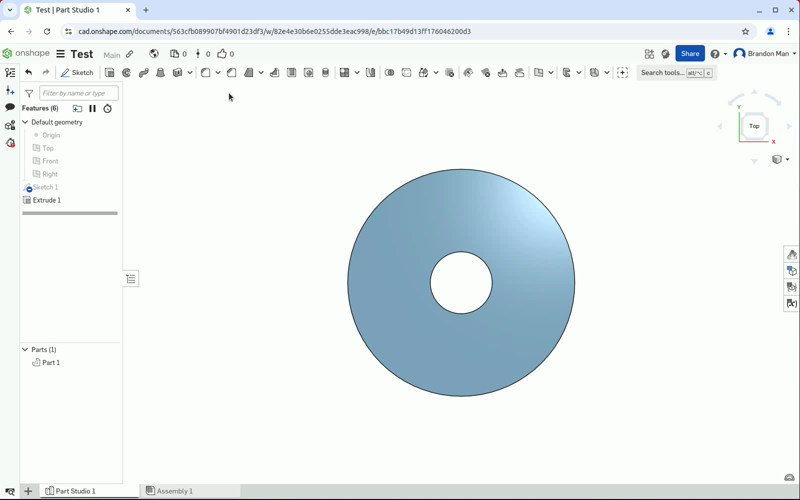
mouse_move(541, 75)
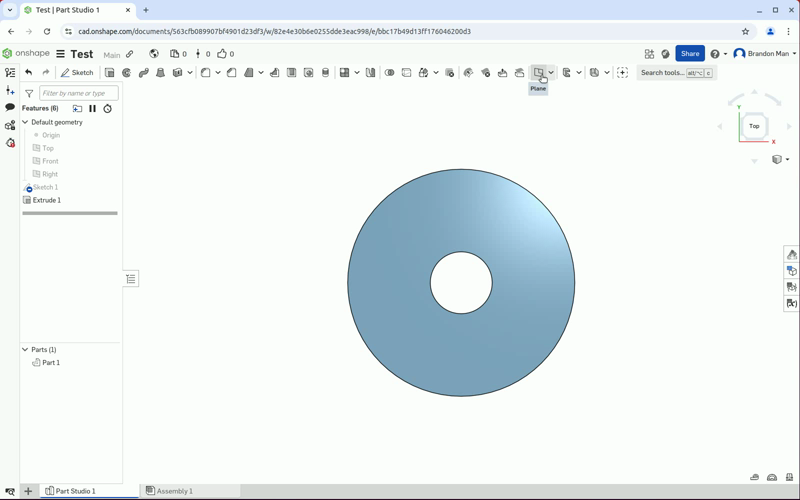
click(541, 75)
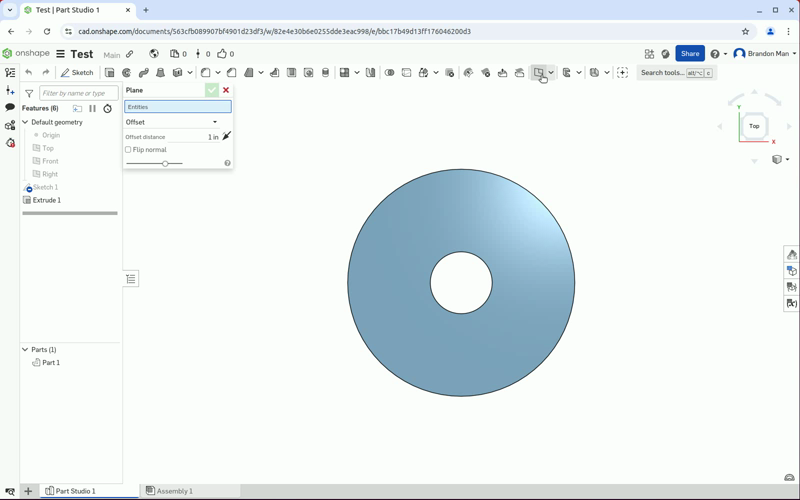
mouse_move(73, 150)
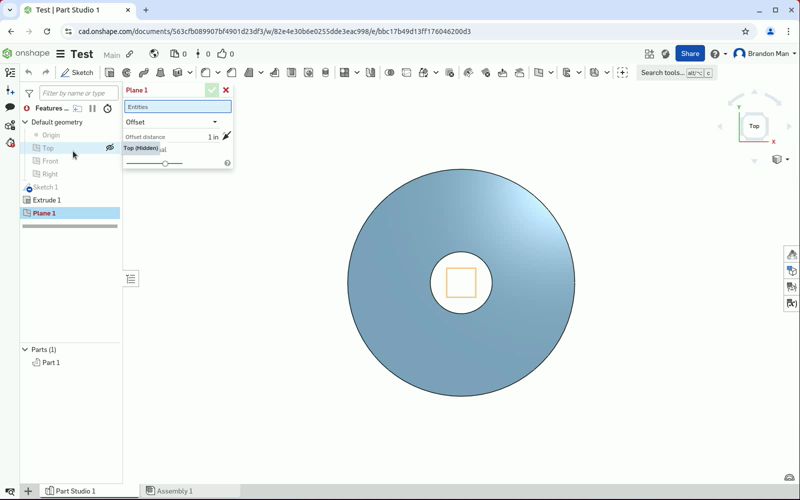
click(73, 150)
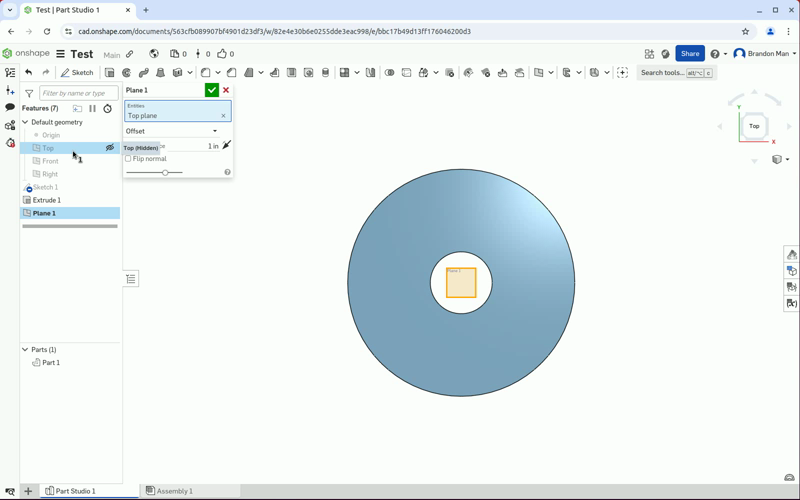
key(tab, 2)
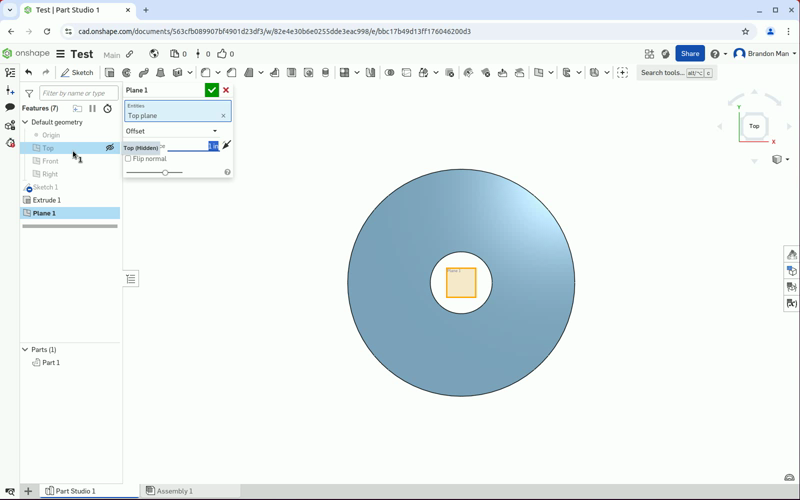
text(3.143)
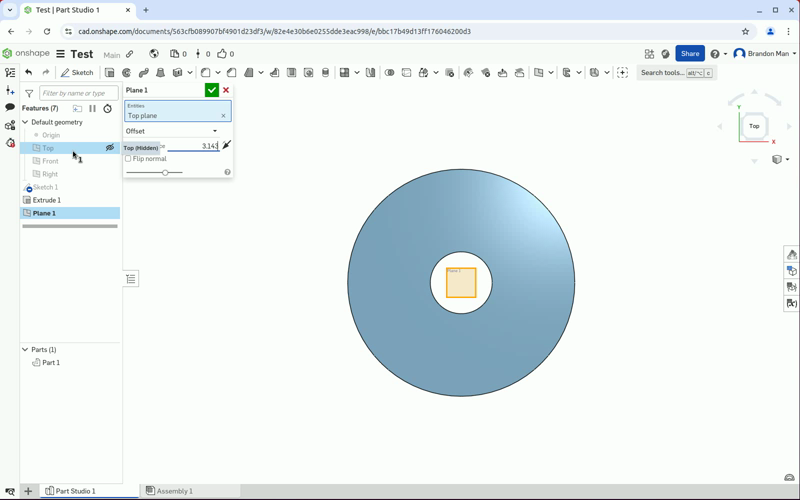
key(enter, 2)
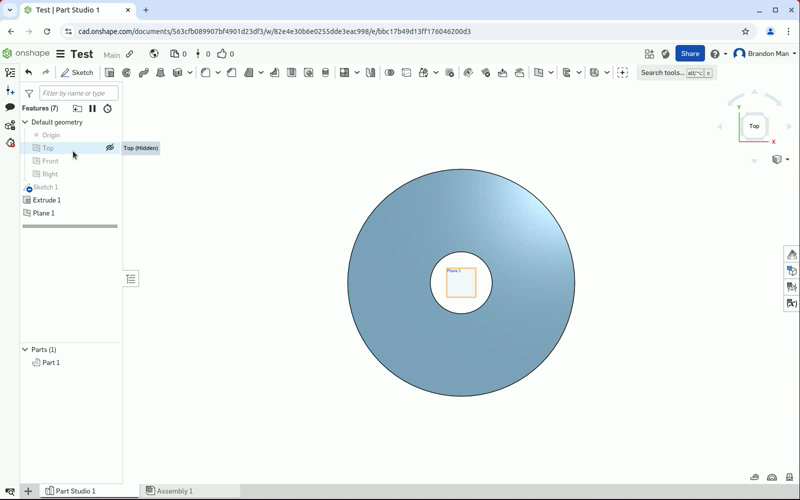
key(shift+s)
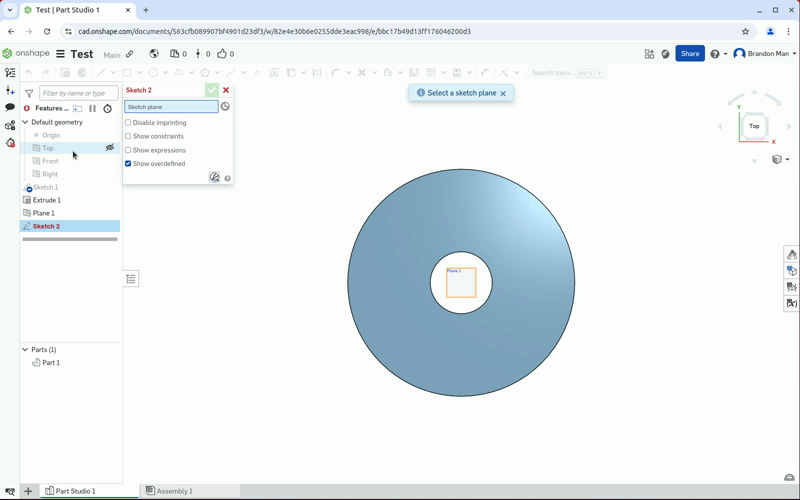
mouse_move(73, 215)
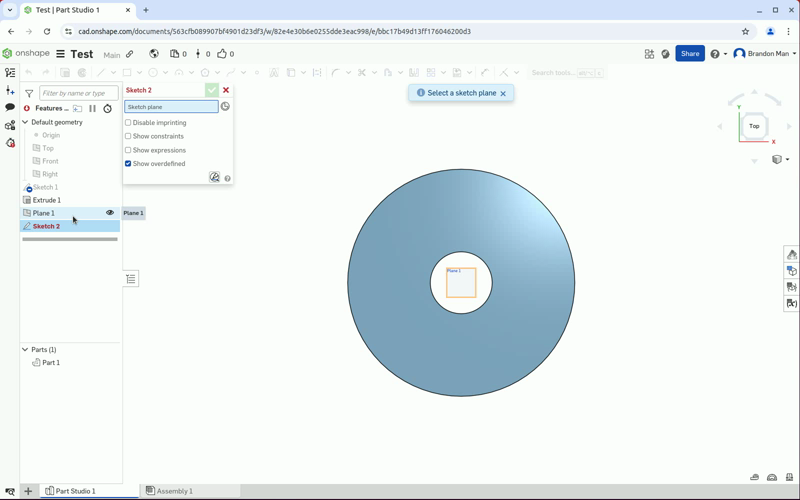
click(73, 215)
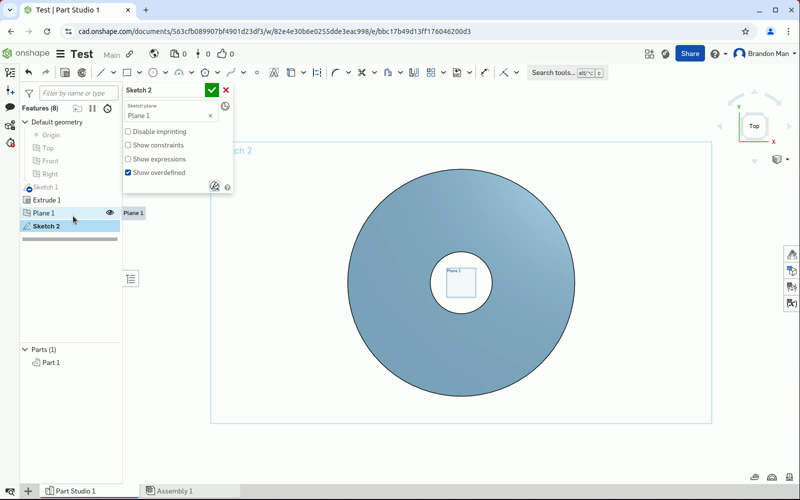
mouse_move(73, 352)
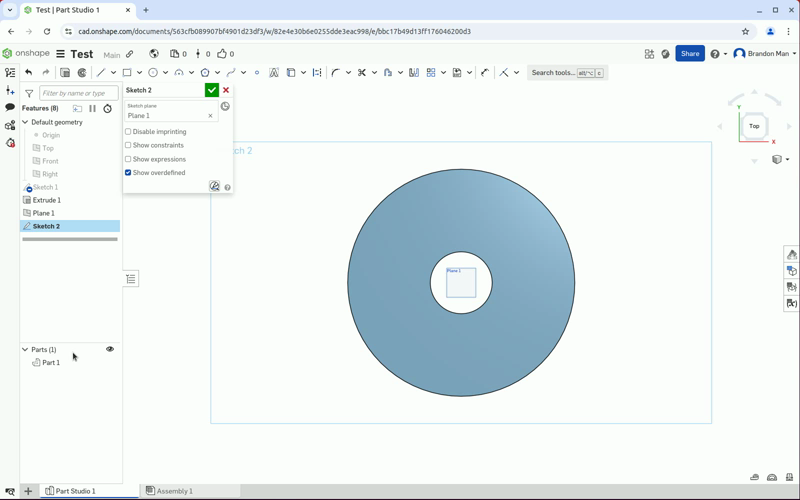
key(y)
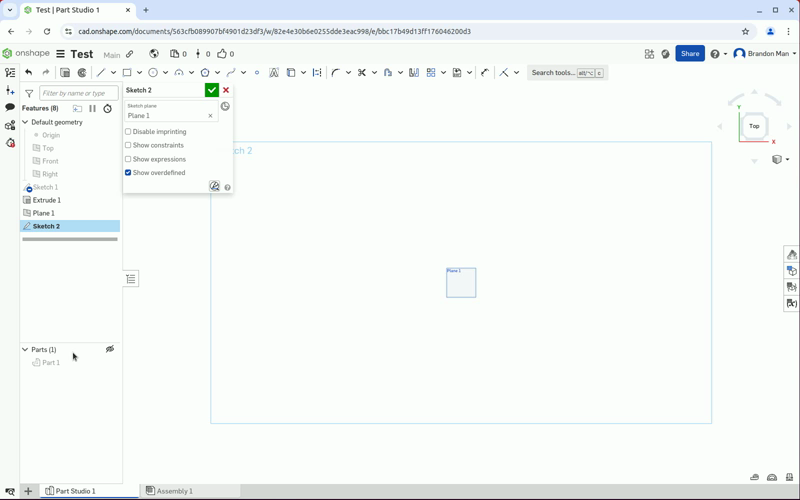
key(c)
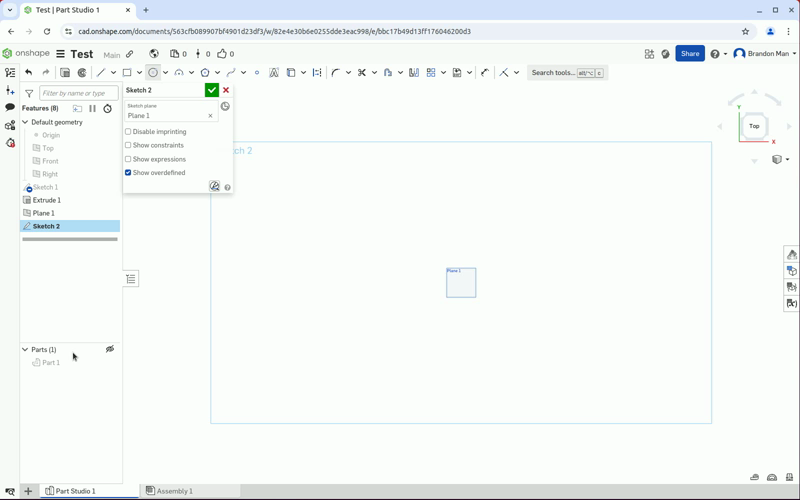
key_down(shift)
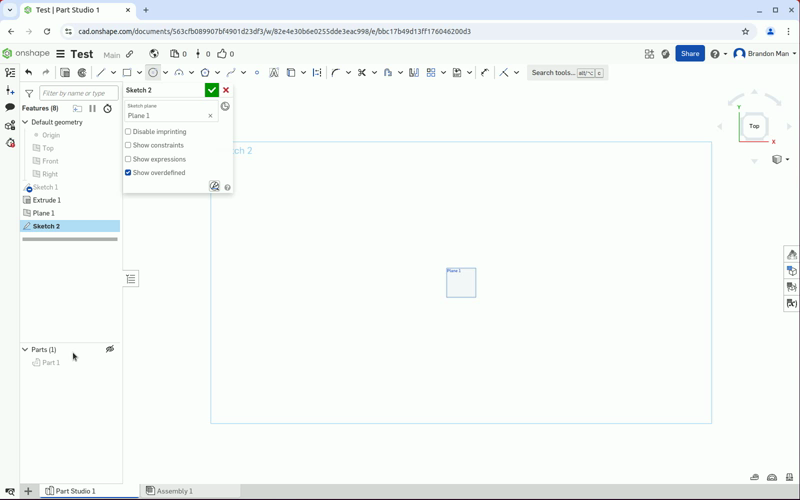
mouse_move(461, 282)
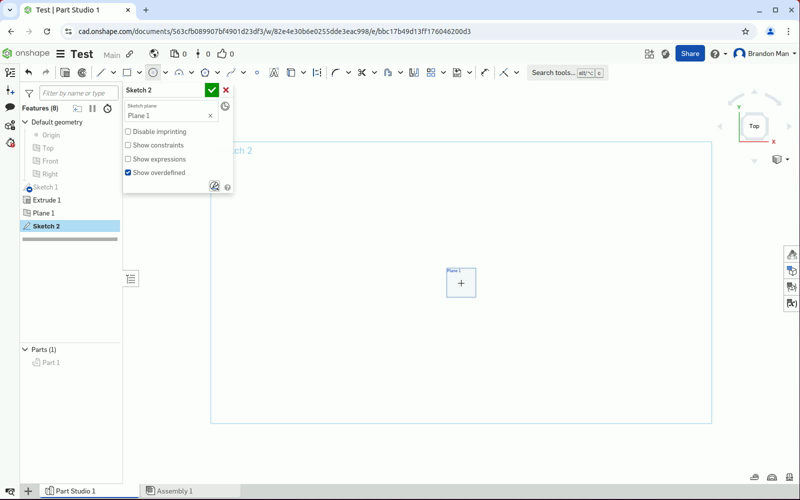
click(461, 282)
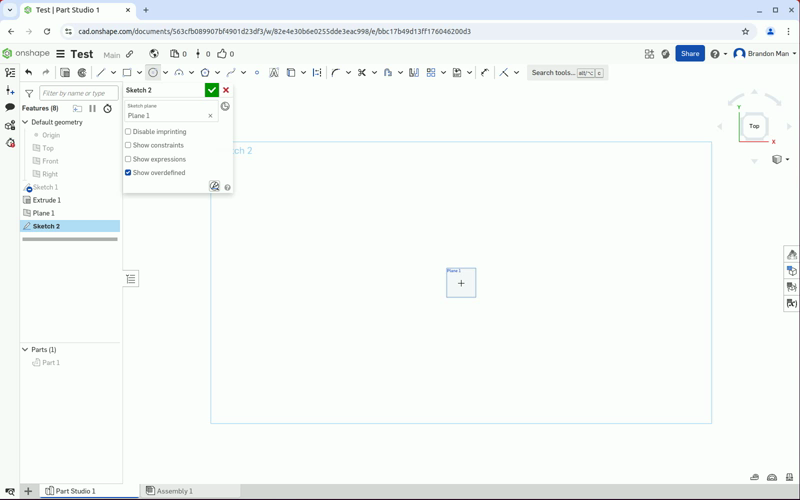
key_up(shift)
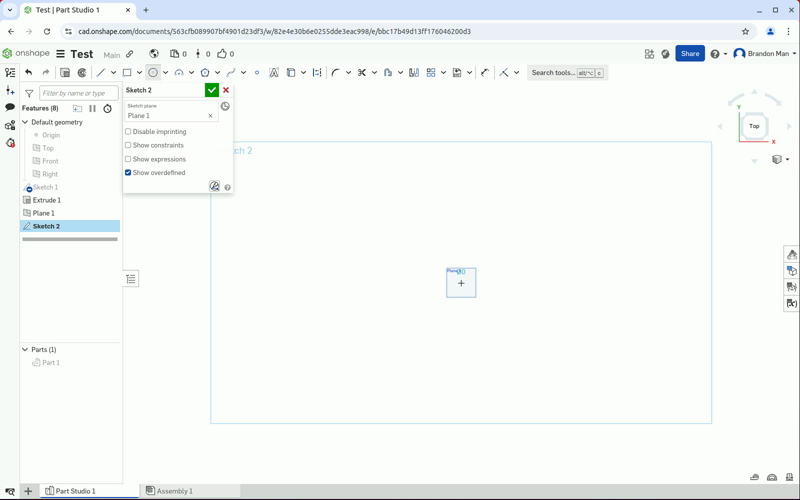
mouse_move(542, 282)
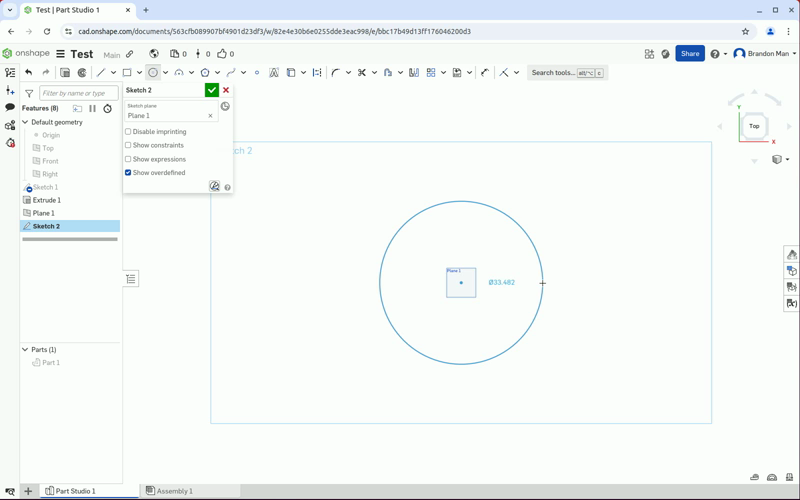
click(542, 282)
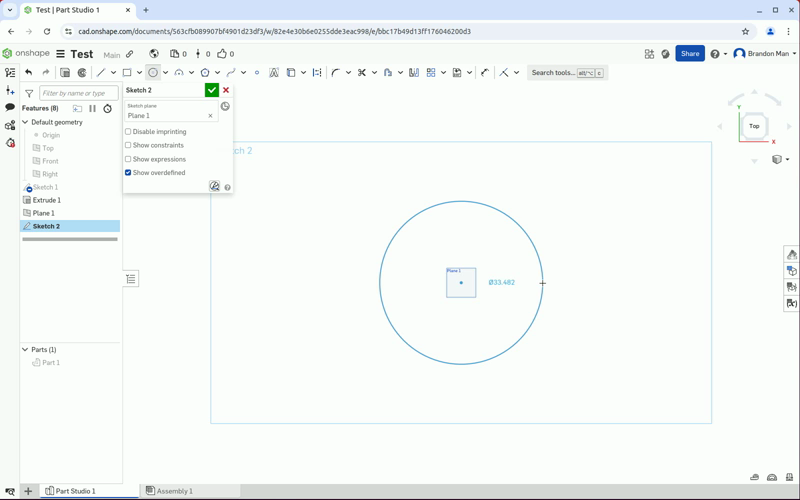
key(esc)
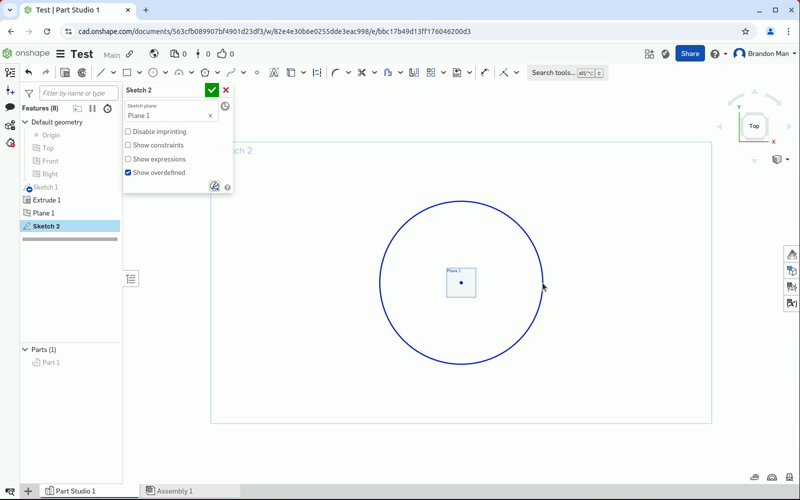
key(c)
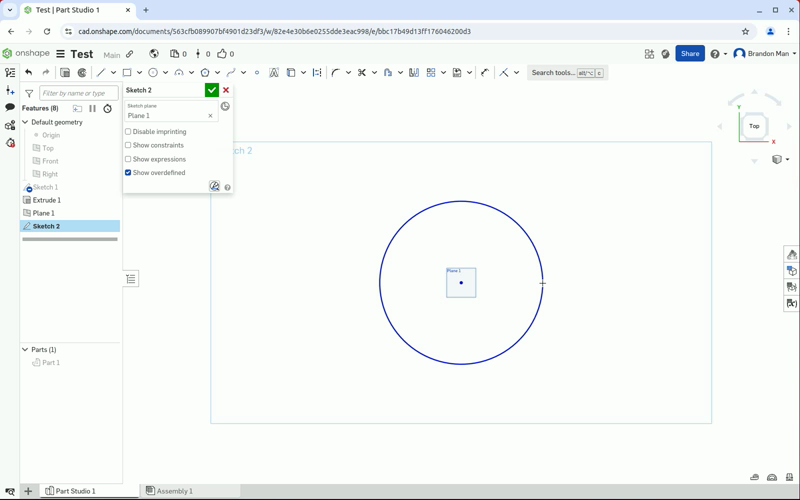
key_down(shift)
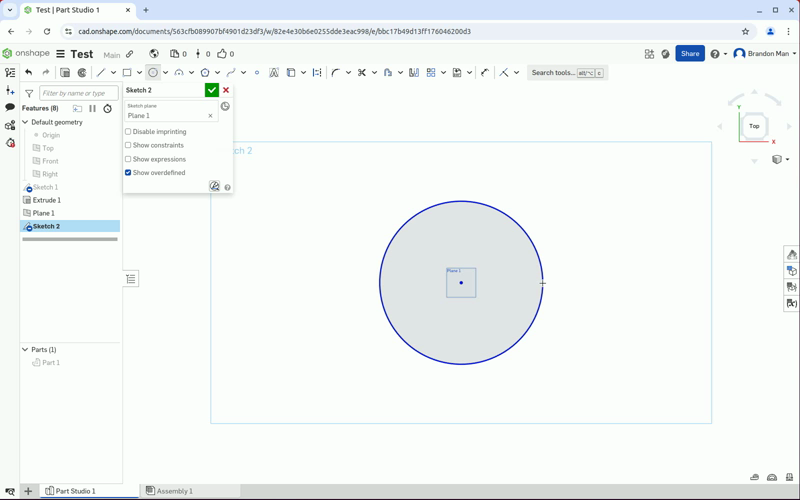
mouse_move(461, 282)
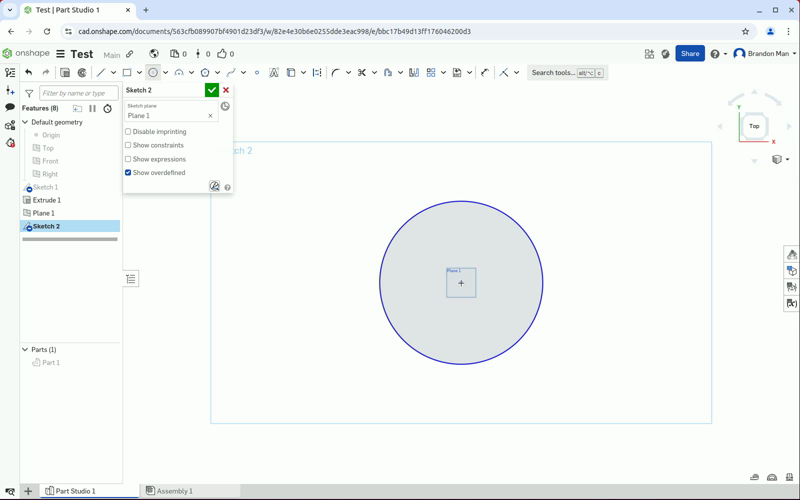
click(461, 282)
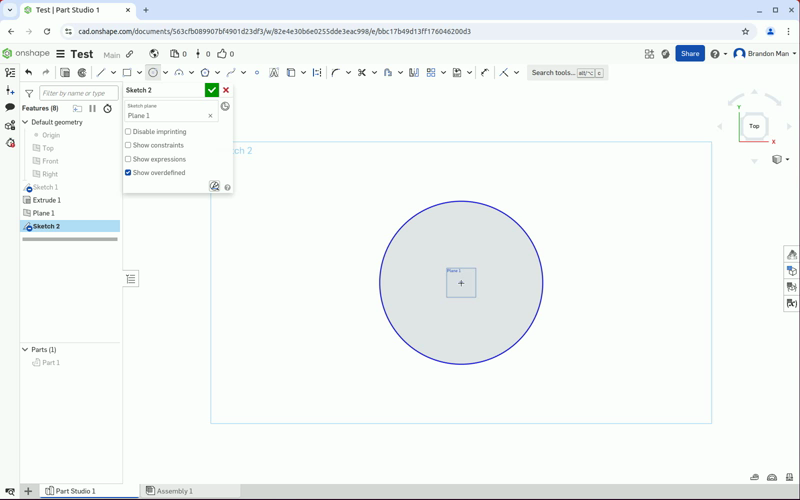
key_up(shift)
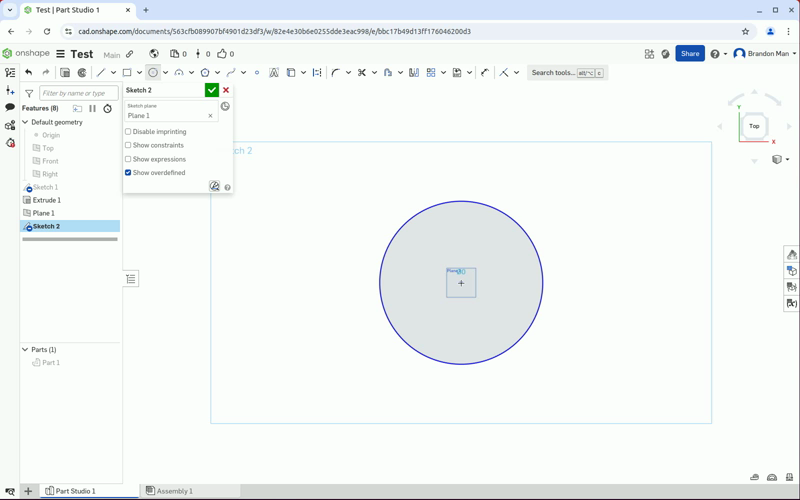
mouse_move(492, 282)
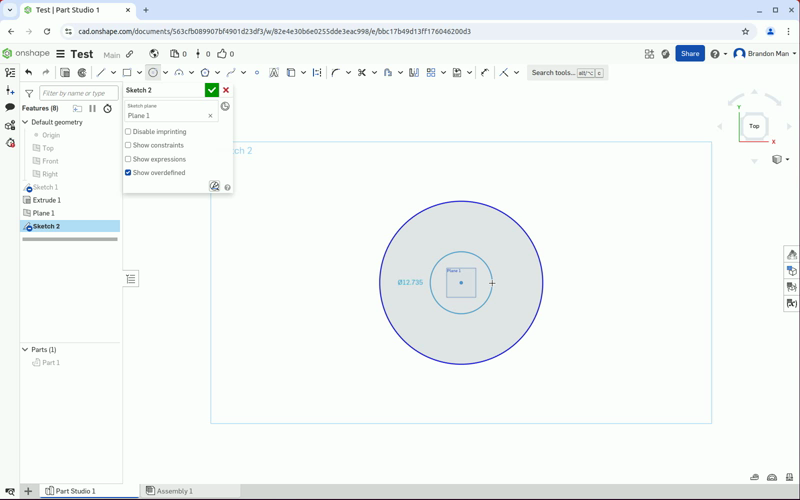
click(492, 282)
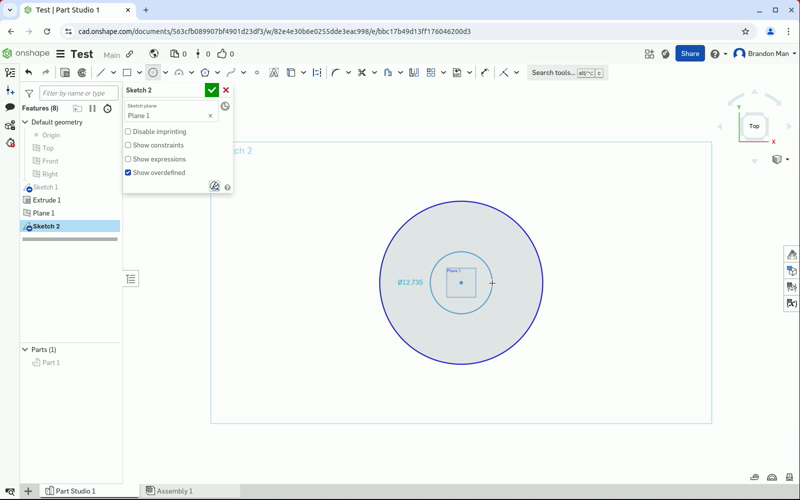
key(esc)
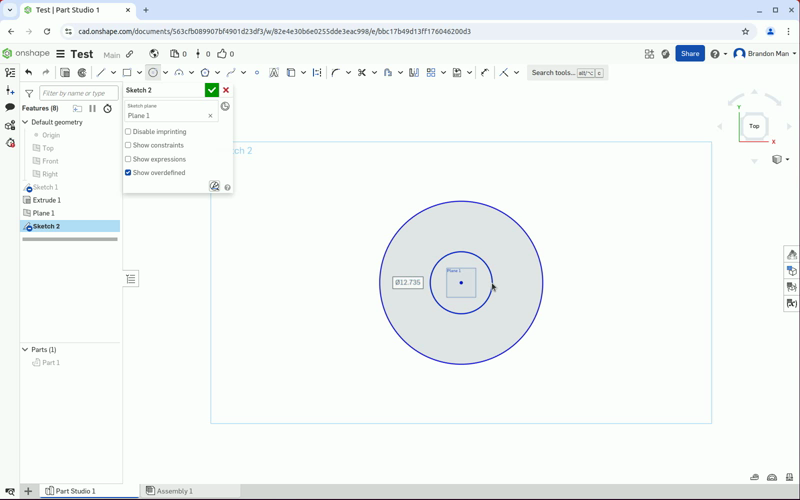
mouse_move(400, 260)
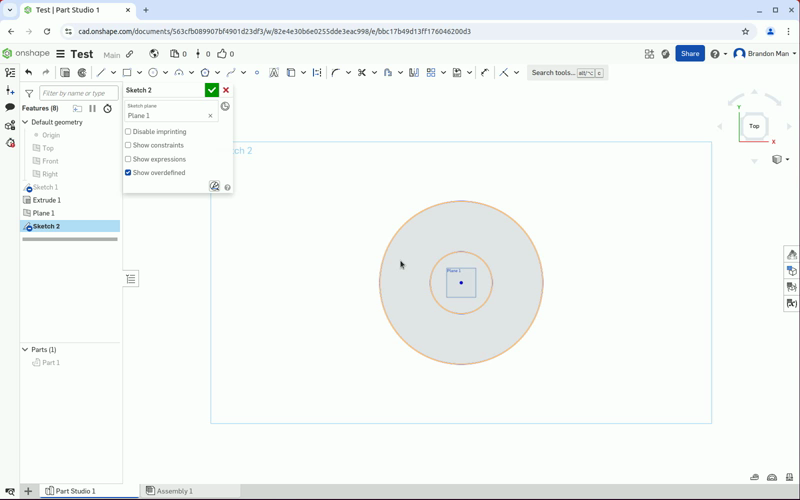
click(400, 260)
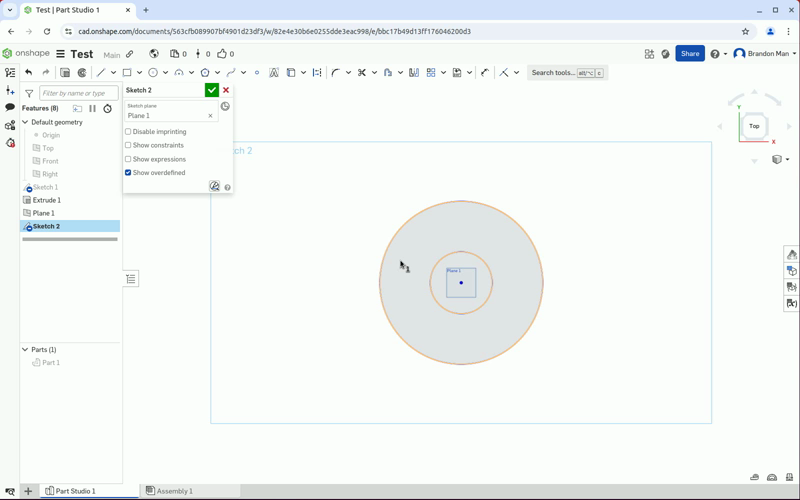
mouse_move(73, 352)
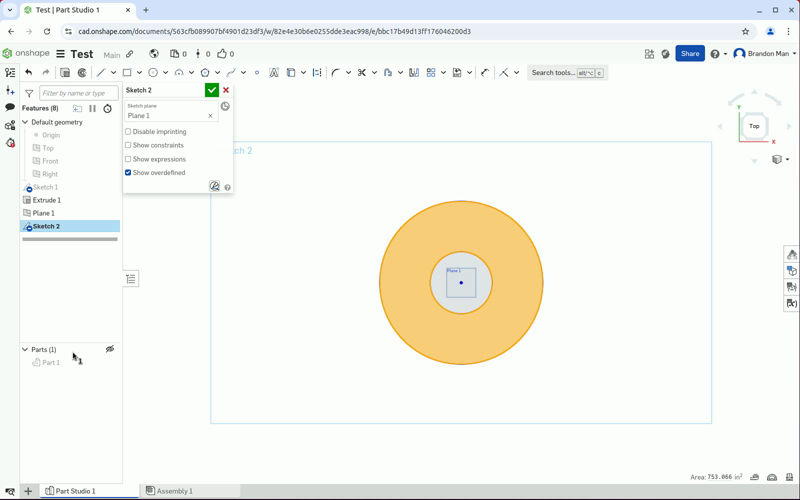
key(shift+y)
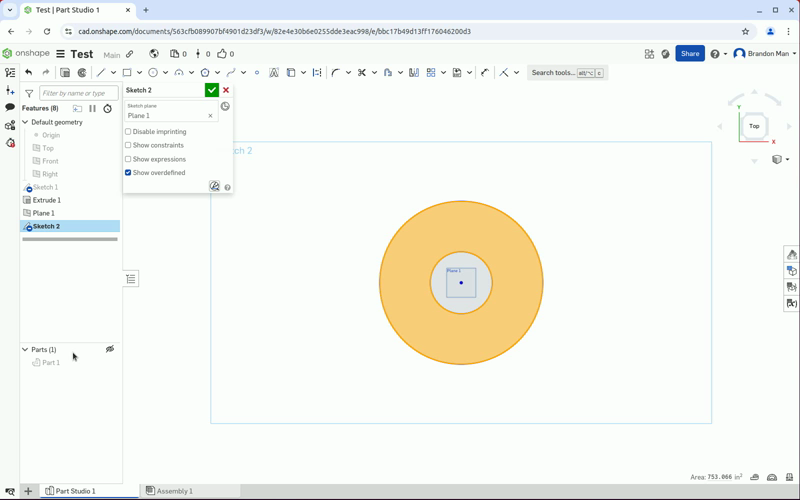
key(shift+e)
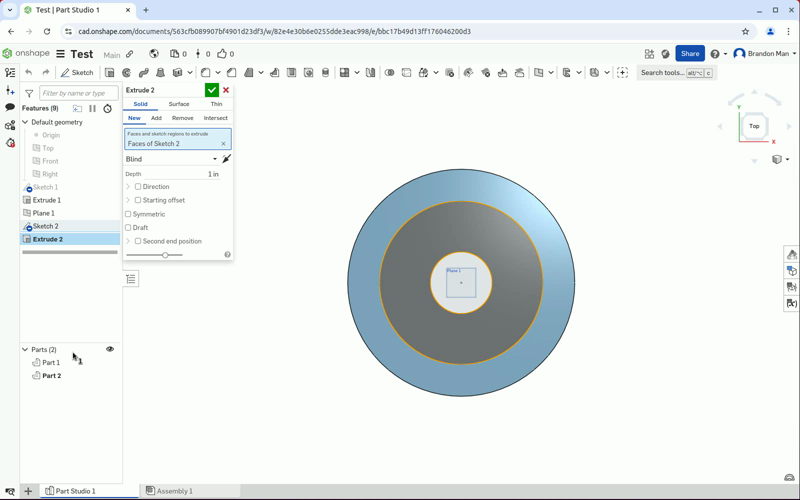
mouse_move(143, 106)
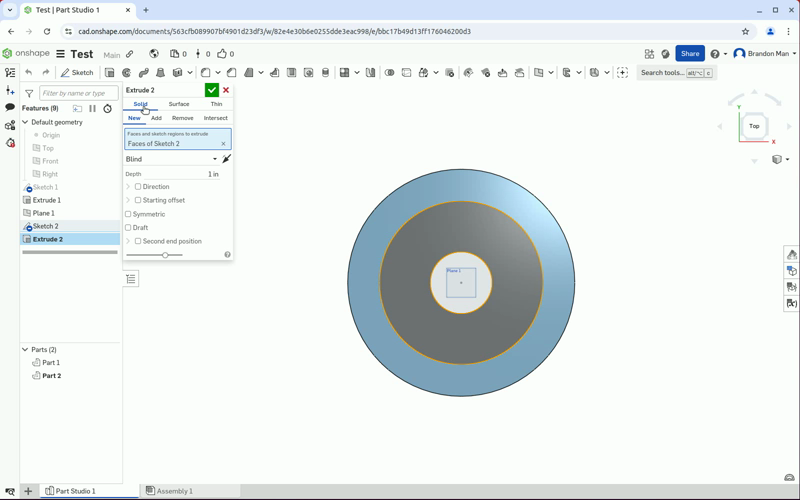
click(143, 106)
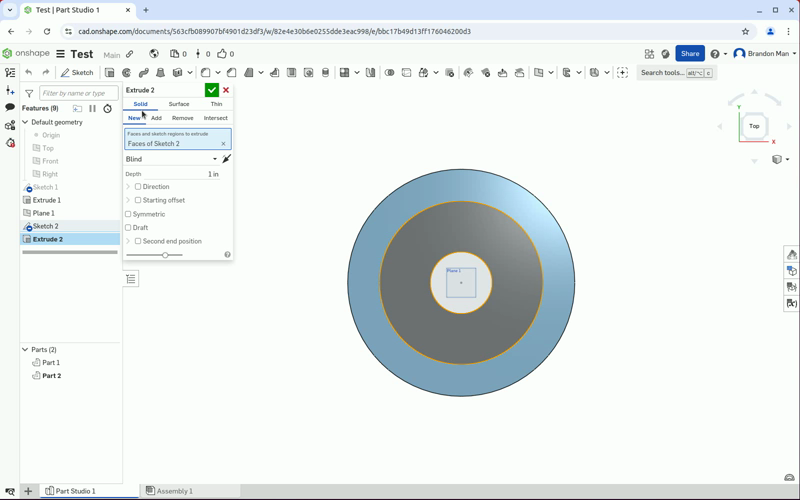
mouse_move(137, 120)
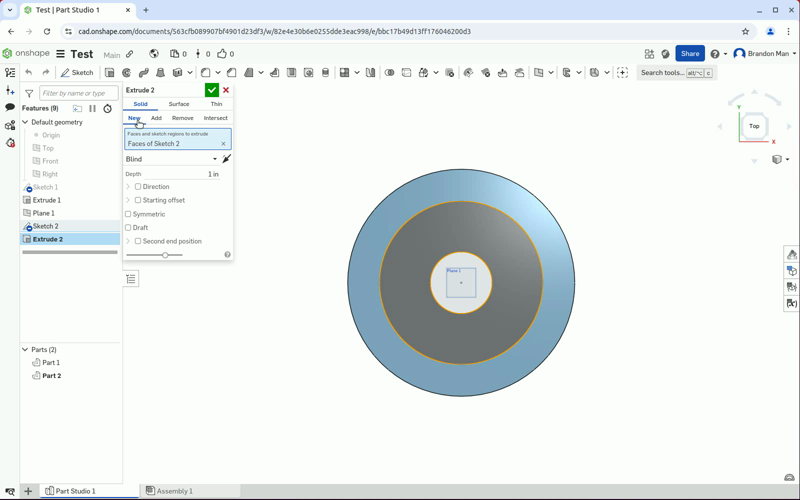
click(137, 120)
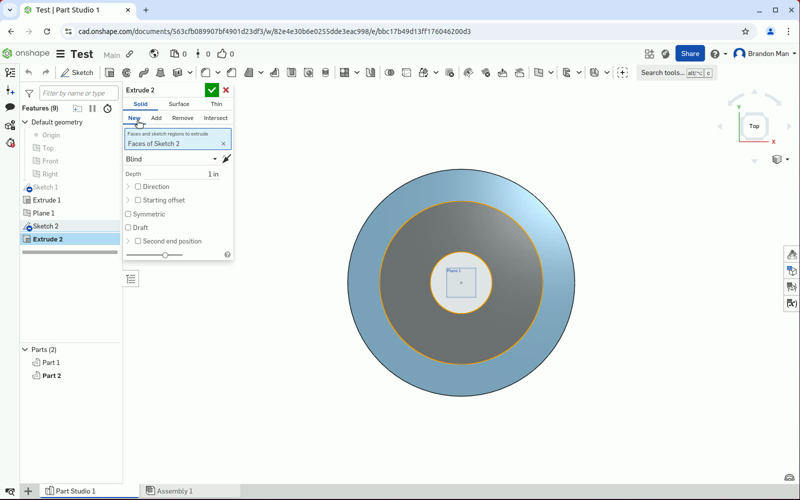
key(tab, 4)
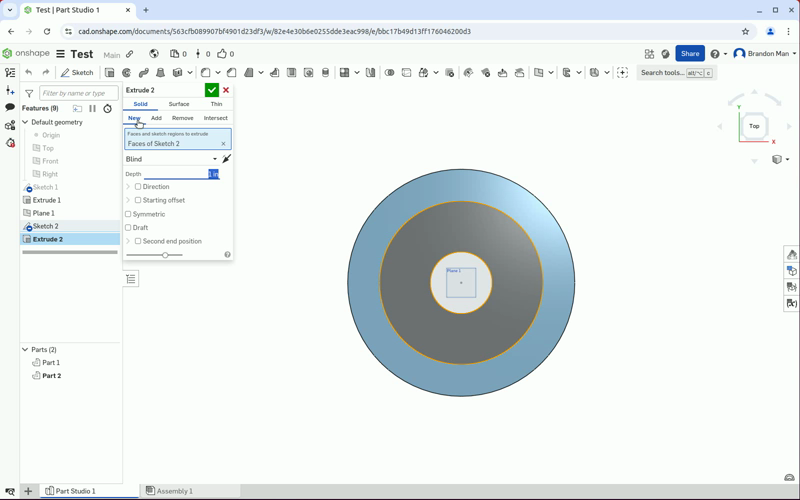
text(4.574)
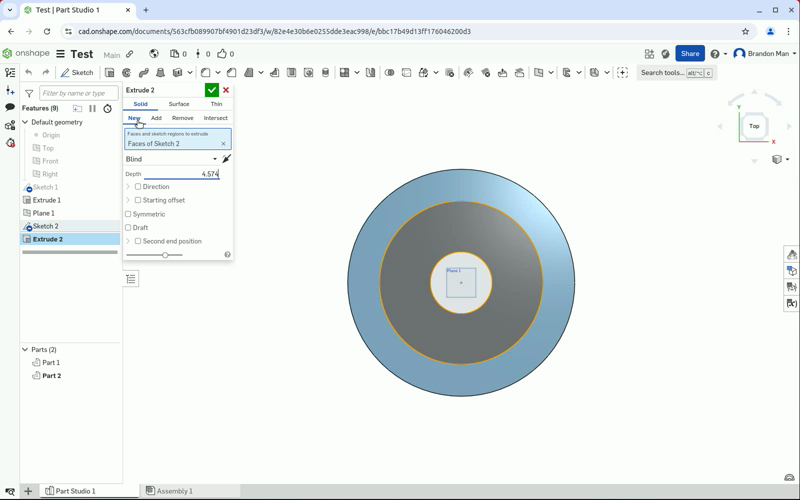
key(enter)
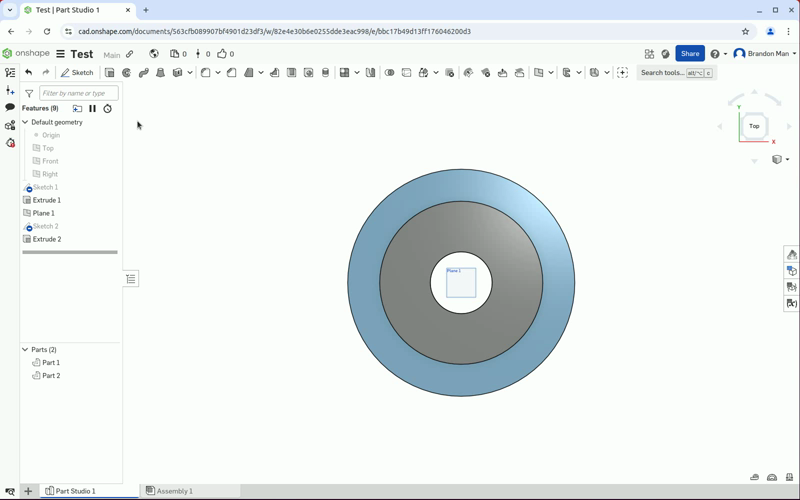
key(shift+h)
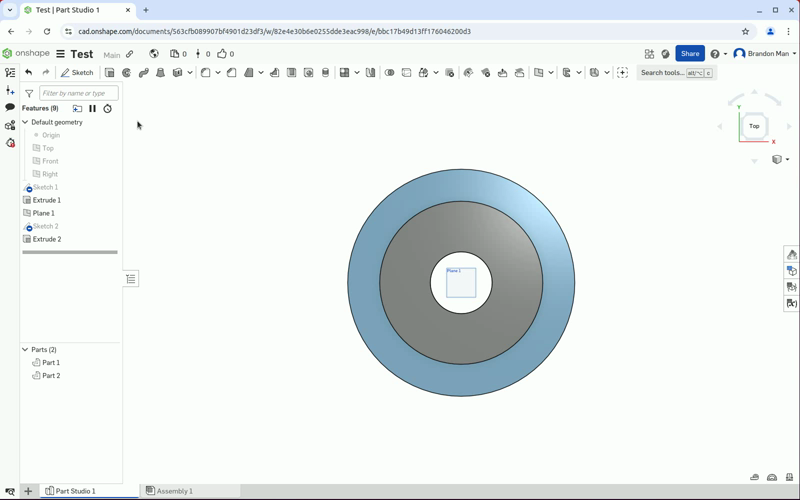
key(shift+h)
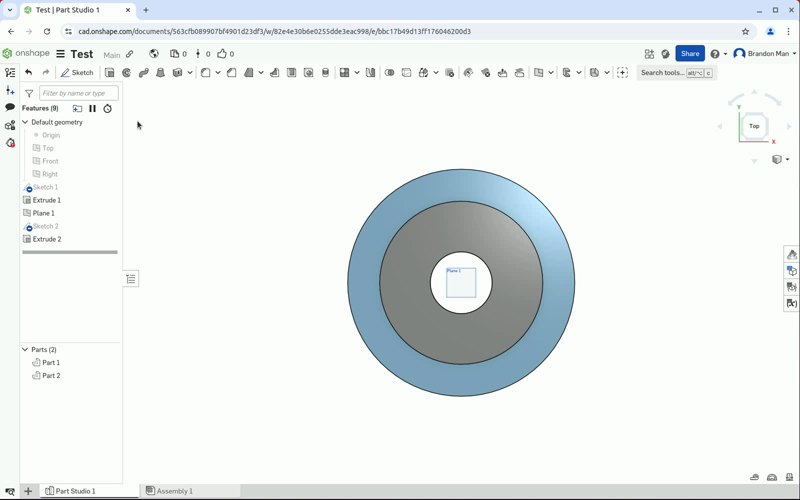
mouse_move(73, 189)
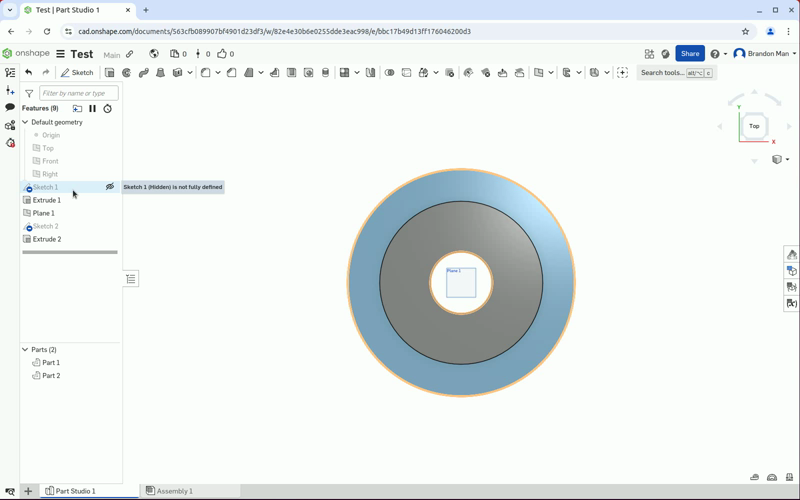
click(73, 189)
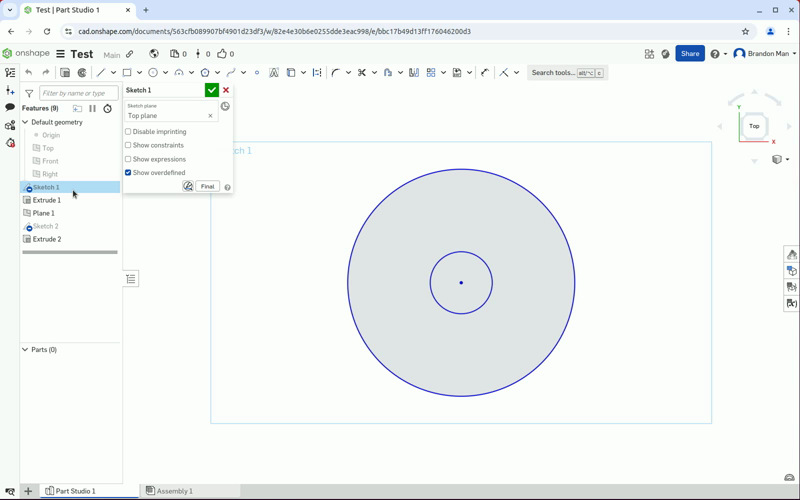
mouse_move(229, 92)
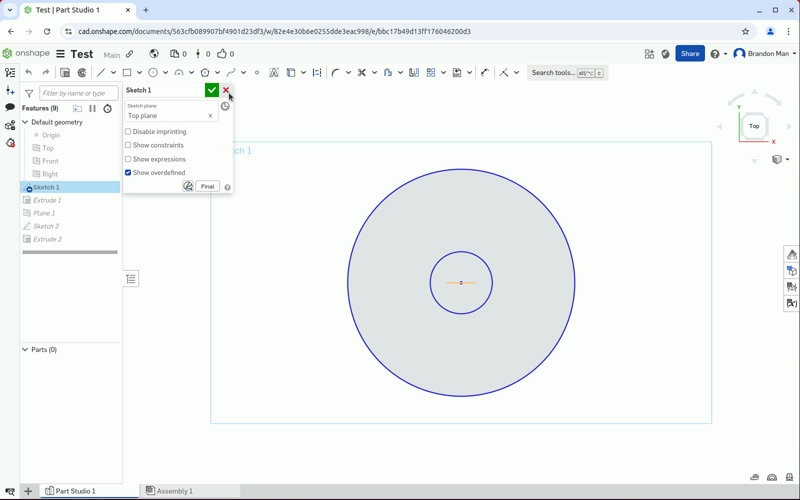
click(229, 92)
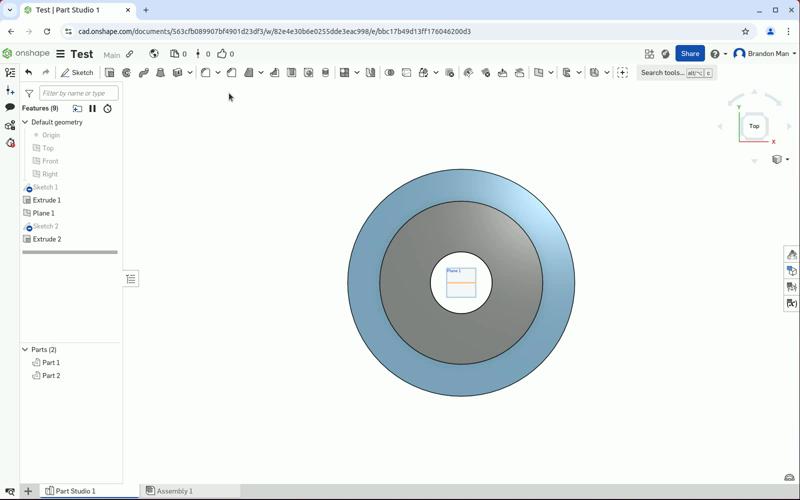
mouse_move(73, 352)
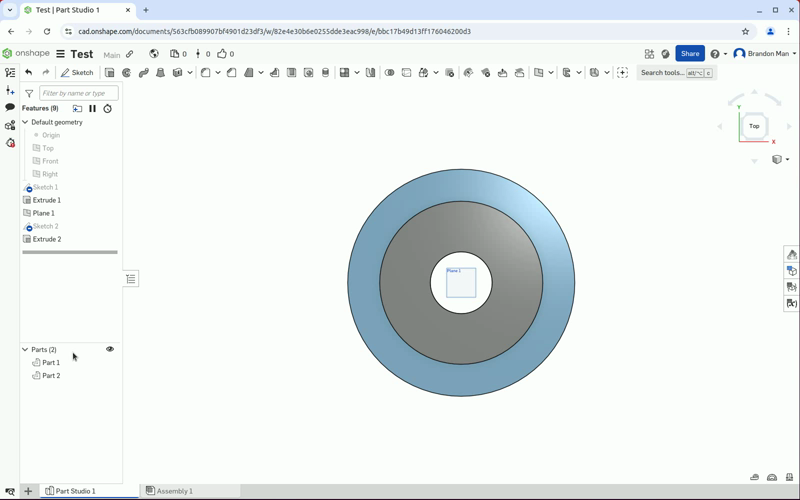
key(y)
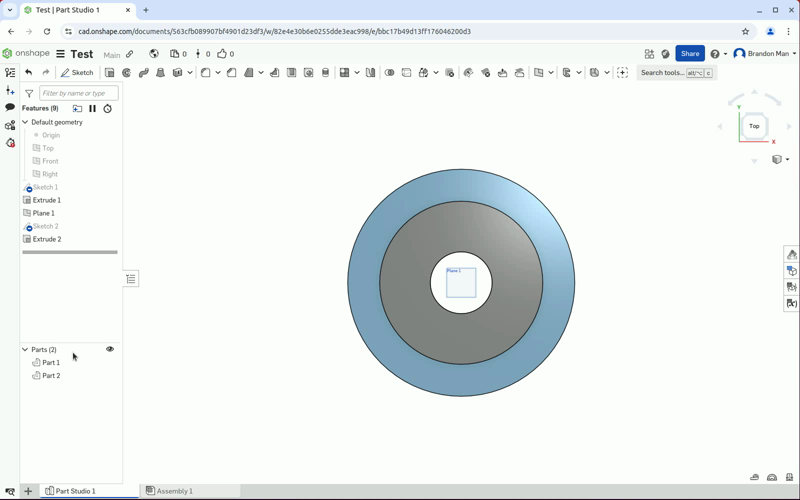
key(shift+p)
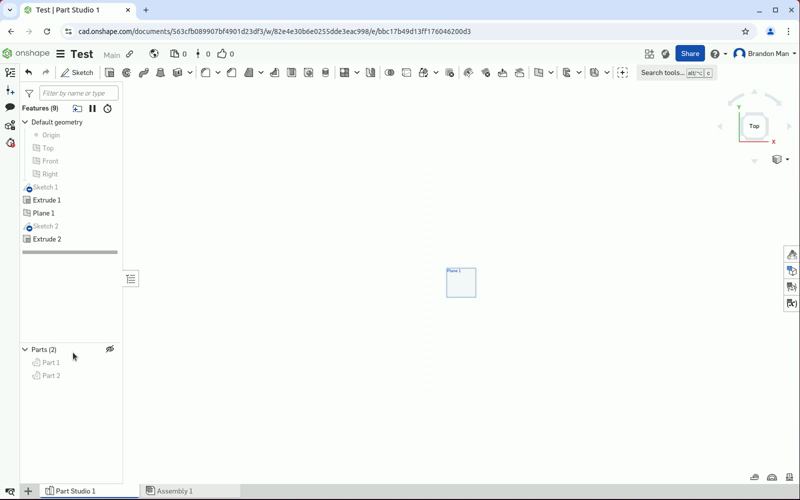
key(space)
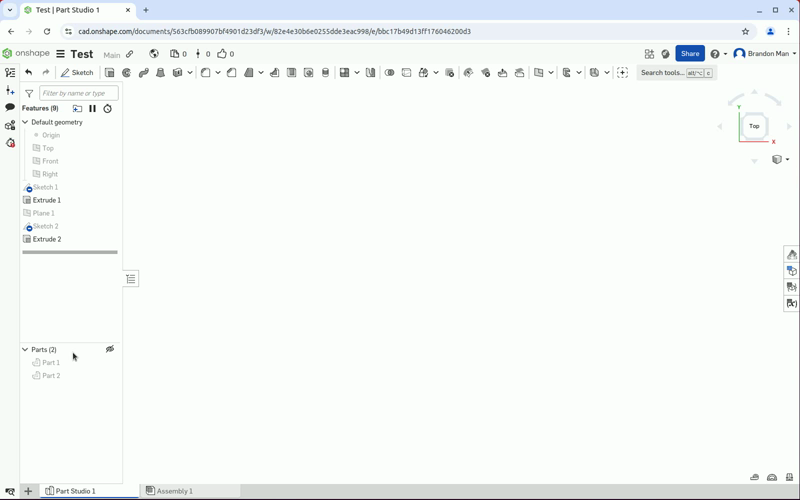
key_down(shift)
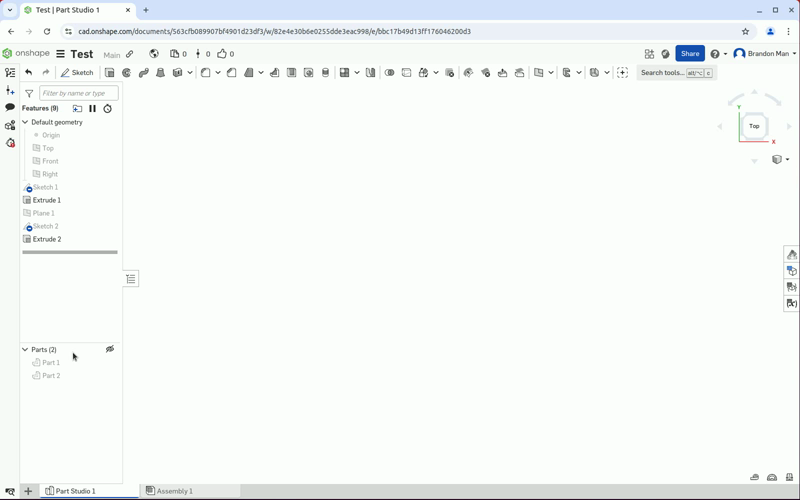
key(up)
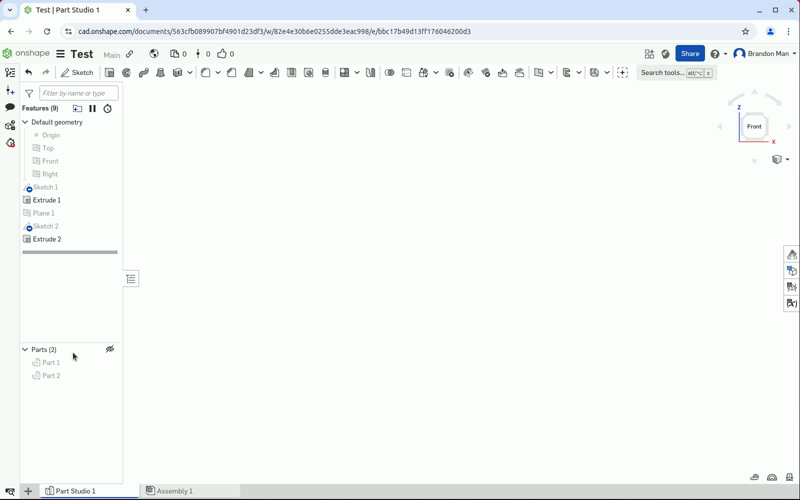
key_up(shift)
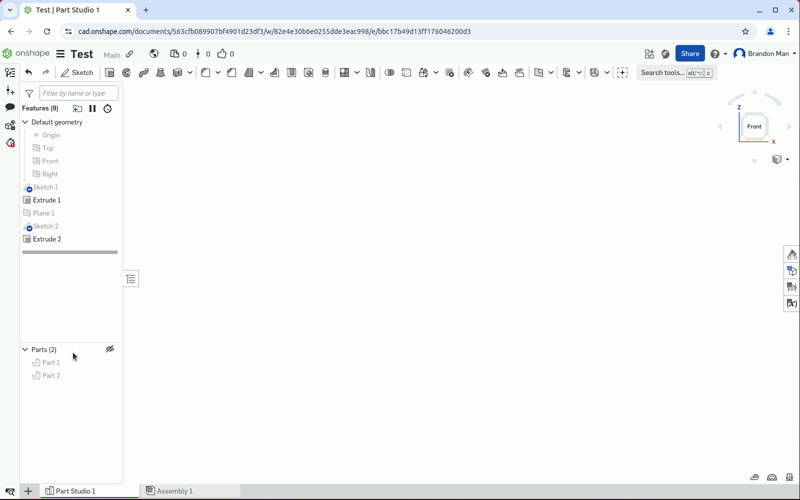
key(space)
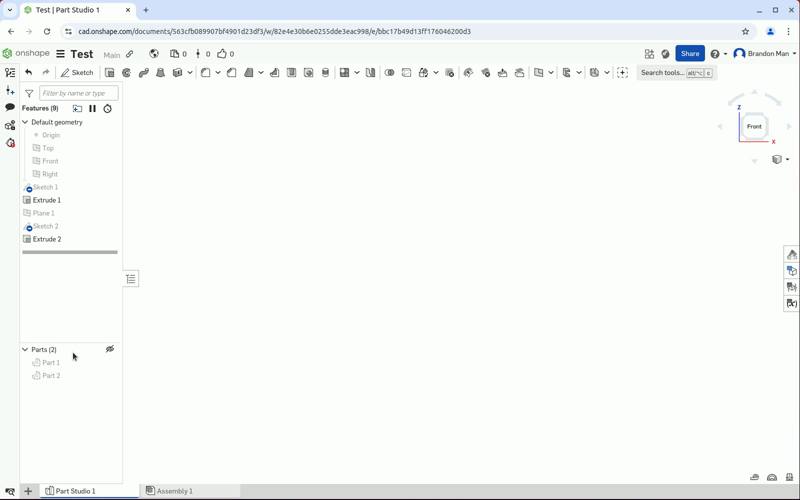
key_down(shift)
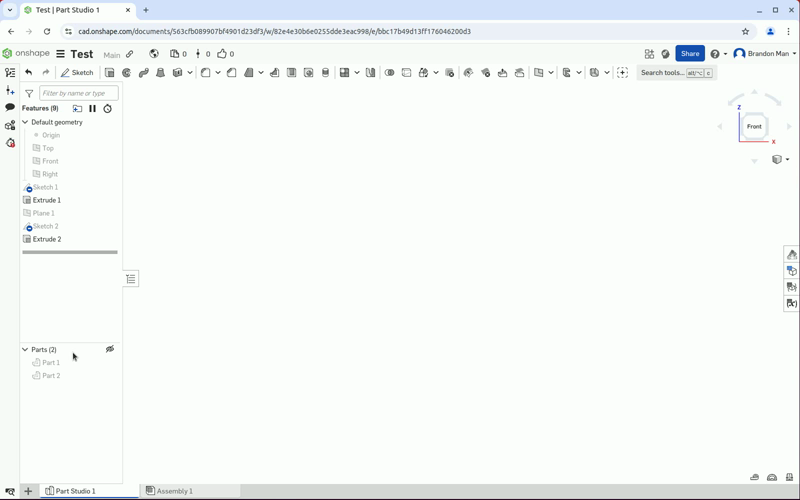
key(left)
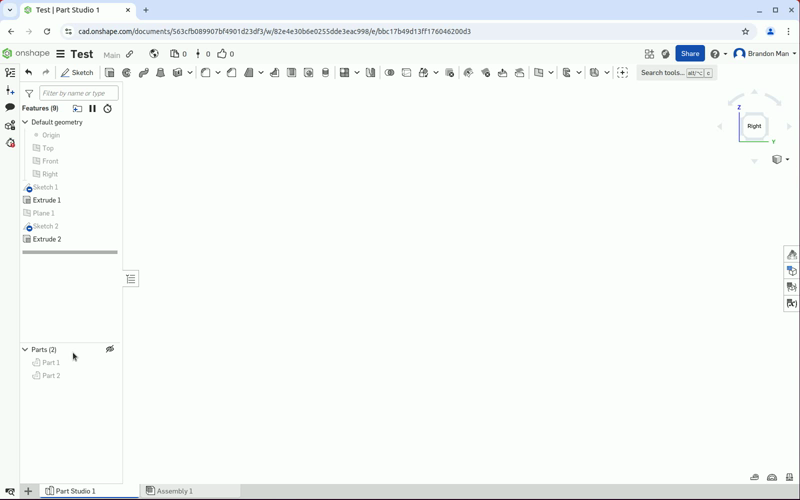
key_up(shift)
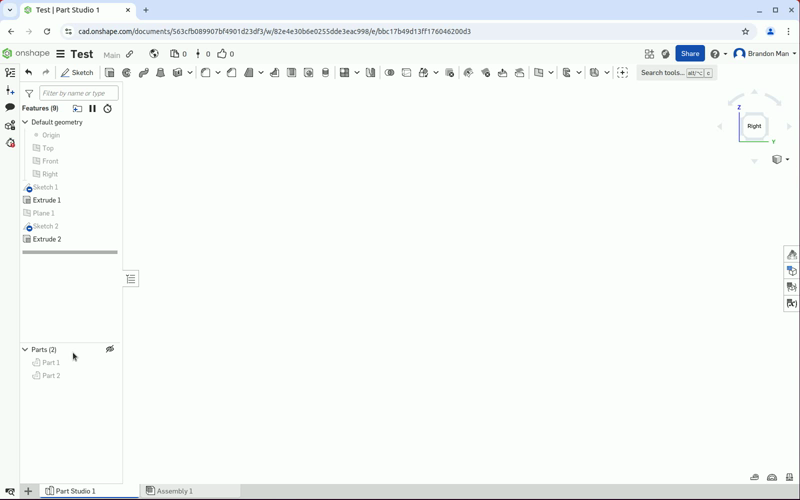
mouse_move(73, 352)
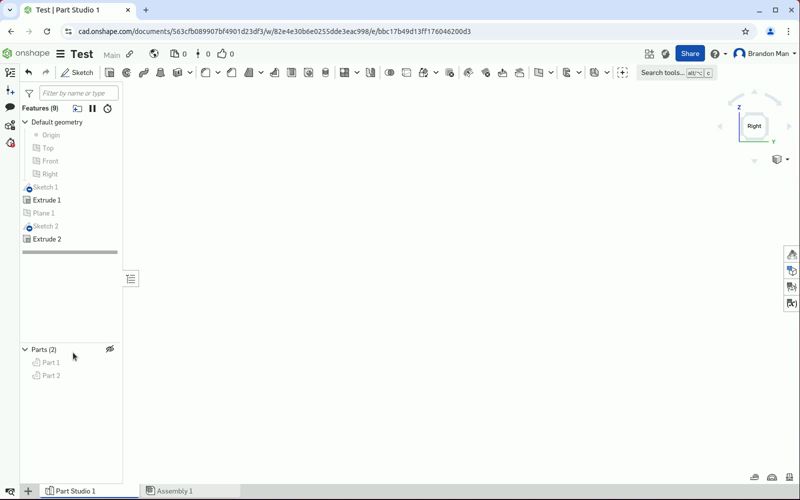
key(shift+y)
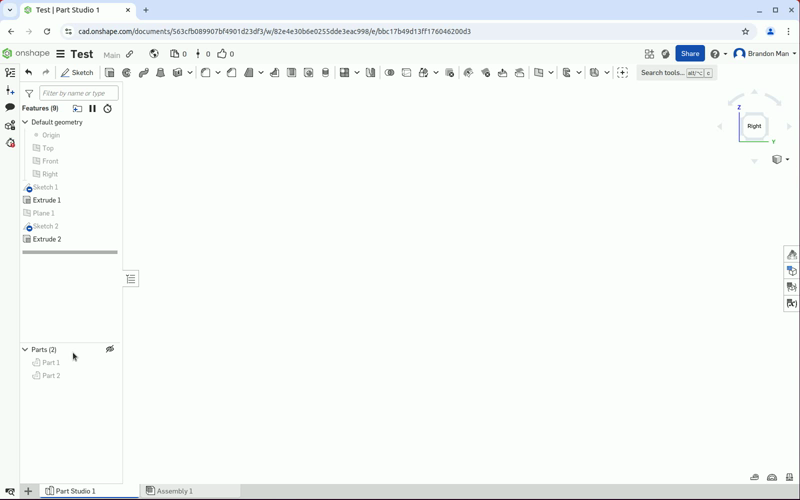
key(shift+s)
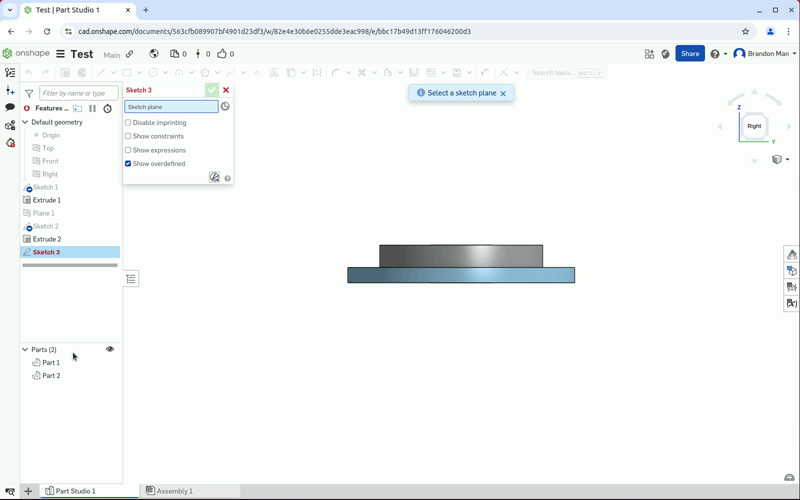
mouse_move(73, 176)
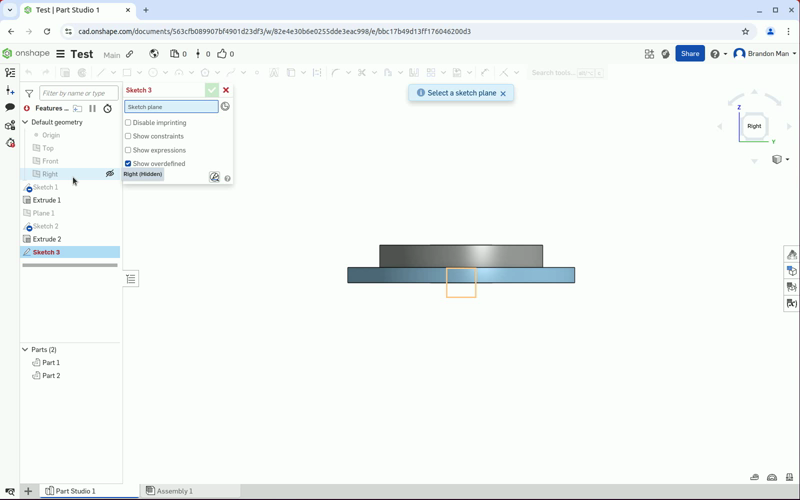
click(73, 176)
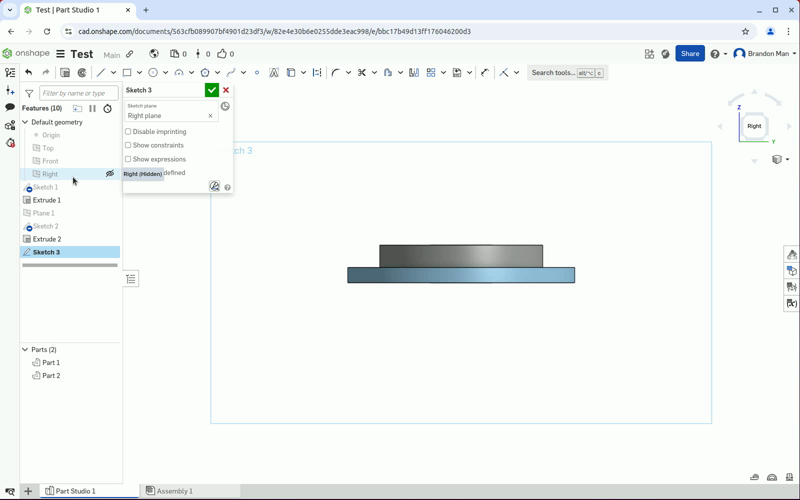
mouse_move(73, 352)
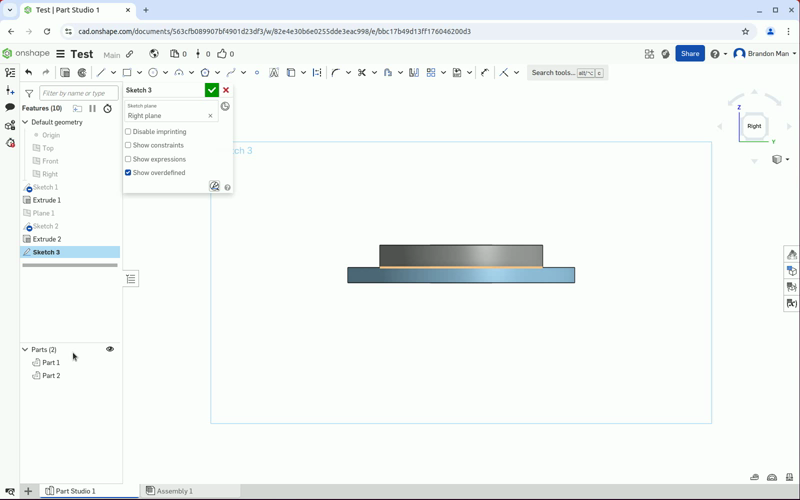
key(y)
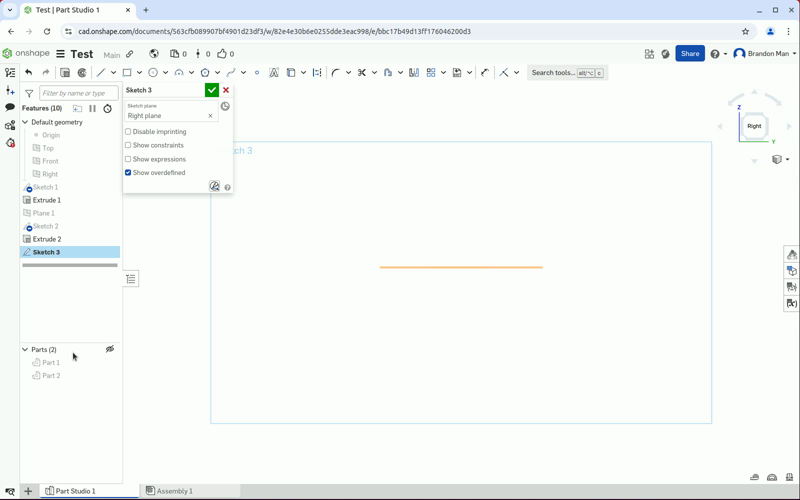
key(c)
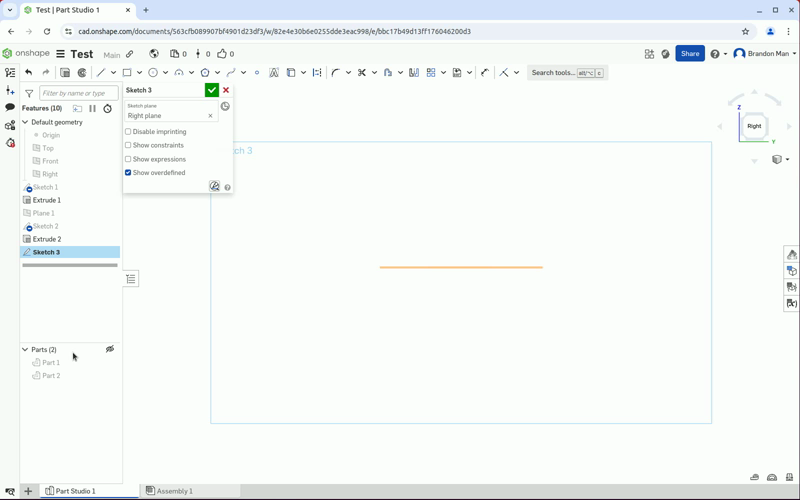
key_down(shift)
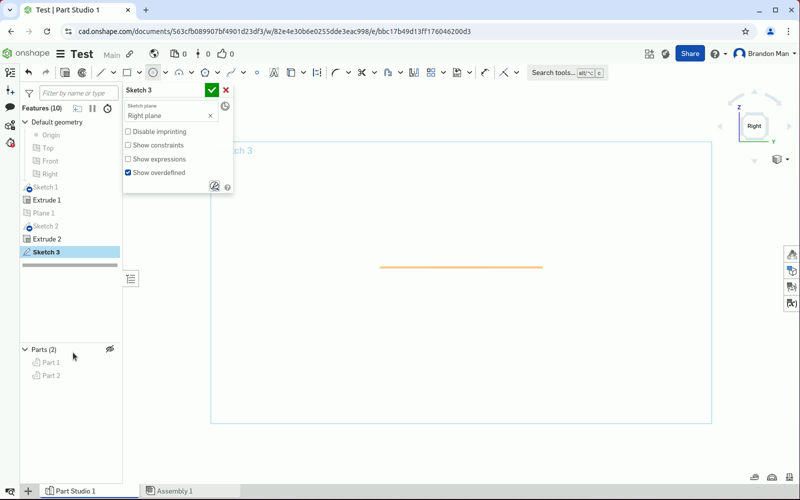
mouse_move(460, 264)
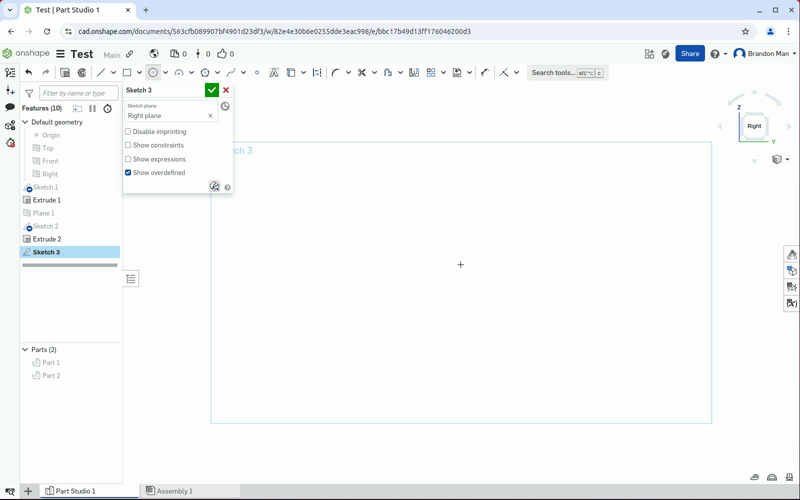
click(460, 264)
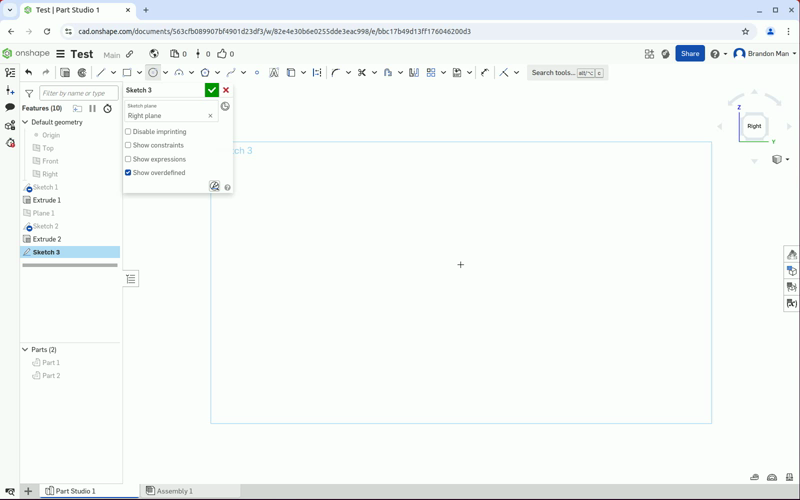
key_up(shift)
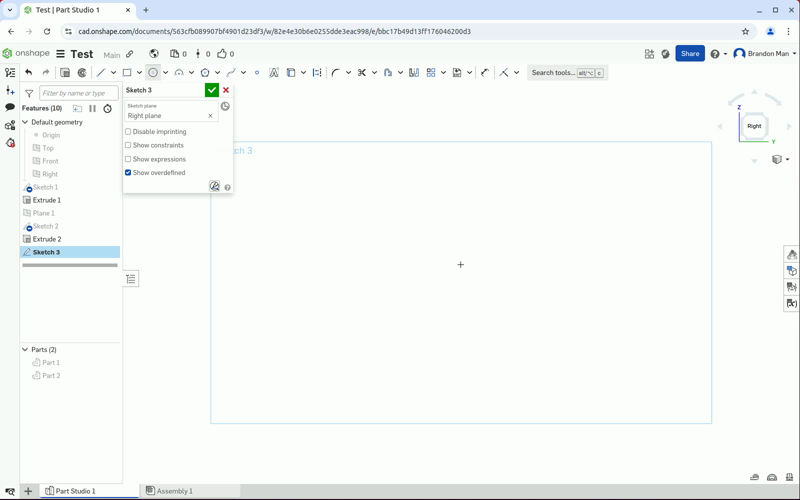
mouse_move(472, 264)
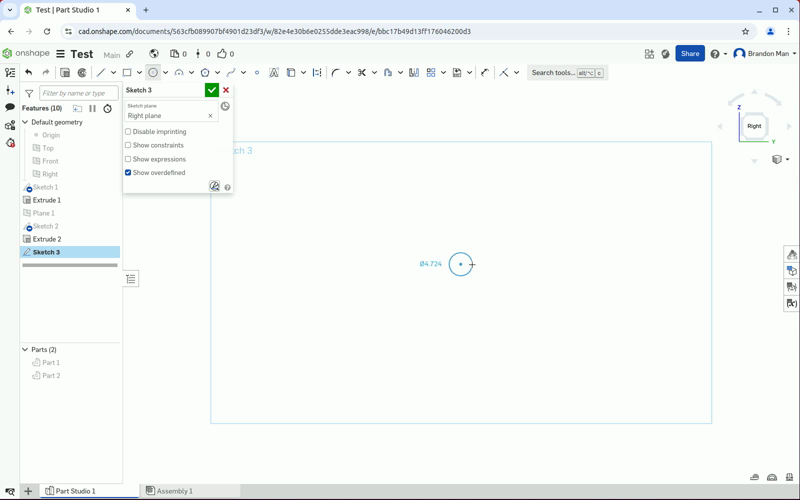
click(472, 264)
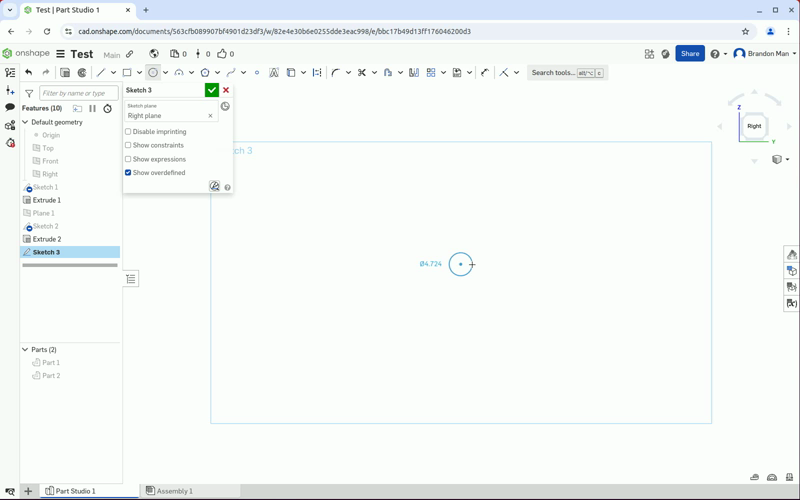
key(esc)
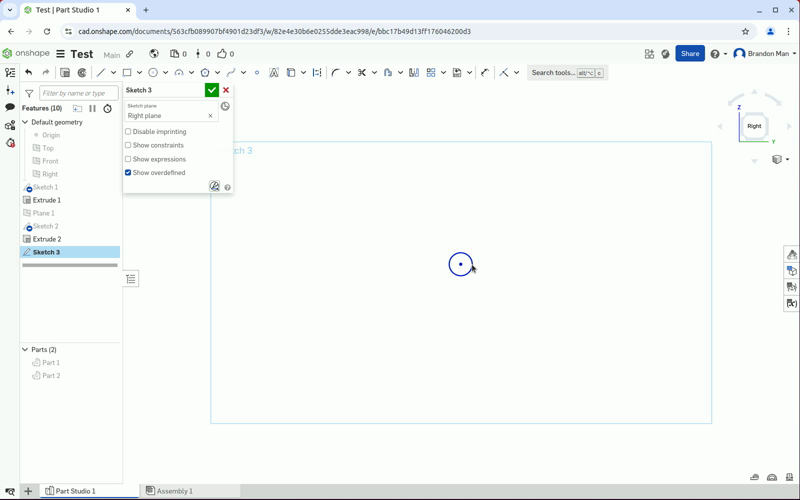
mouse_move(457, 262)
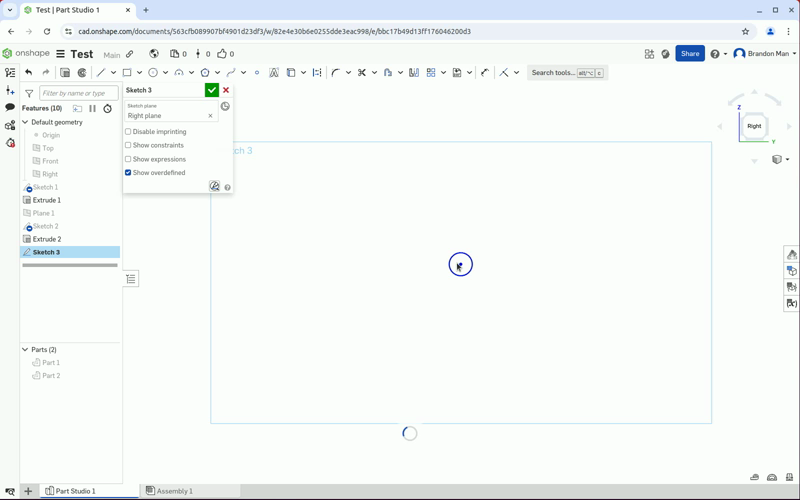
scroll(6)
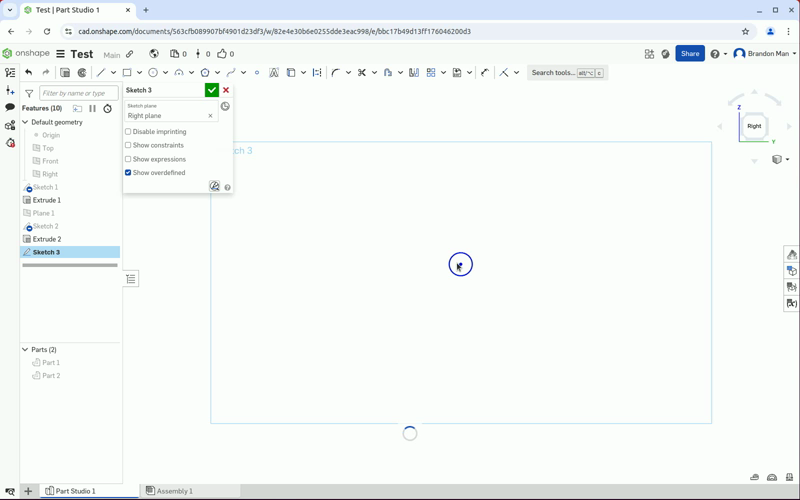
scroll(6)
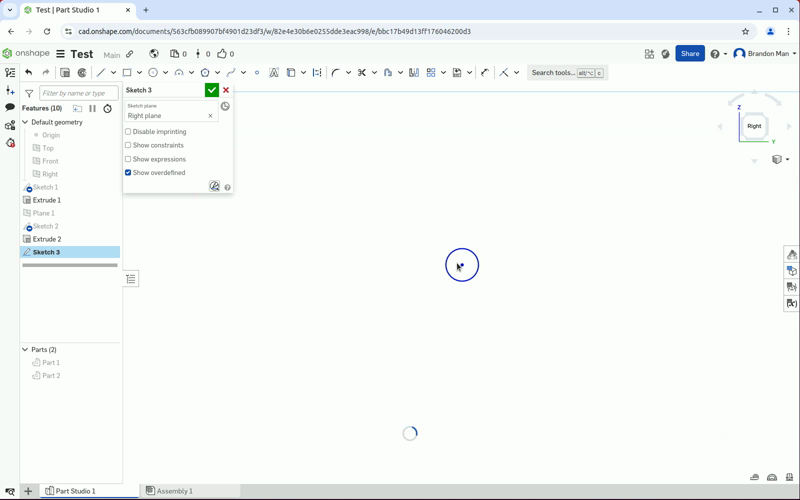
scroll(6)
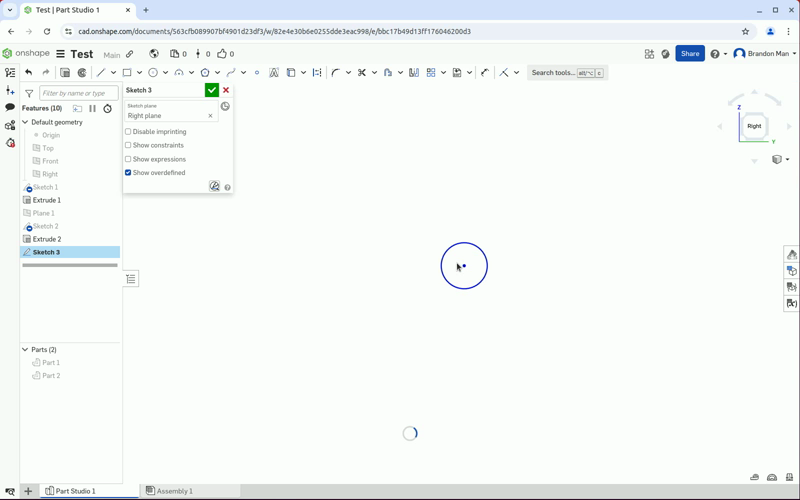
scroll(6)
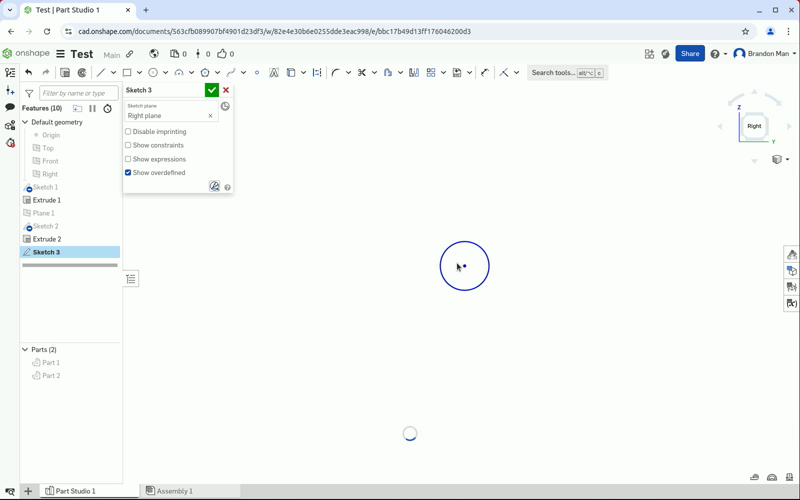
scroll(6)
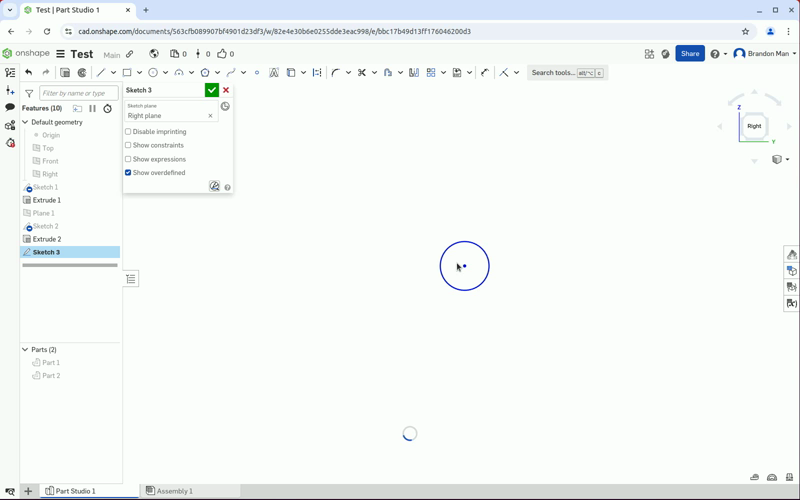
scroll(6)
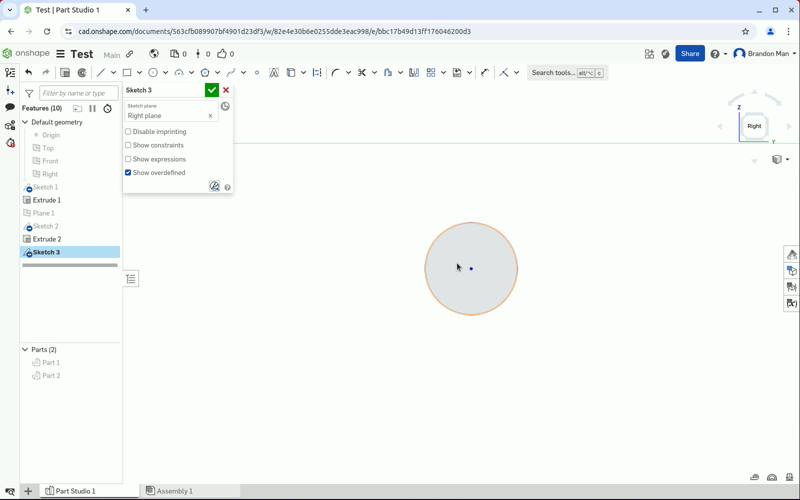
scroll(6)
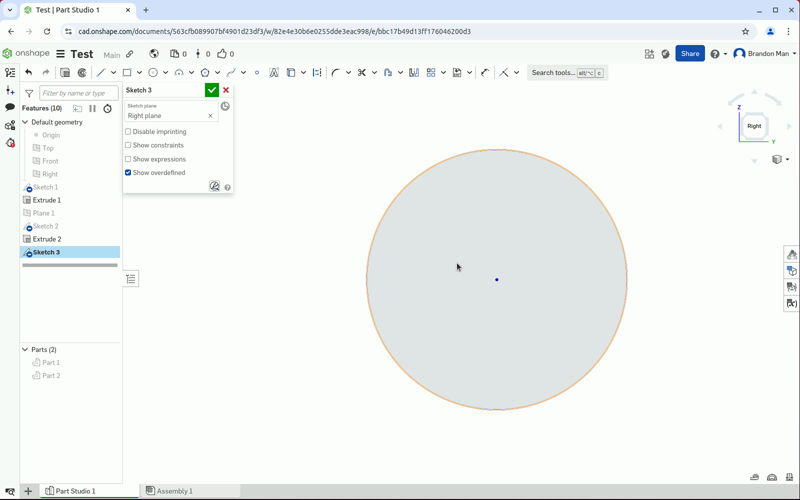
click(457, 262)
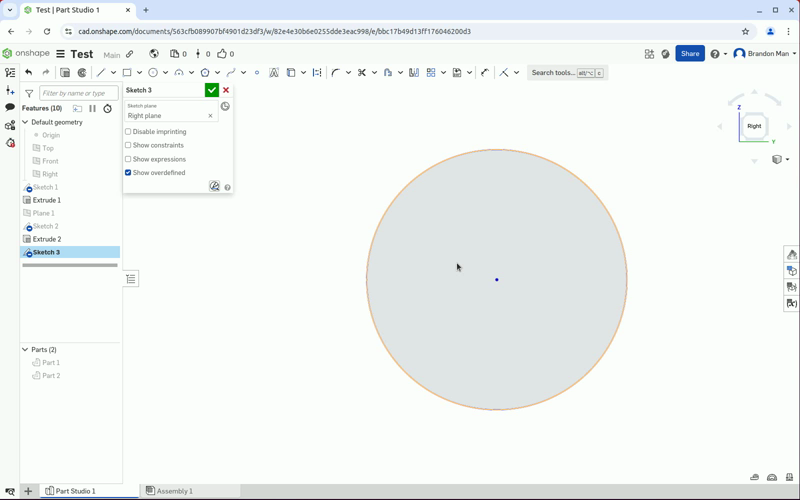
scroll(-6)
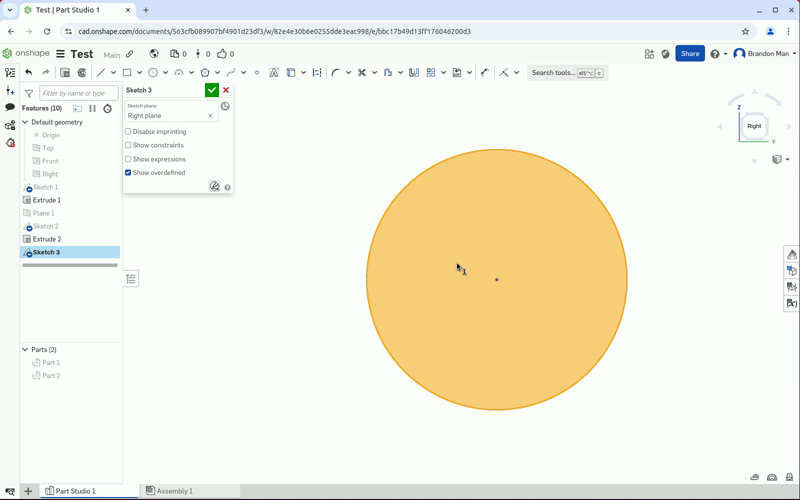
scroll(-6)
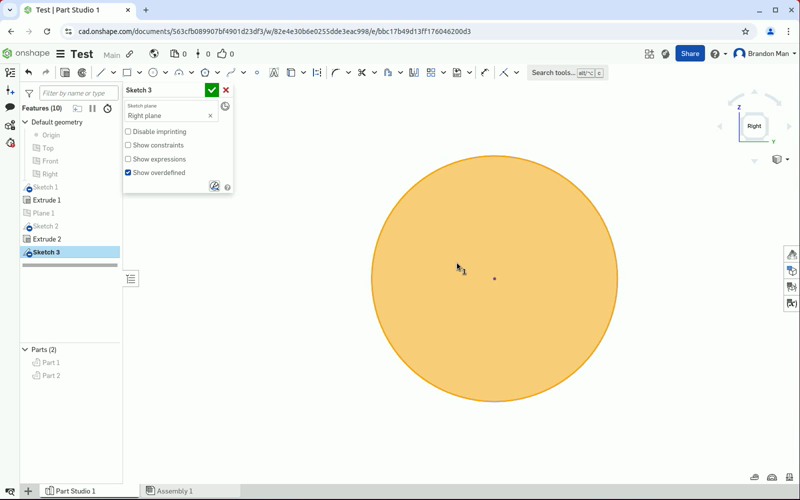
scroll(-6)
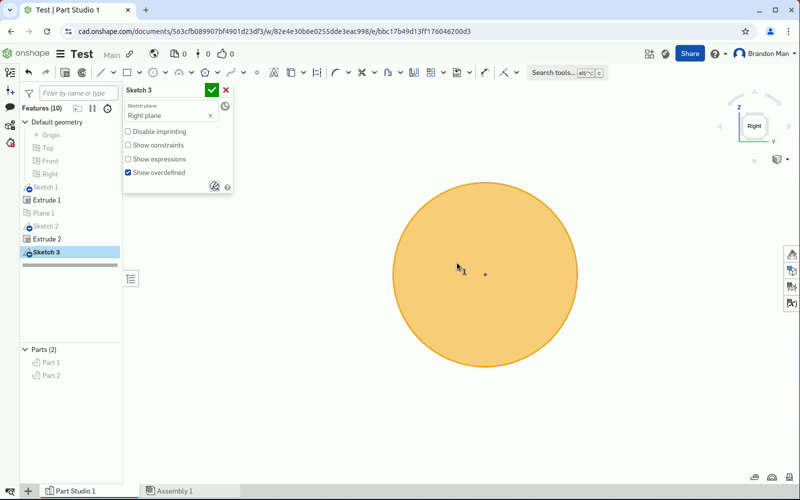
scroll(-6)
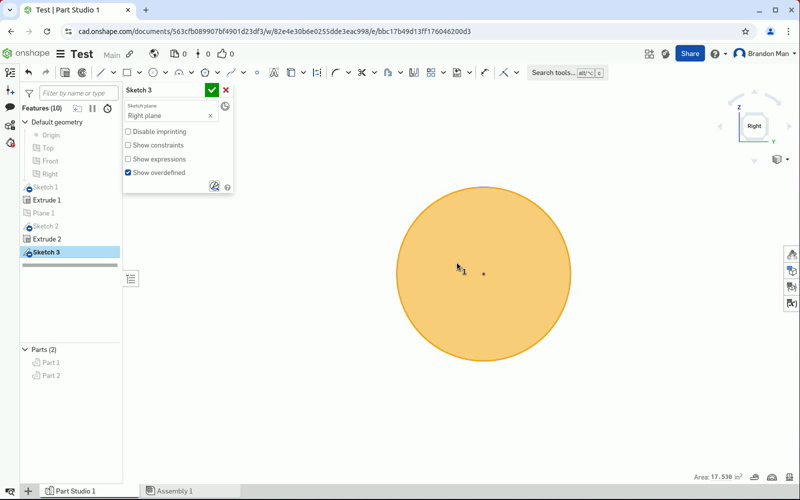
scroll(-6)
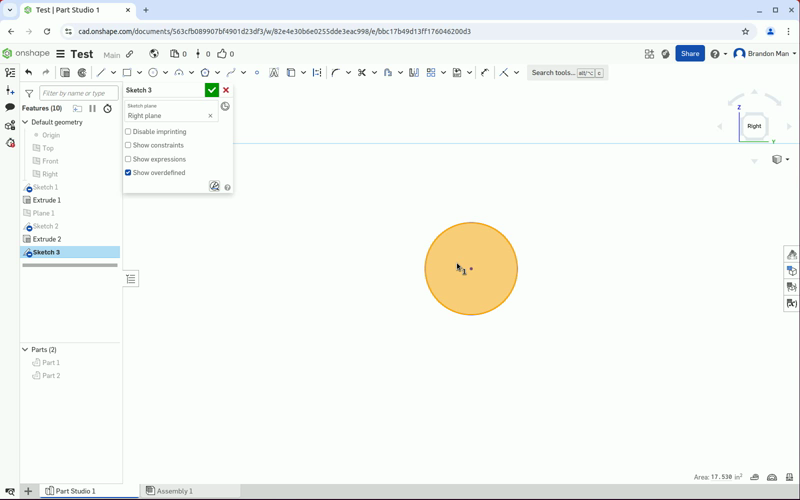
scroll(-6)
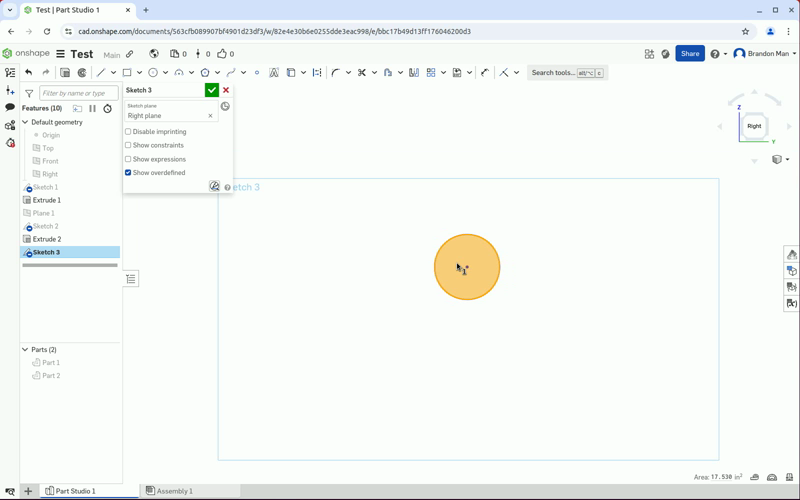
scroll(-6)
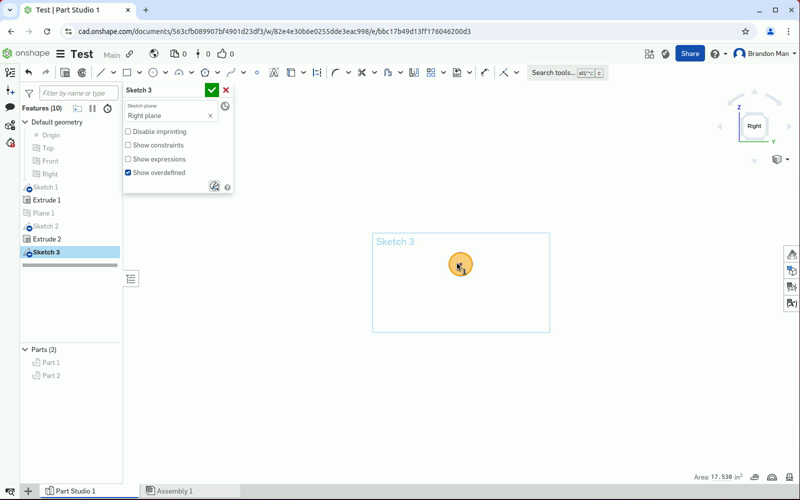
mouse_move(73, 352)
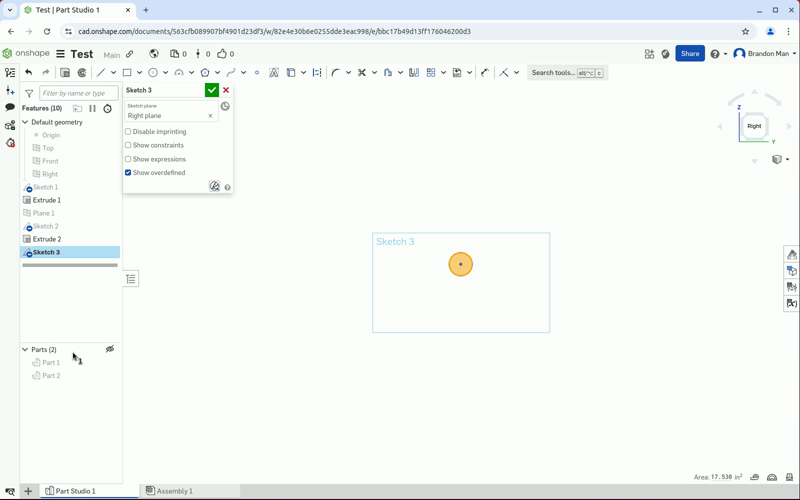
key(shift+y)
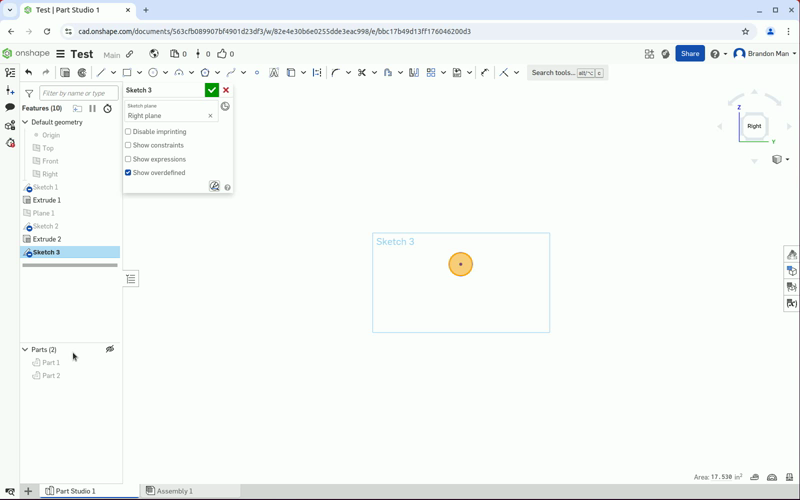
key(shift+e)
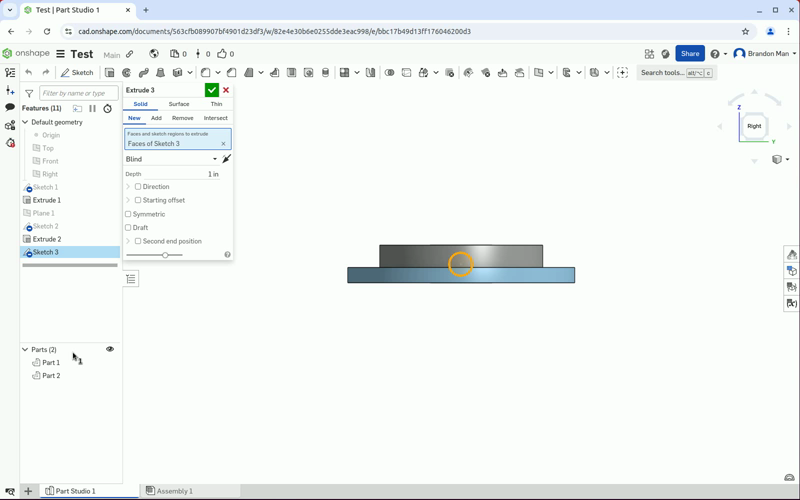
mouse_move(143, 106)
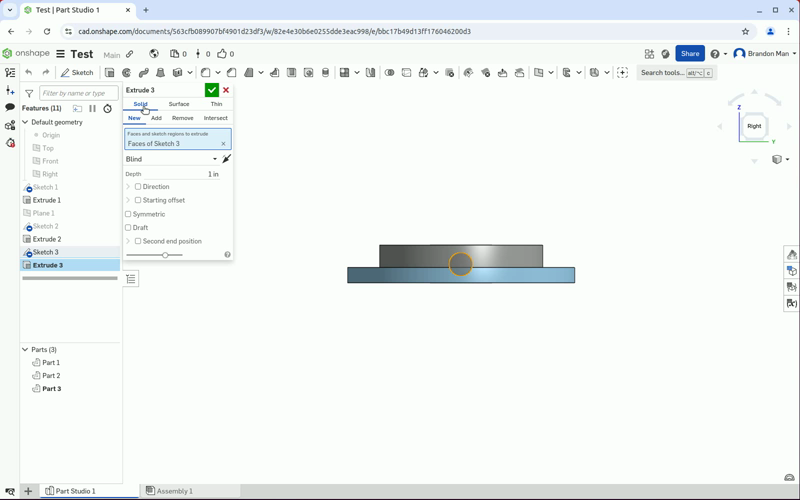
click(143, 106)
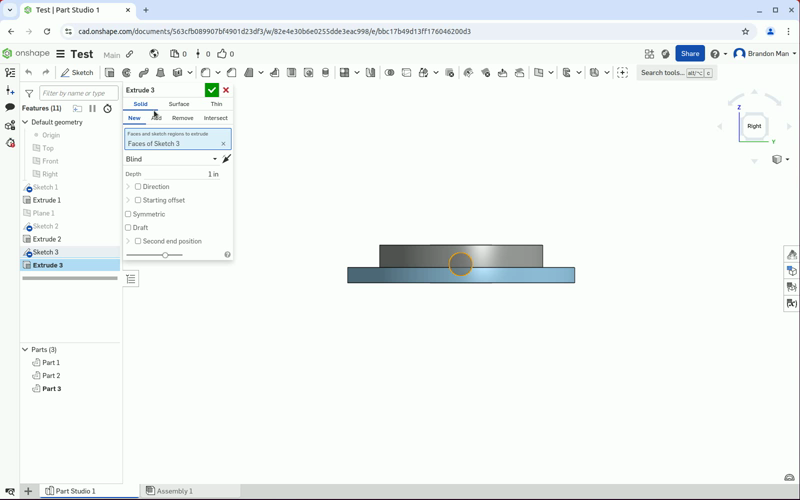
mouse_move(186, 120)
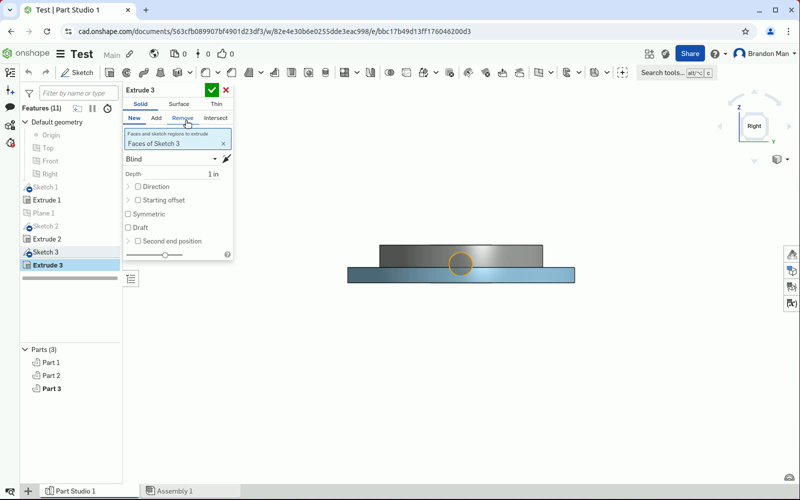
click(186, 120)
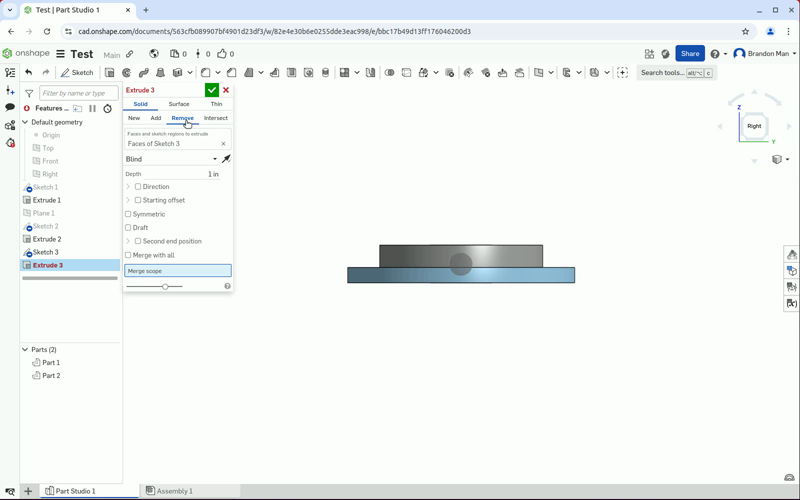
key(tab, 4)
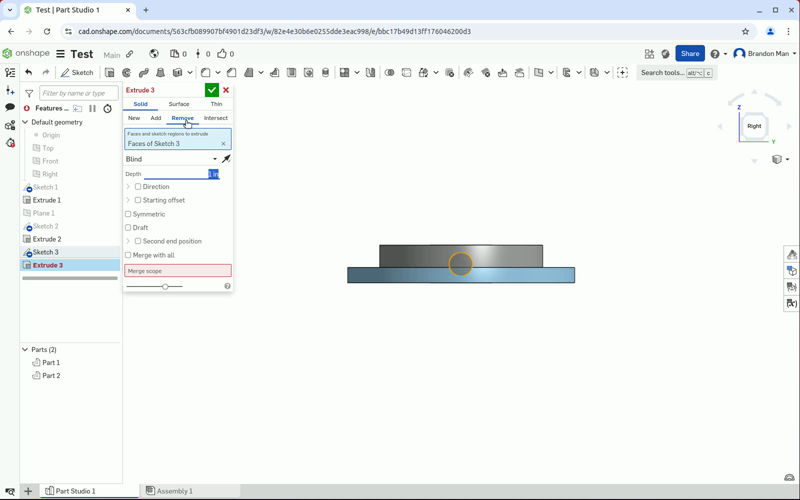
text(30.811)
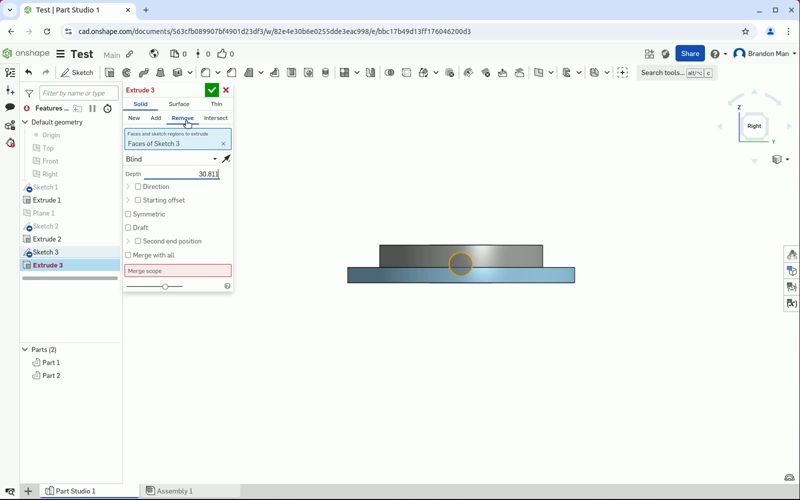
key(tab, 3)
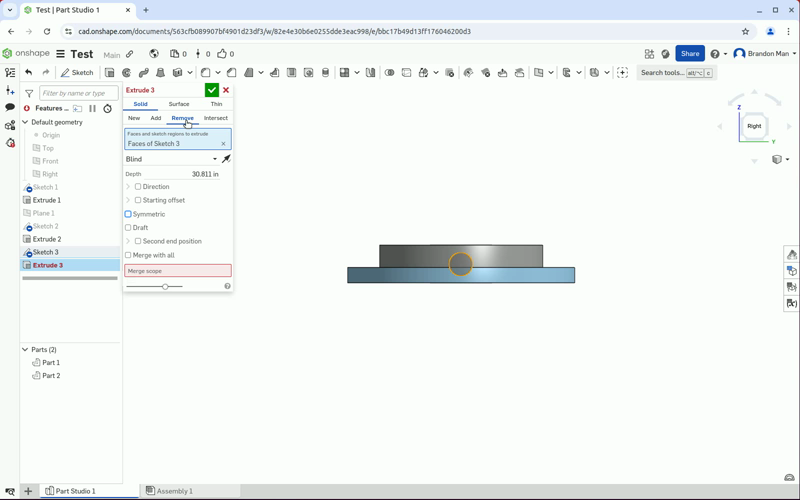
key(tab, 2)
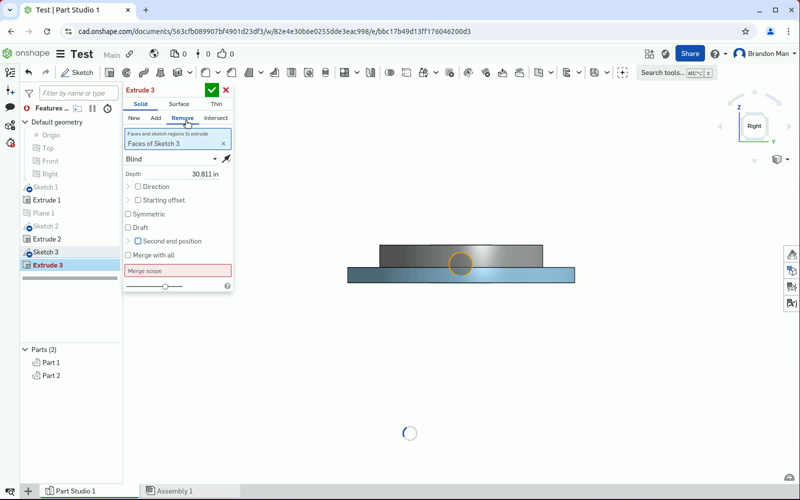
key(space)
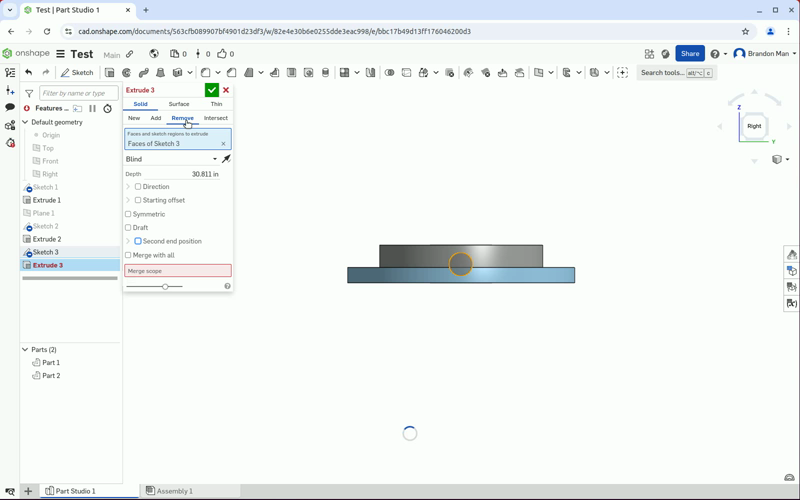
key(tab, 3)
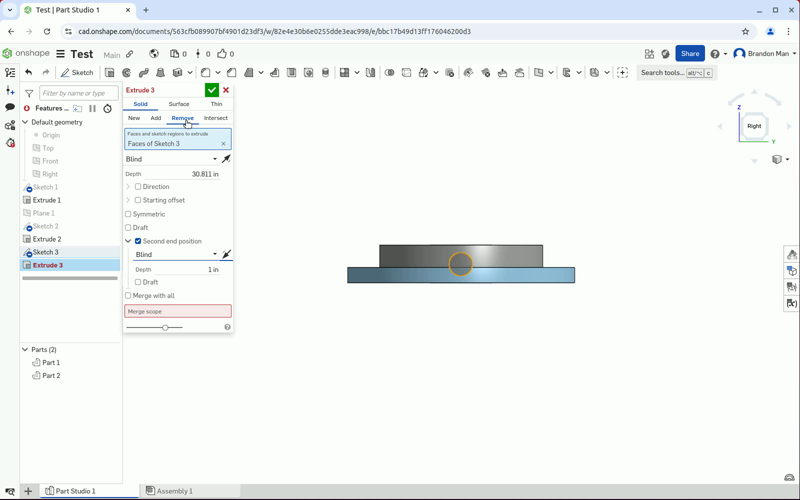
text(30.57)
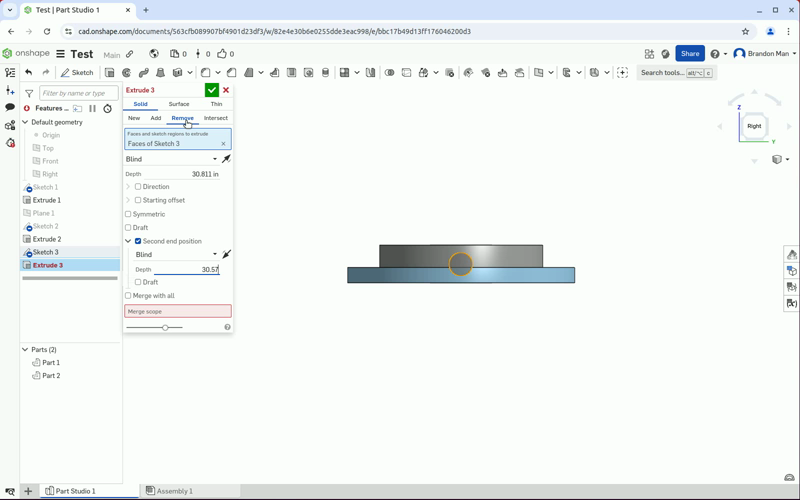
key(tab, 2)
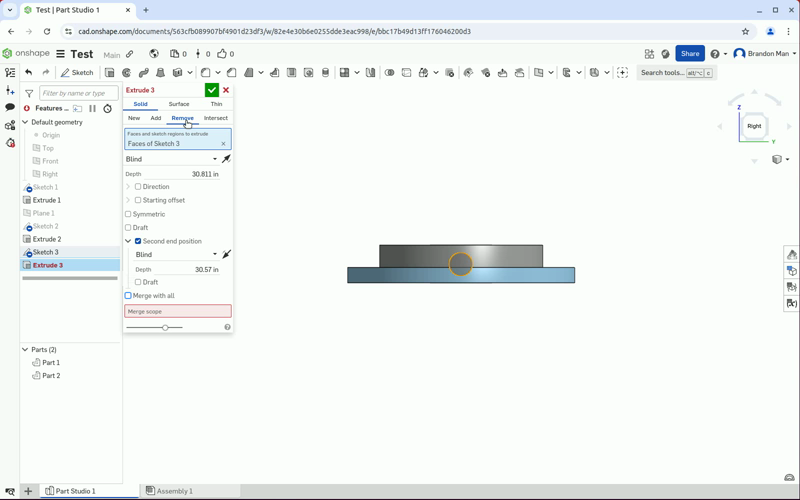
key(space)
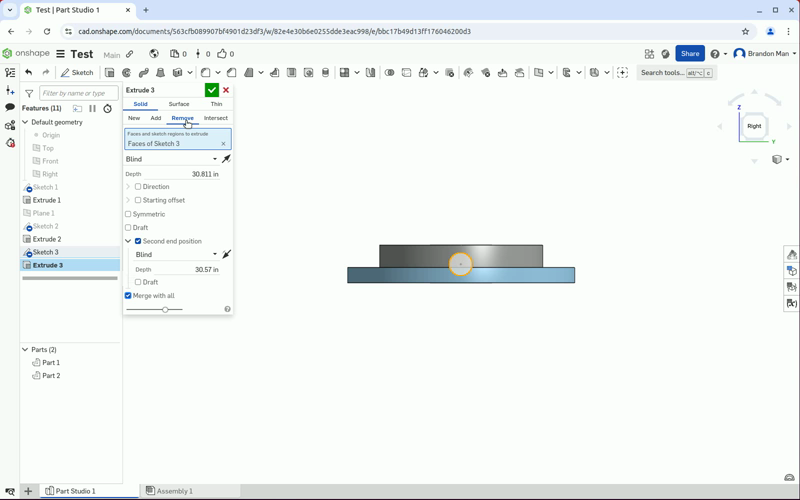
key(enter)
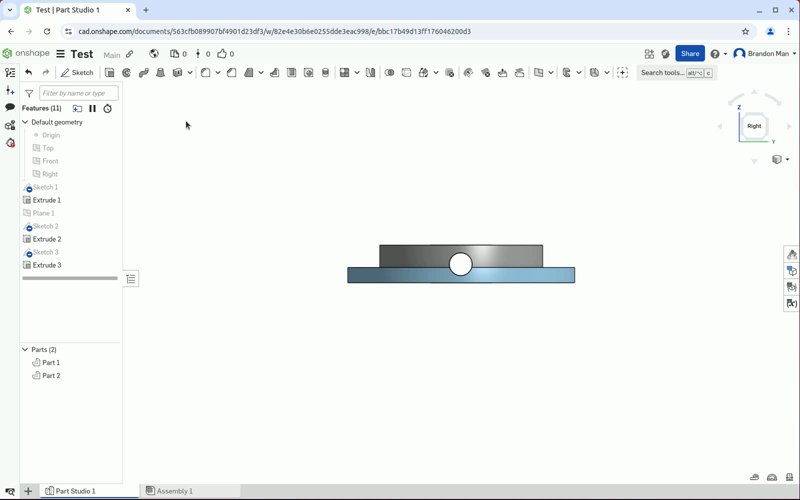
key(shift+h)
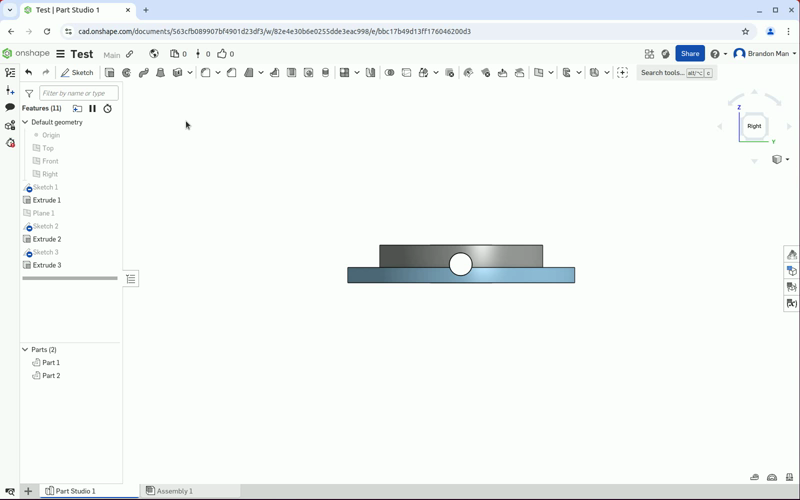
key(shift+h)
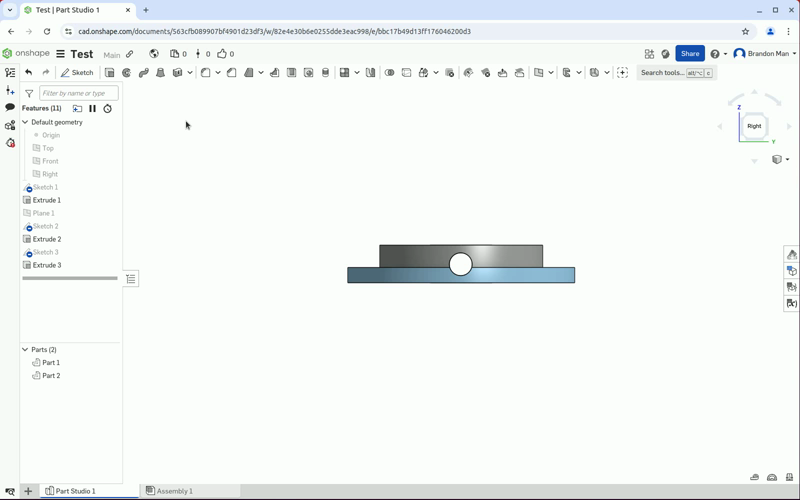
mouse_move(73, 189)
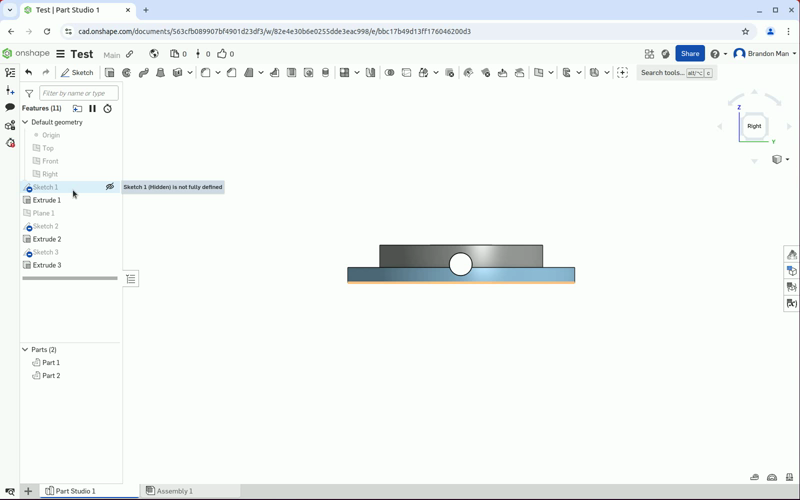
click(73, 189)
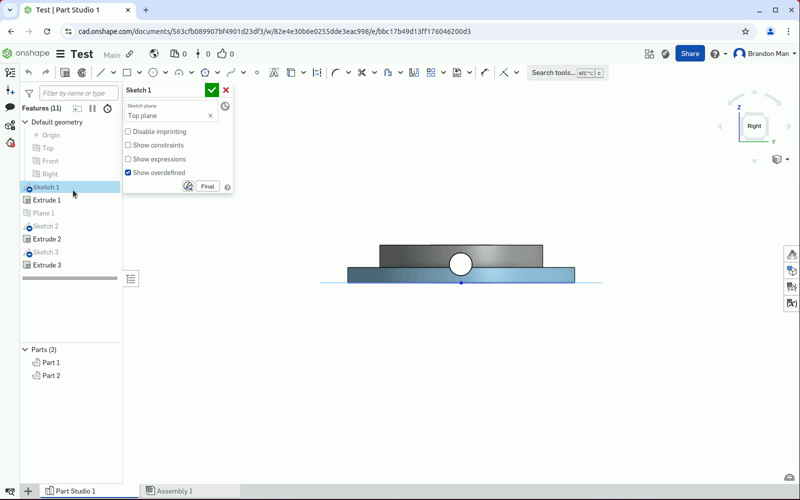
mouse_move(229, 92)
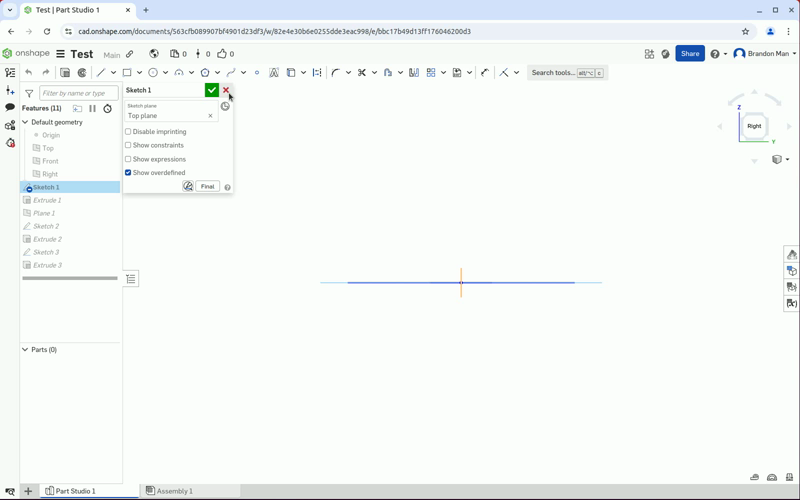
click(229, 92)
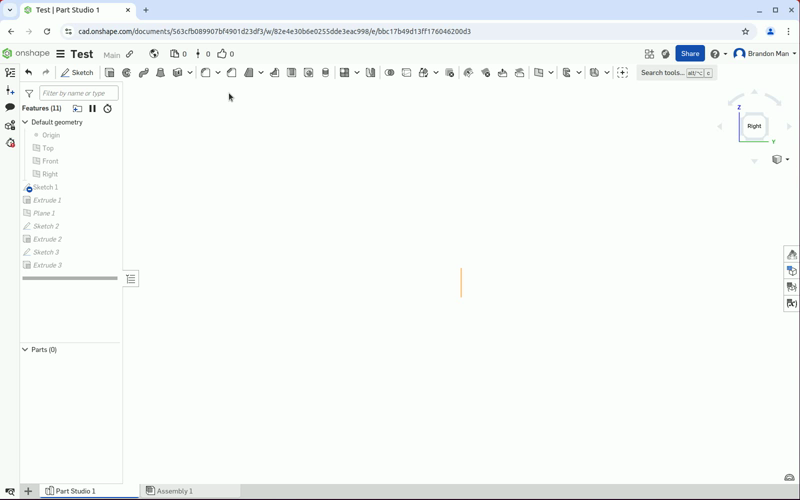
mouse_move(73, 352)
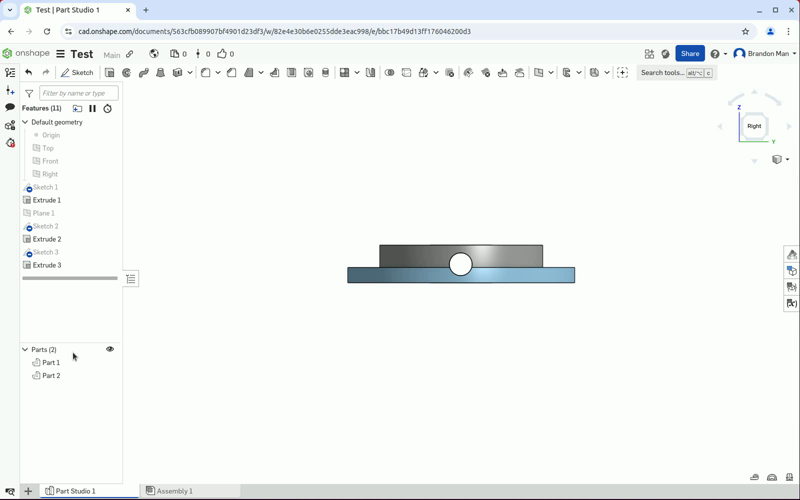
key(y)
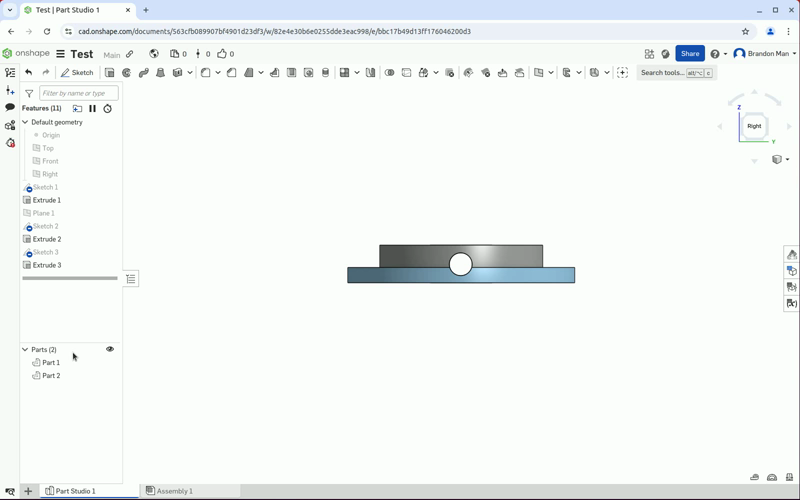
key(shift+p)
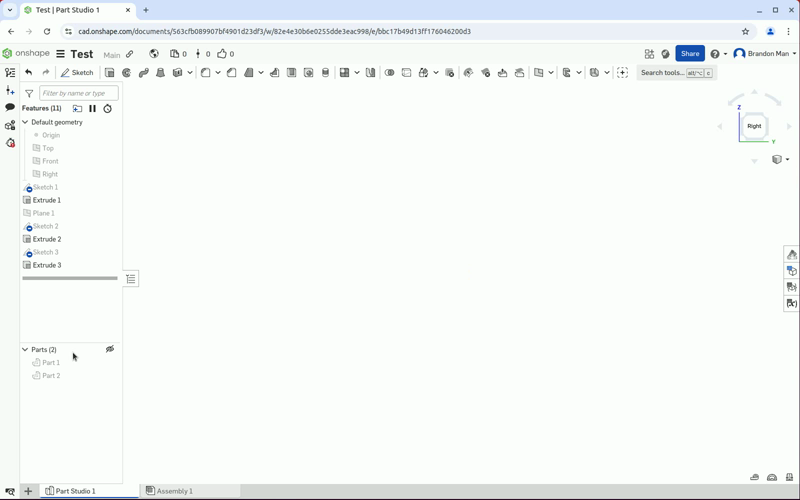
key(space)
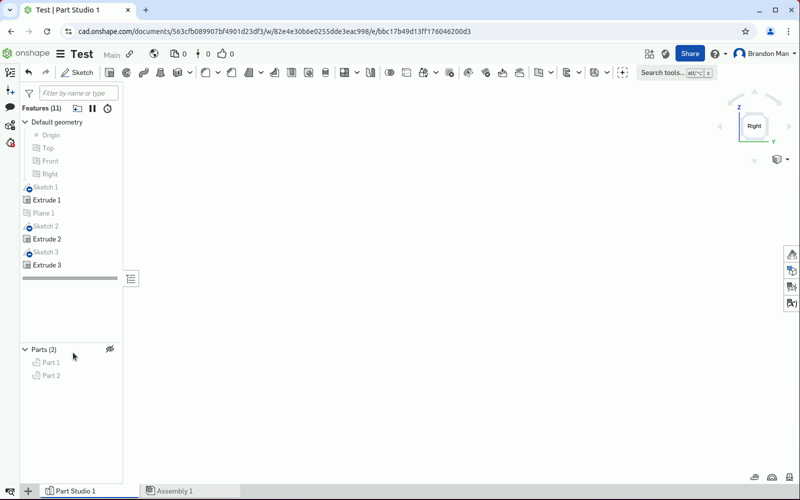
key_down(shift)
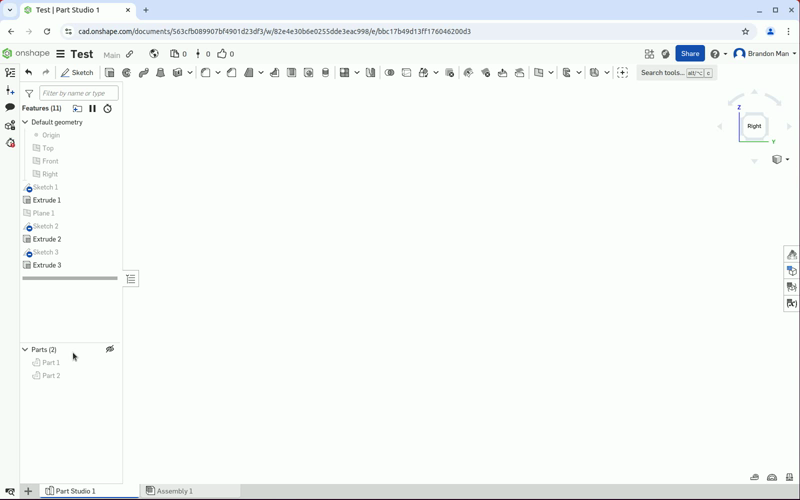
key(right)
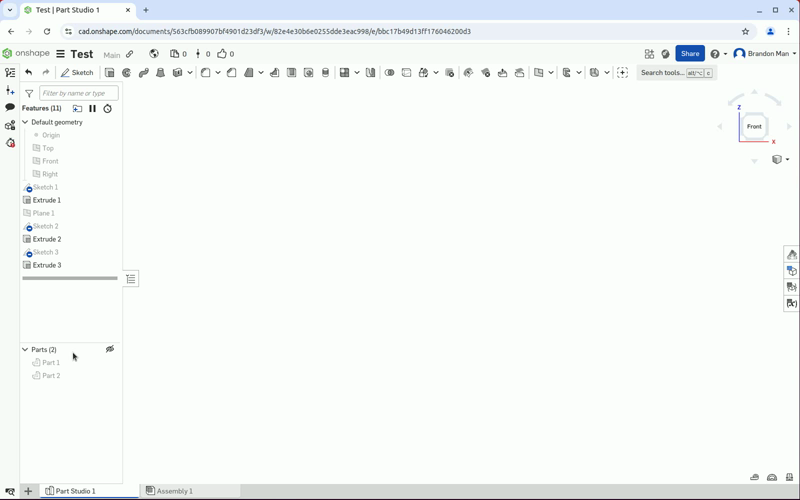
key_up(shift)
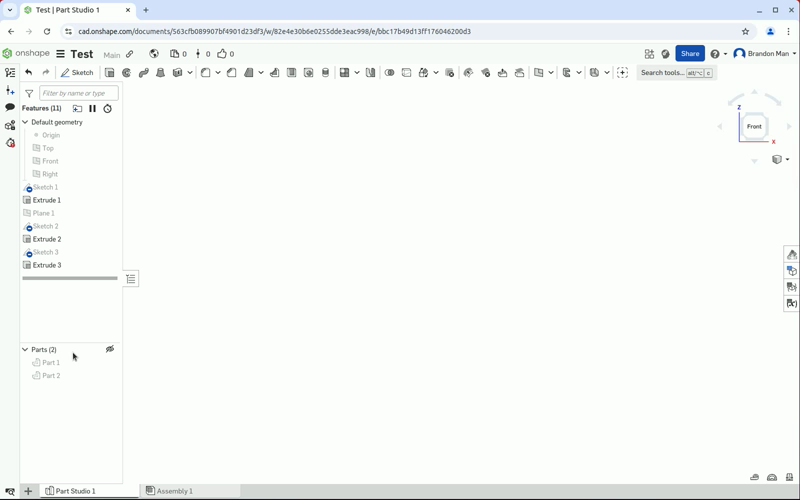
key(space)
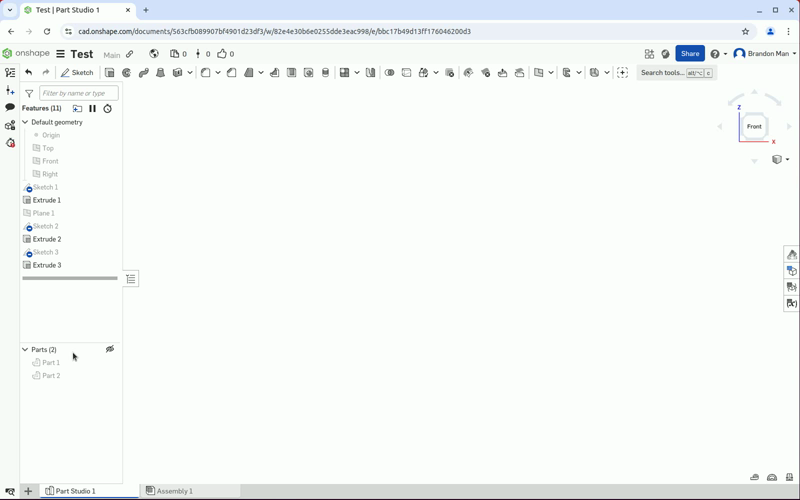
key_down(shift)
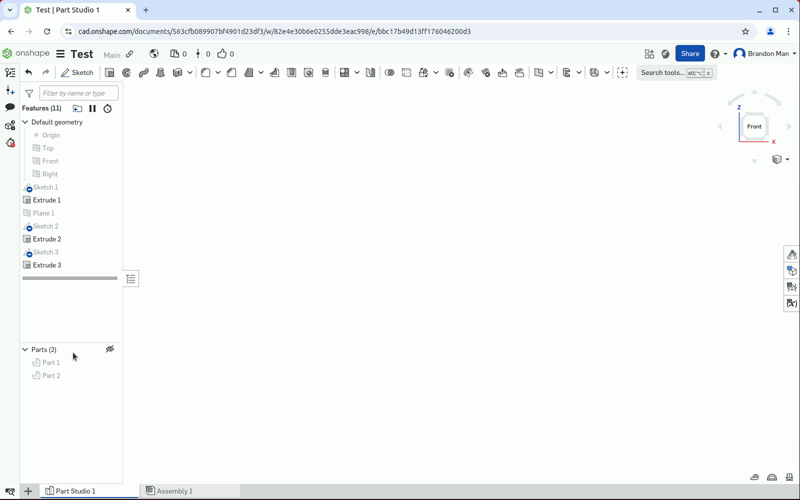
key(down)
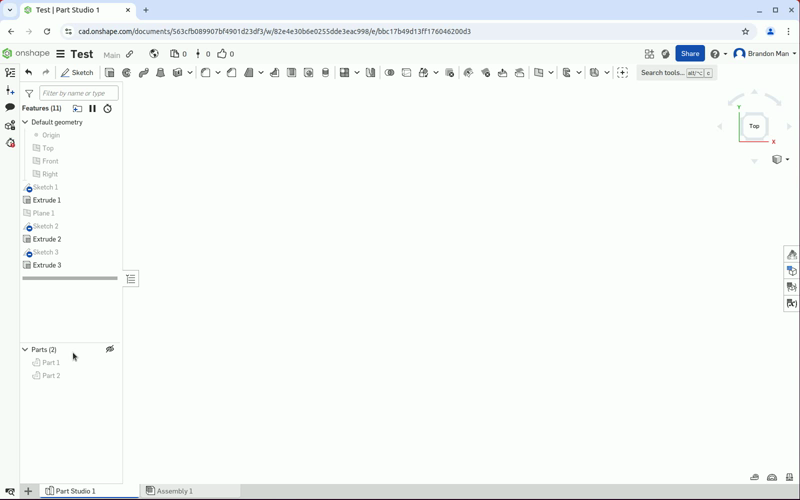
key_up(shift)
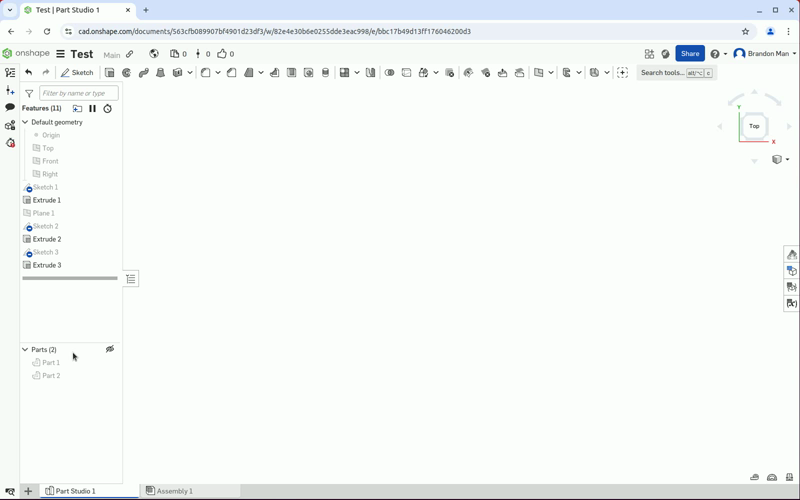
mouse_move(73, 352)
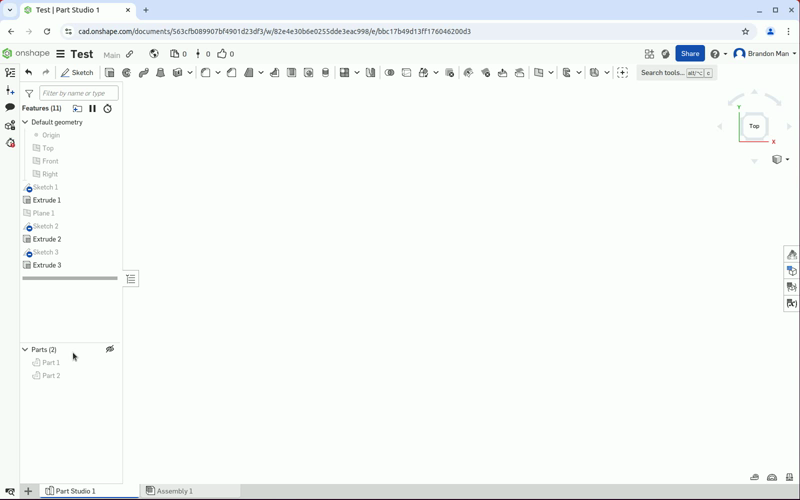
key(shift+y)
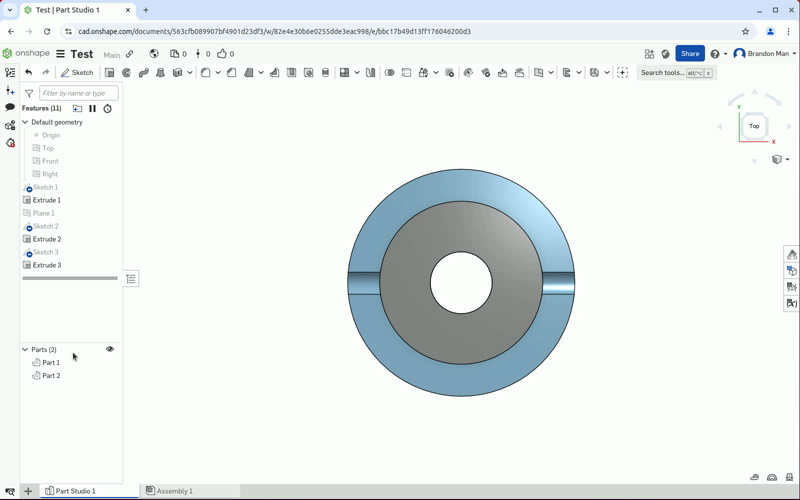
mouse_move(541, 75)
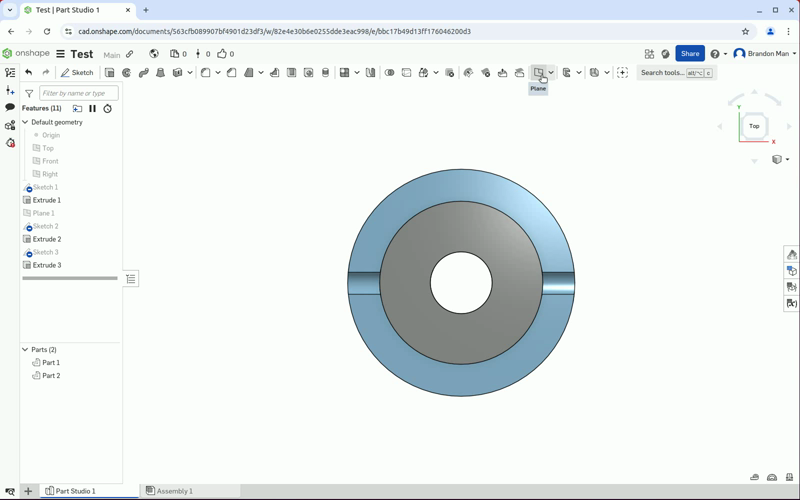
click(541, 75)
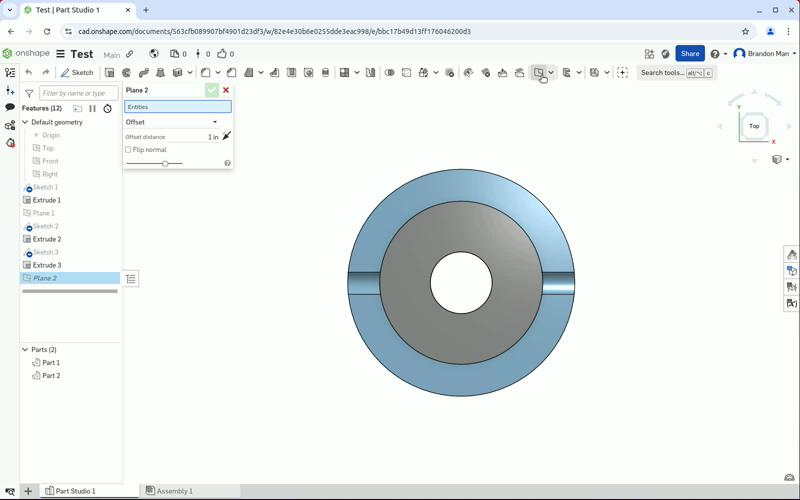
mouse_move(73, 150)
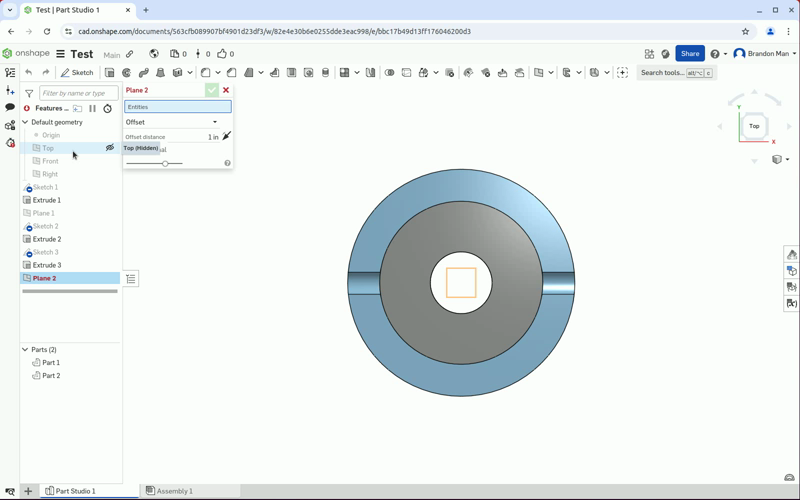
click(73, 150)
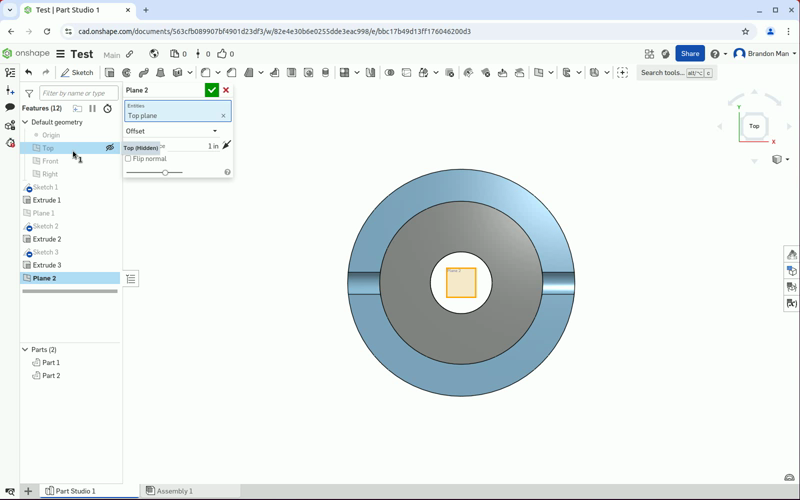
key(tab, 2)
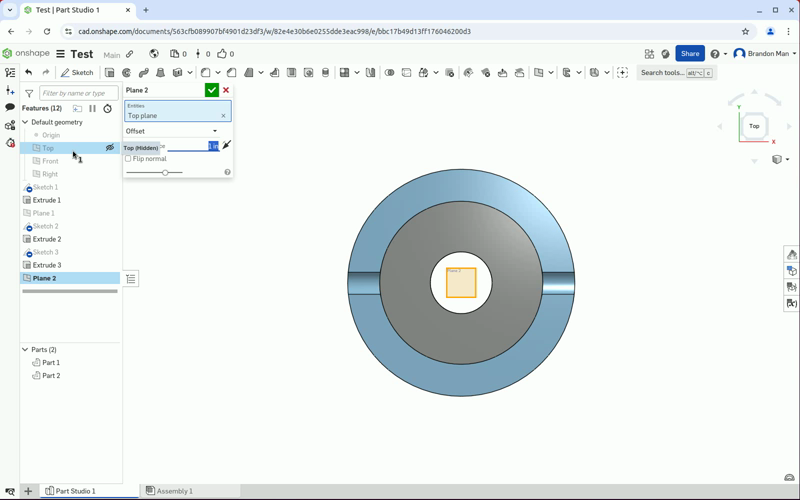
text(7.703)
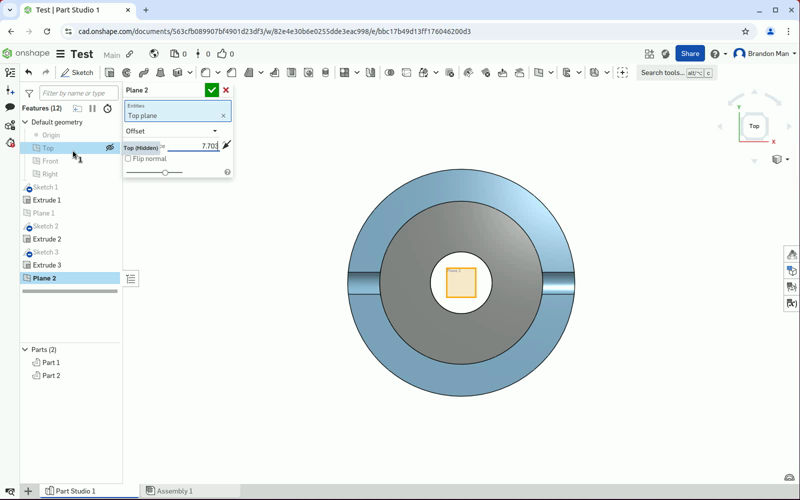
key(enter, 2)
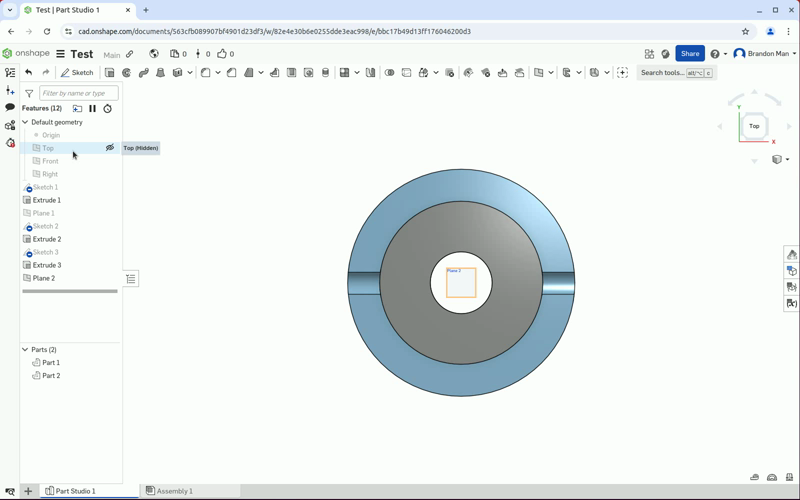
key(shift+s)
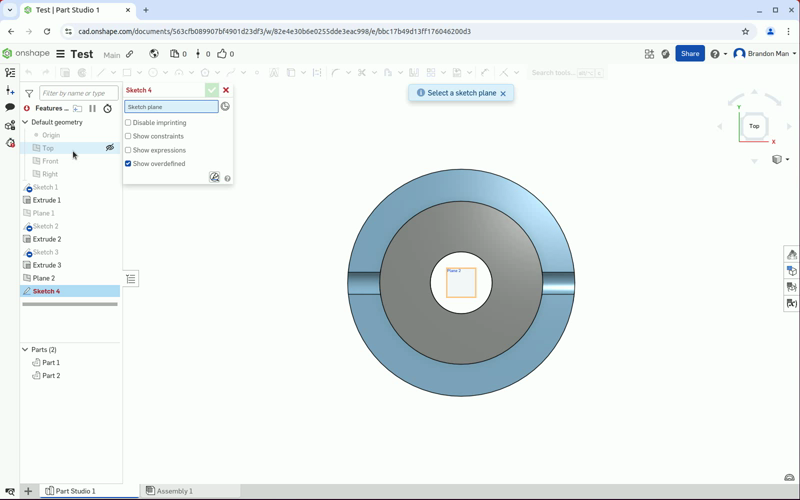
mouse_move(73, 280)
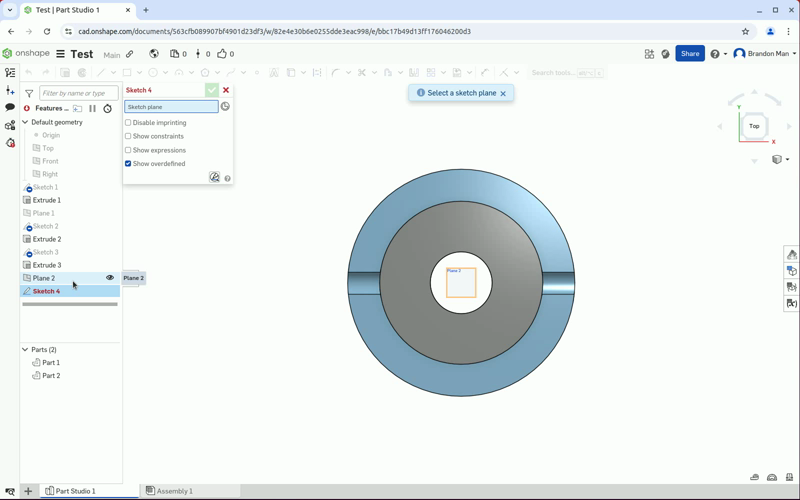
click(73, 280)
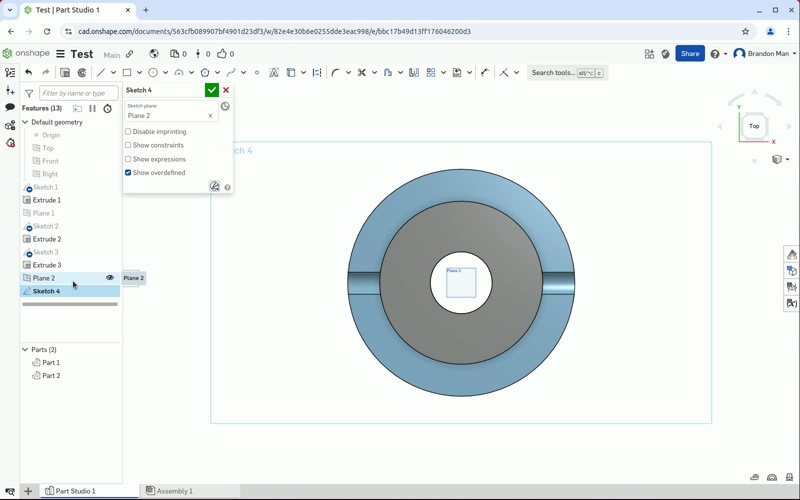
mouse_move(73, 352)
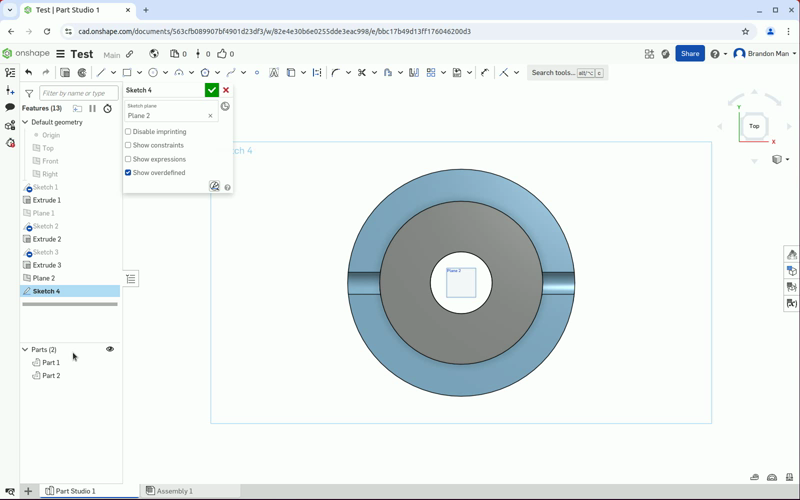
key(y)
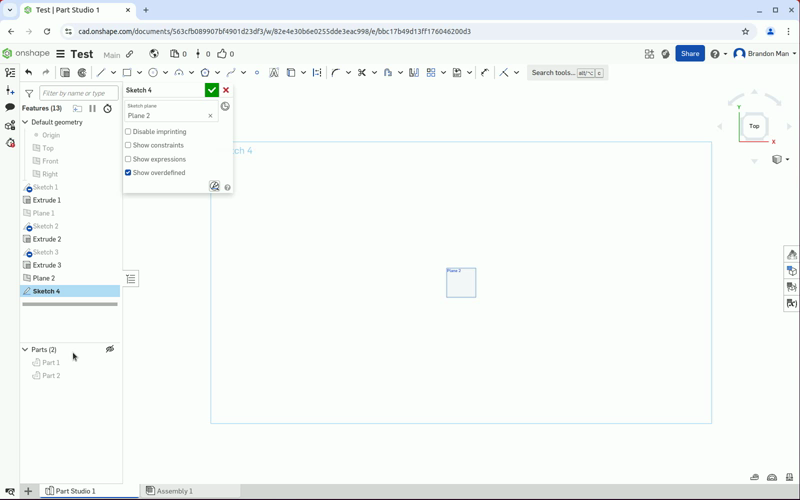
key(c)
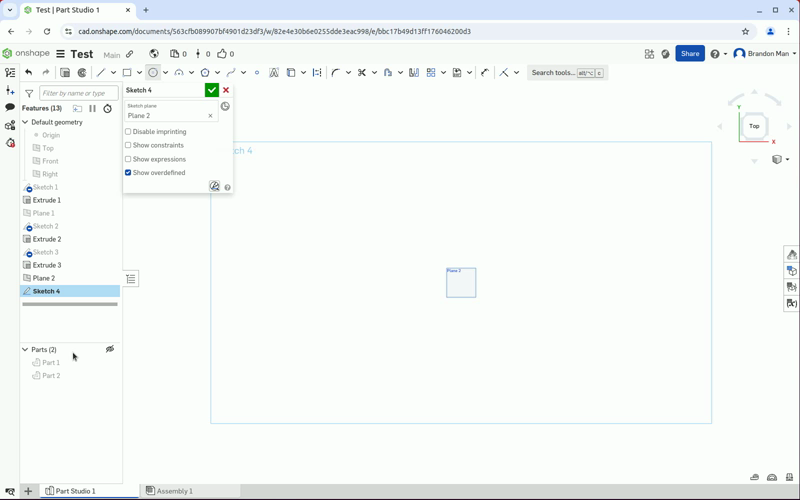
key_down(shift)
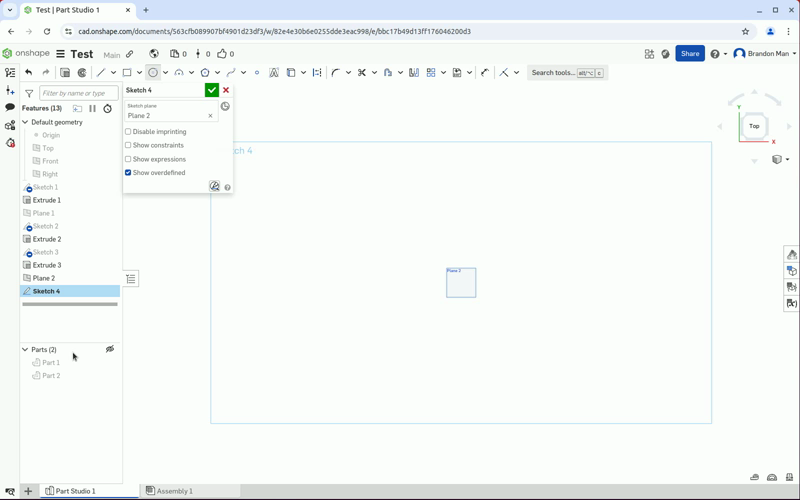
mouse_move(521, 318)
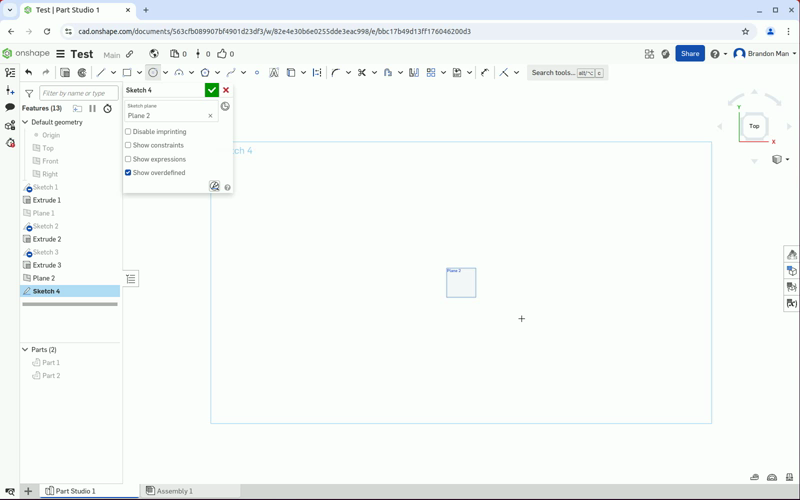
click(521, 318)
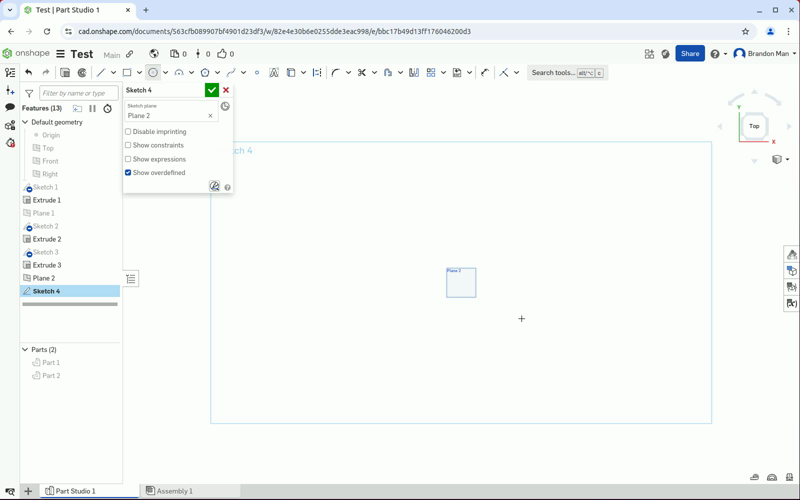
key_up(shift)
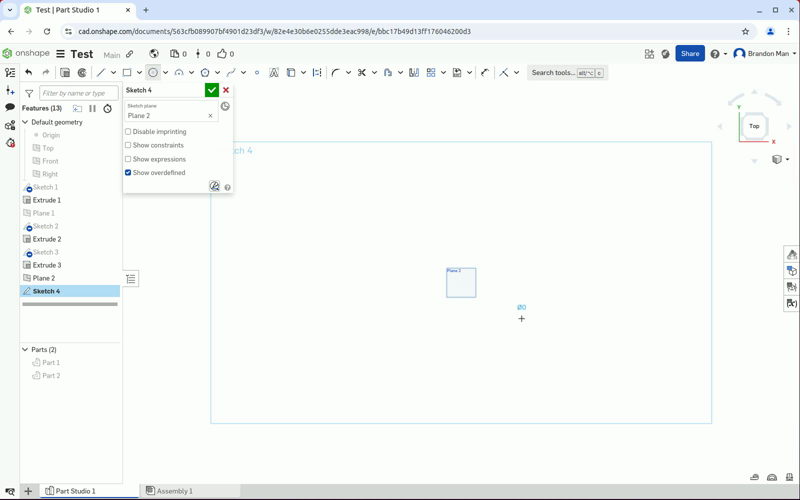
mouse_move(529, 318)
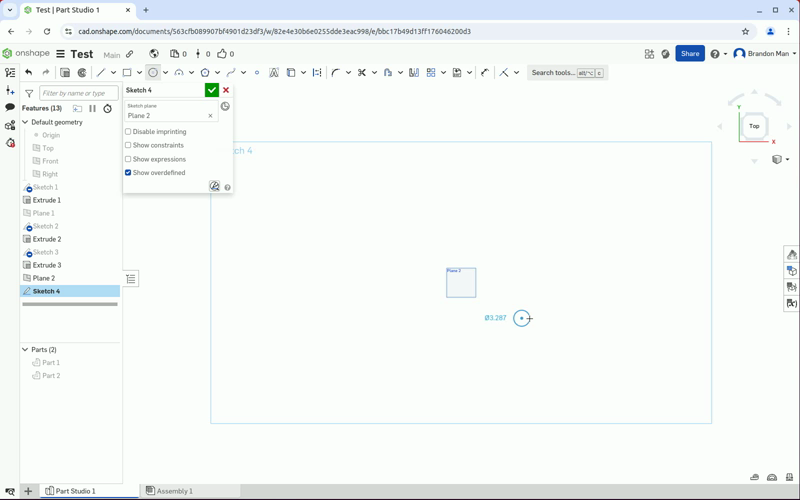
click(529, 318)
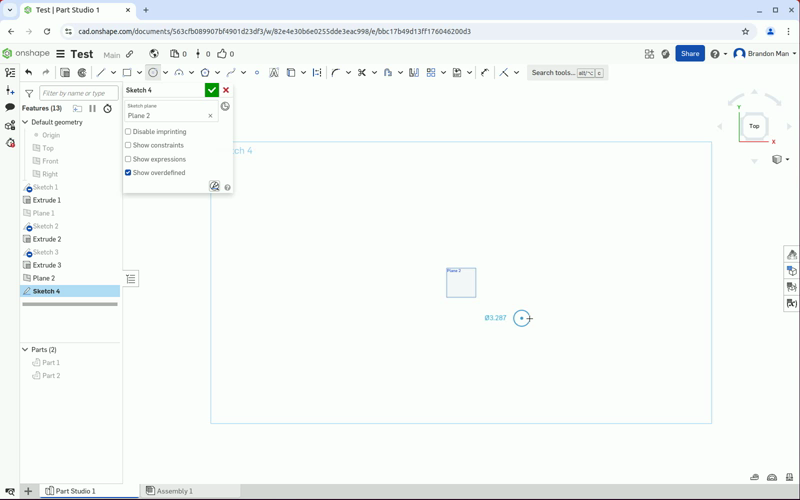
key(esc)
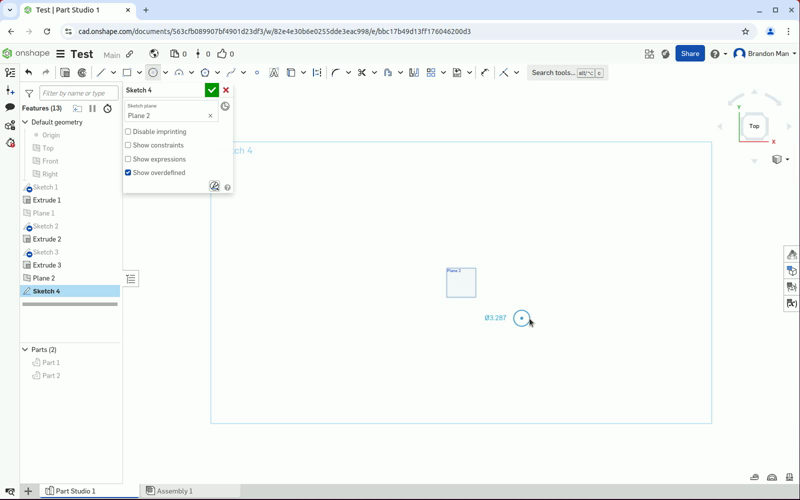
mouse_move(524, 325)
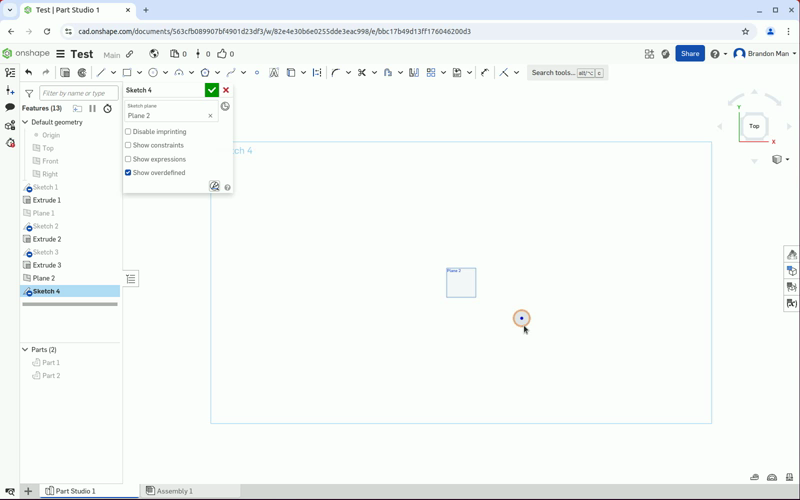
scroll(6)
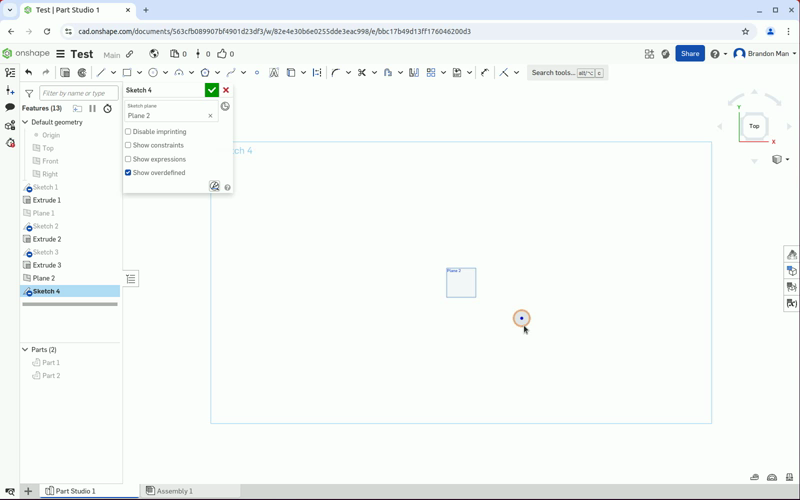
scroll(6)
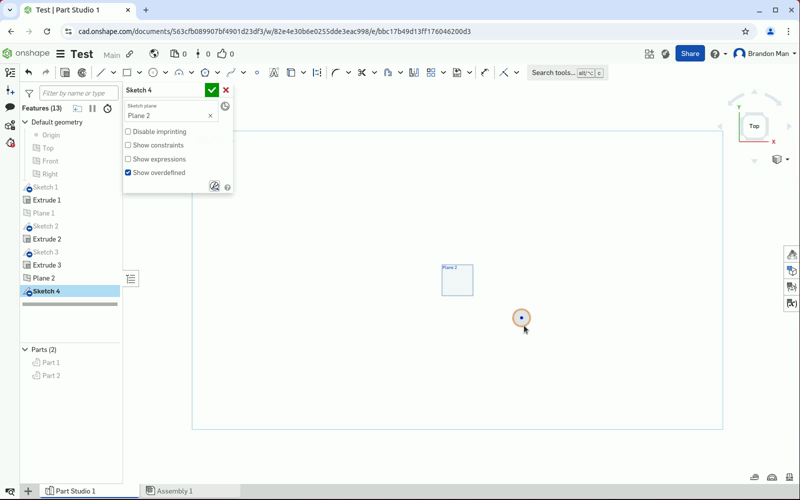
scroll(6)
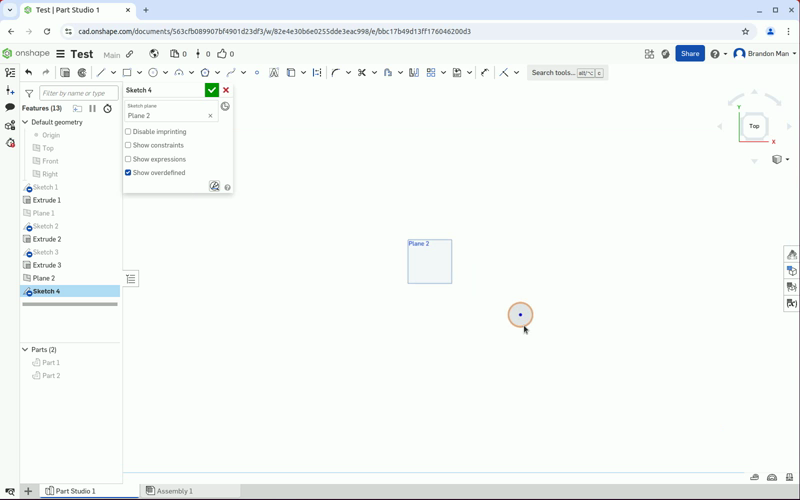
scroll(6)
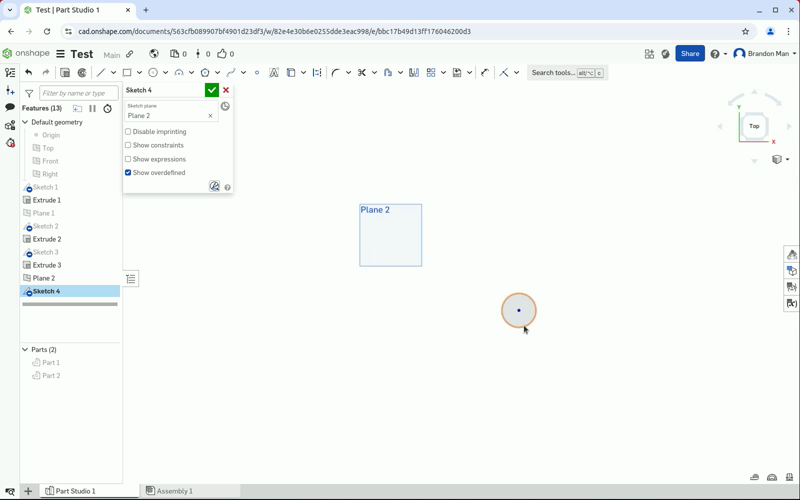
scroll(6)
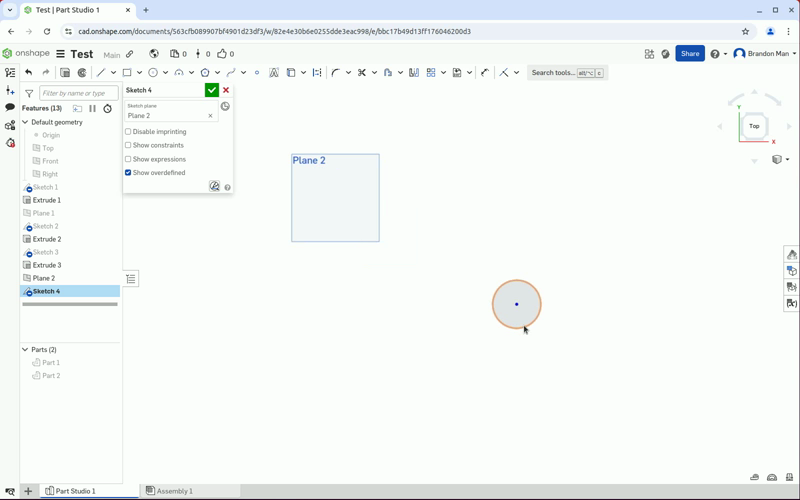
scroll(6)
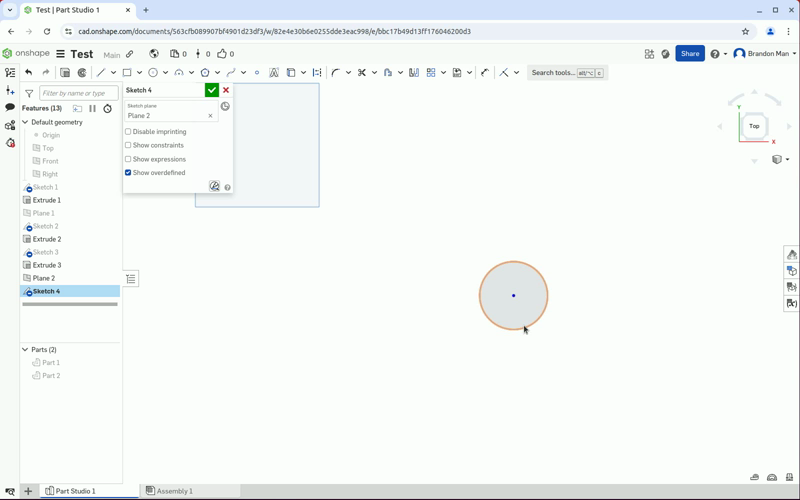
scroll(6)
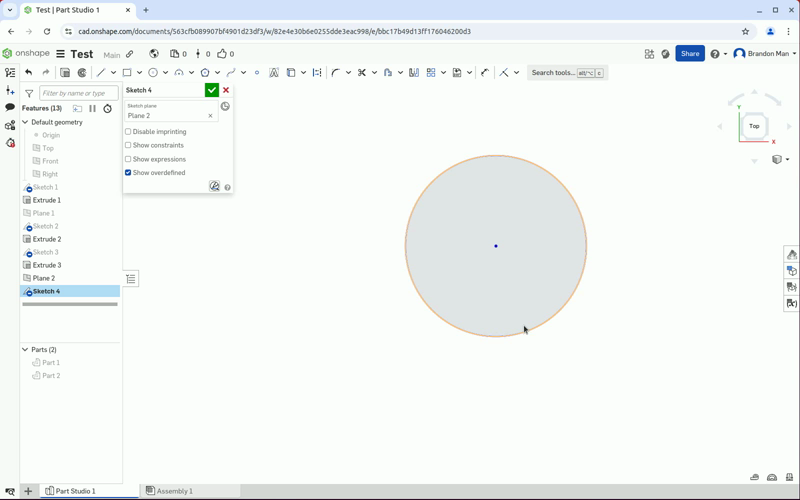
click(524, 325)
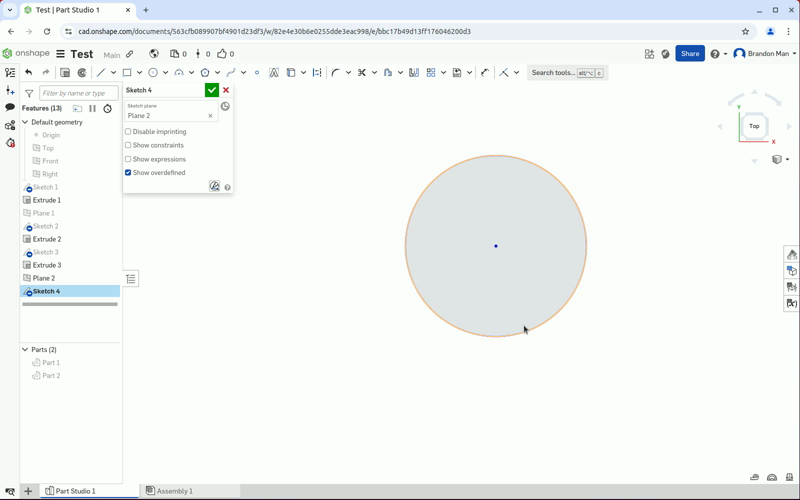
scroll(-6)
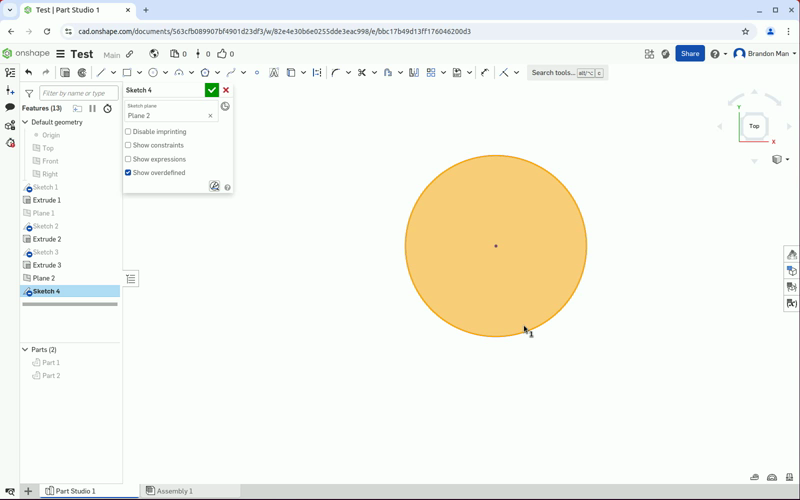
scroll(-6)
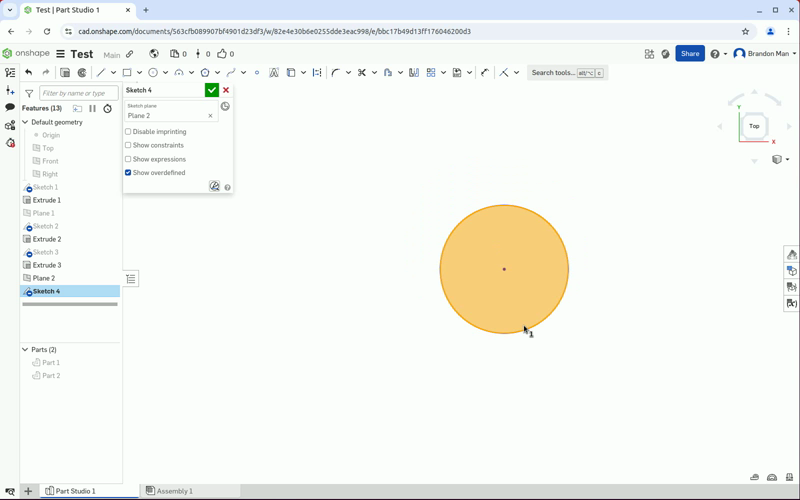
scroll(-6)
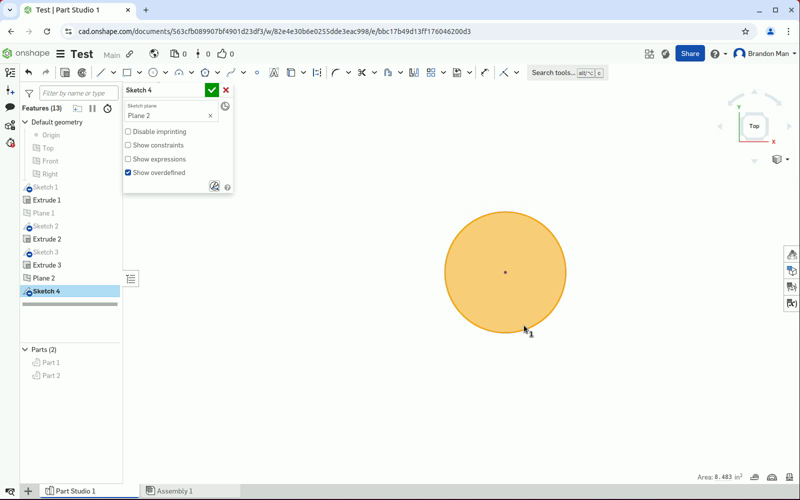
scroll(-6)
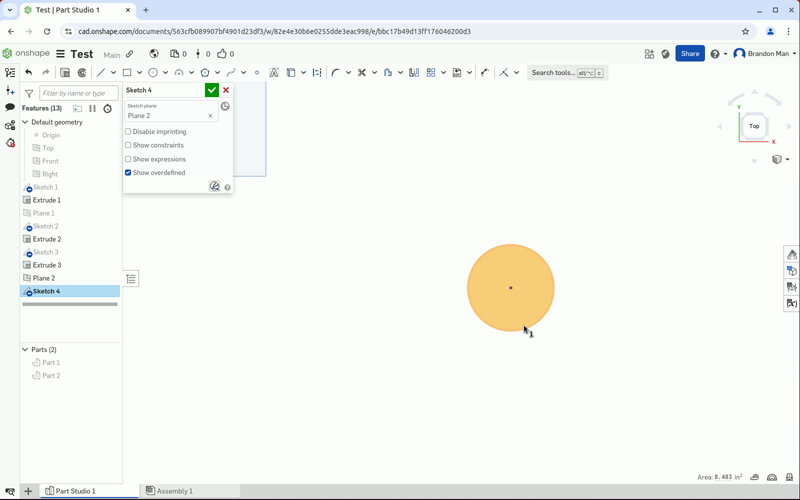
scroll(-6)
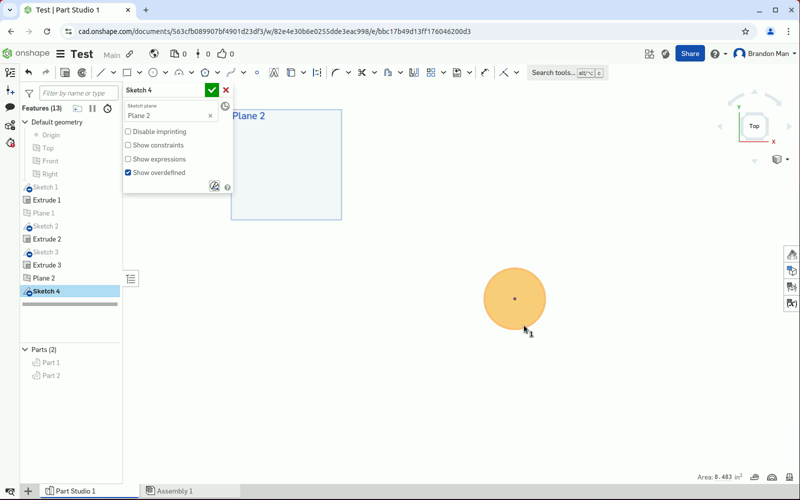
scroll(-6)
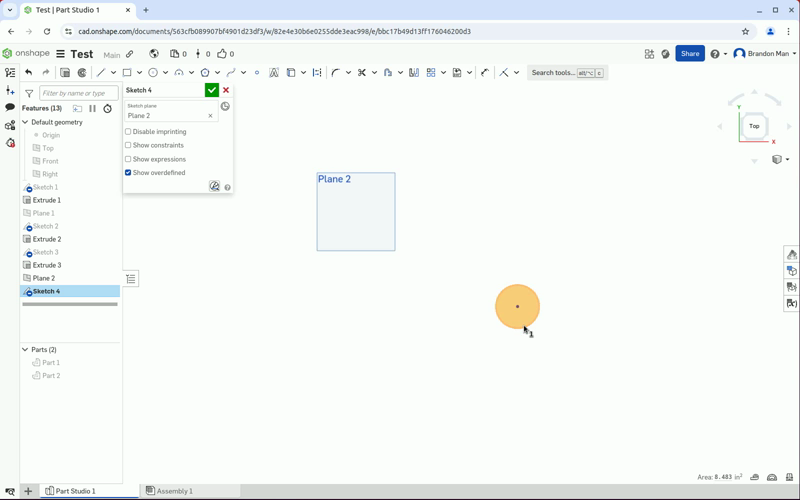
scroll(-6)
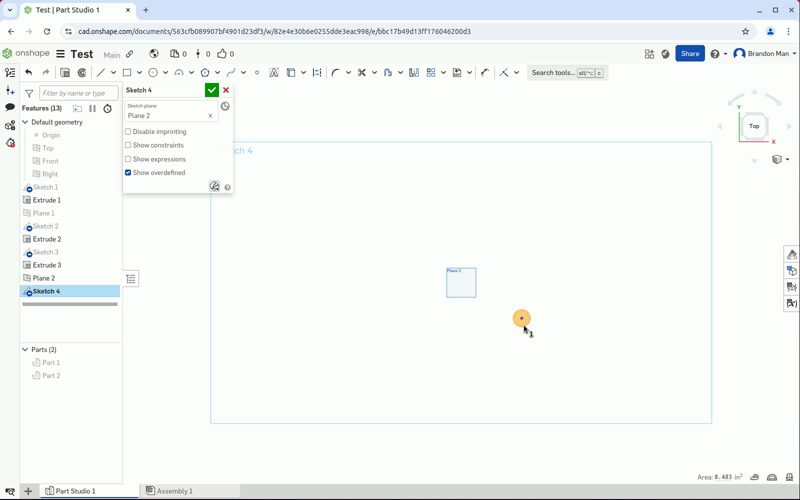
mouse_move(73, 352)
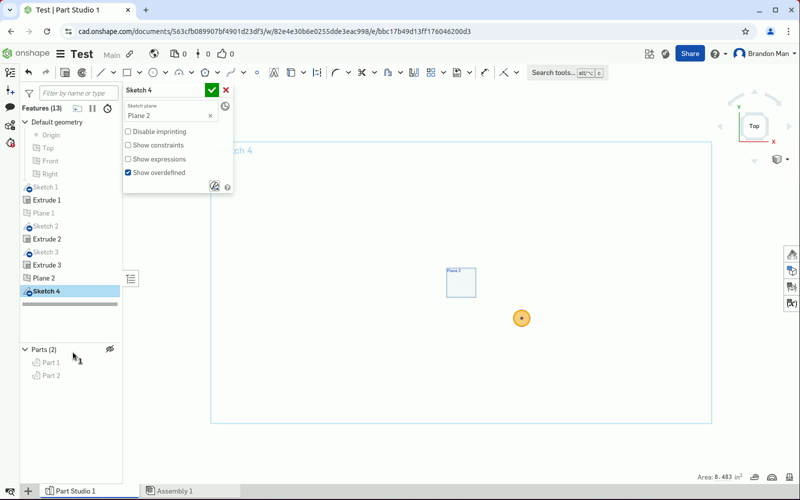
key(shift+y)
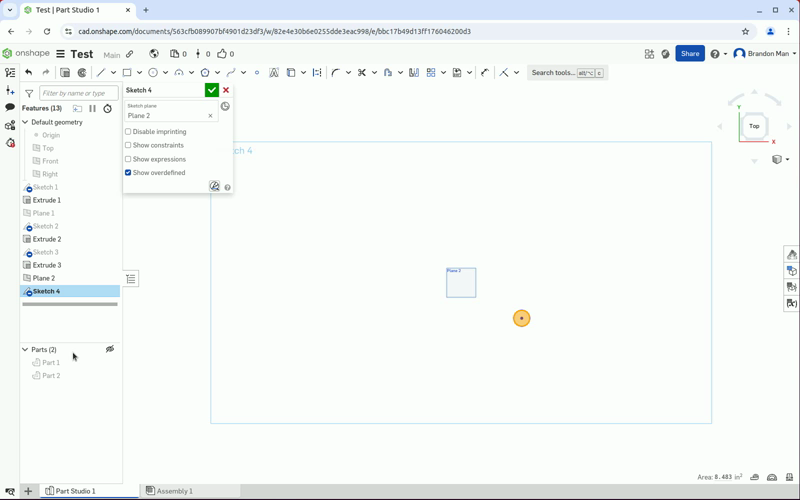
key(shift+e)
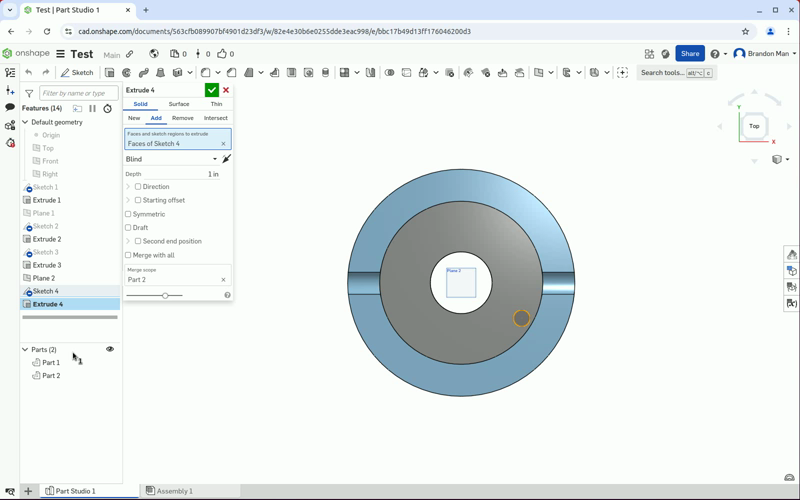
mouse_move(143, 106)
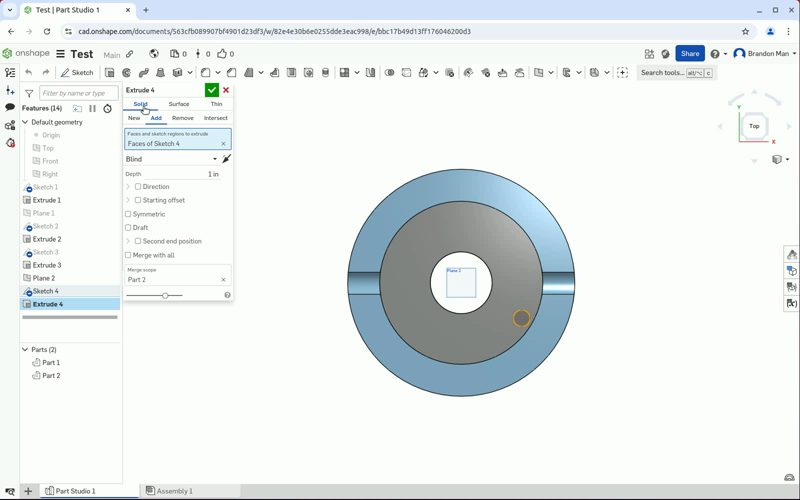
click(143, 106)
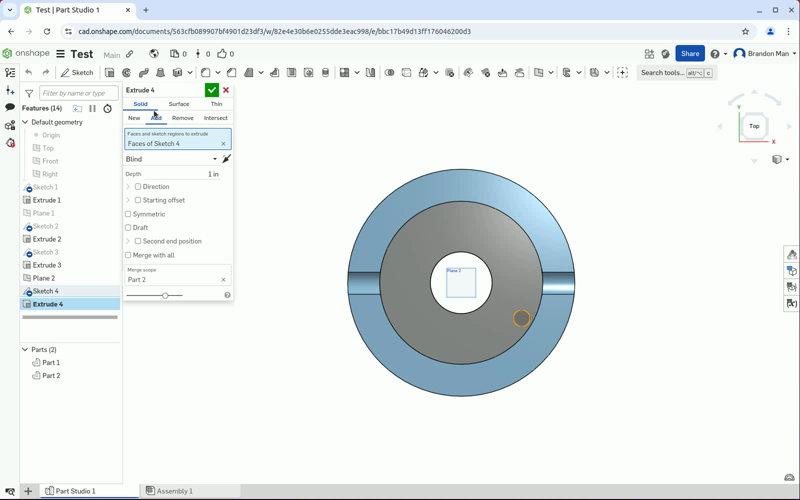
mouse_move(186, 120)
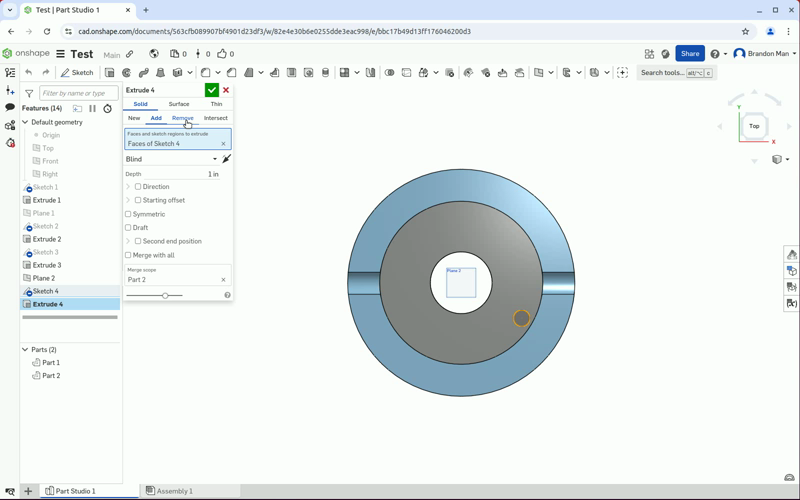
click(186, 120)
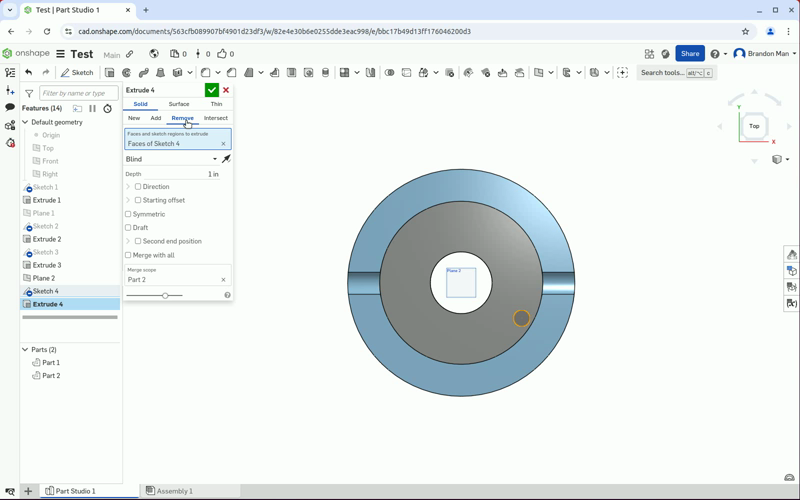
key(tab, 4)
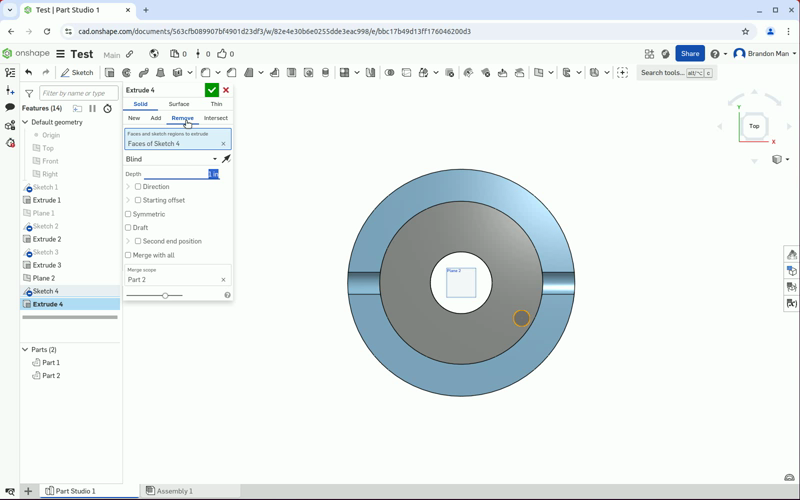
text(30.811)
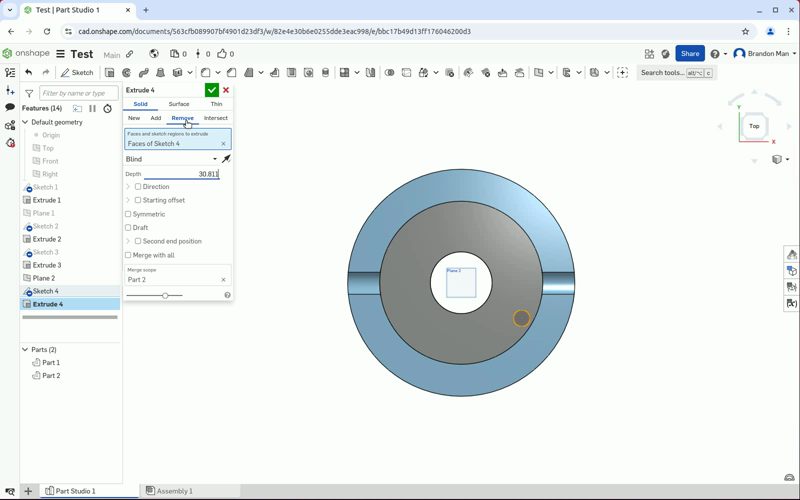
key(tab, 6)
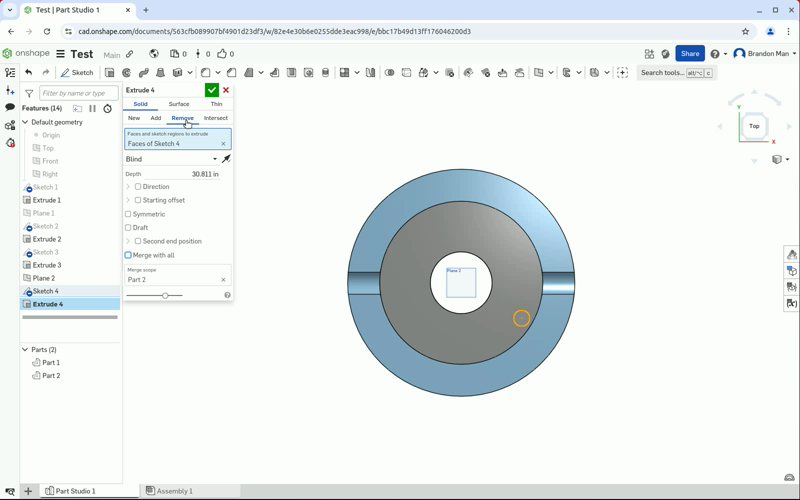
key(space)
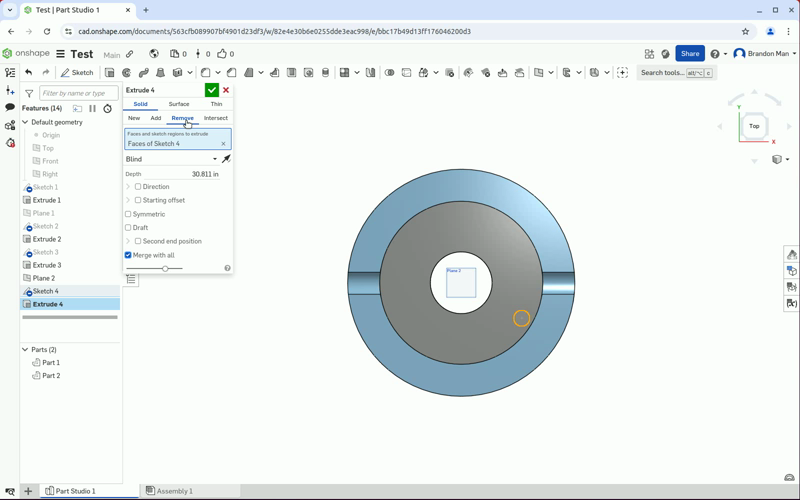
key(enter)
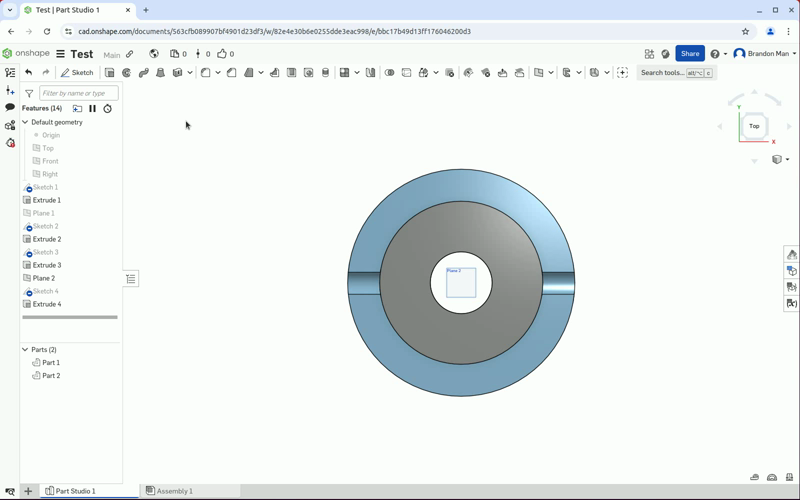
key(shift+h)
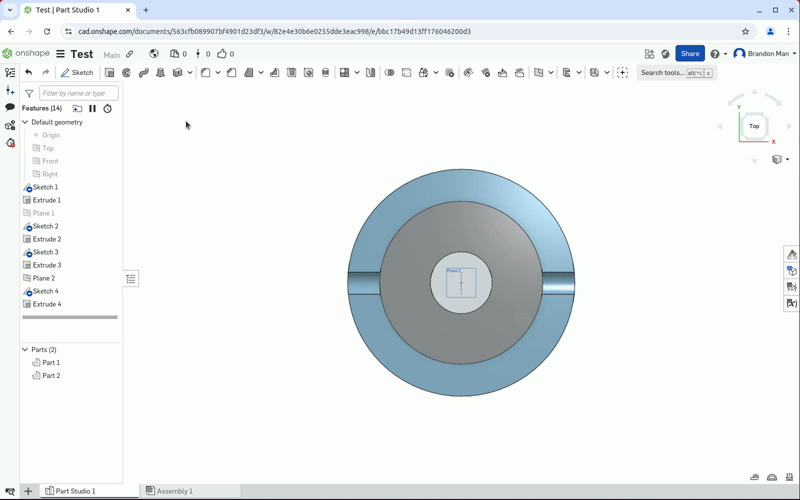
key(shift+h)
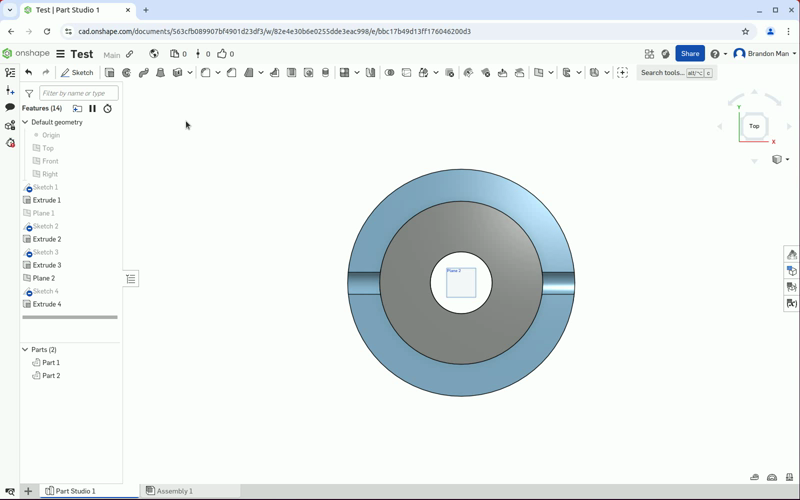
mouse_move(73, 189)
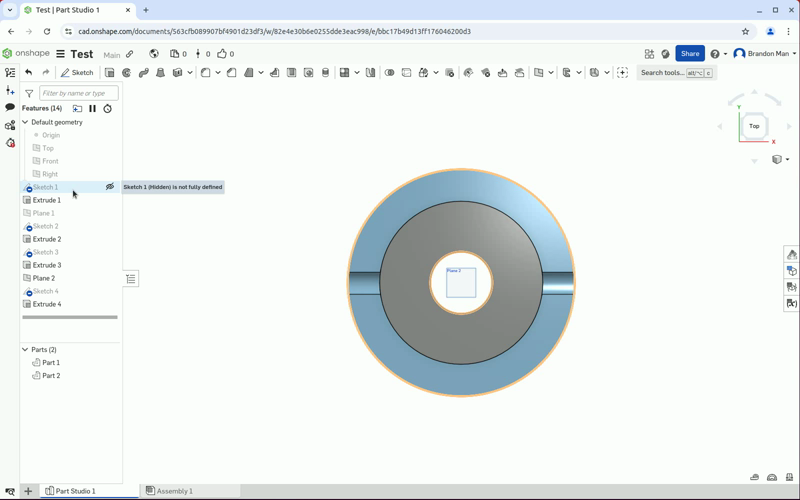
click(73, 189)
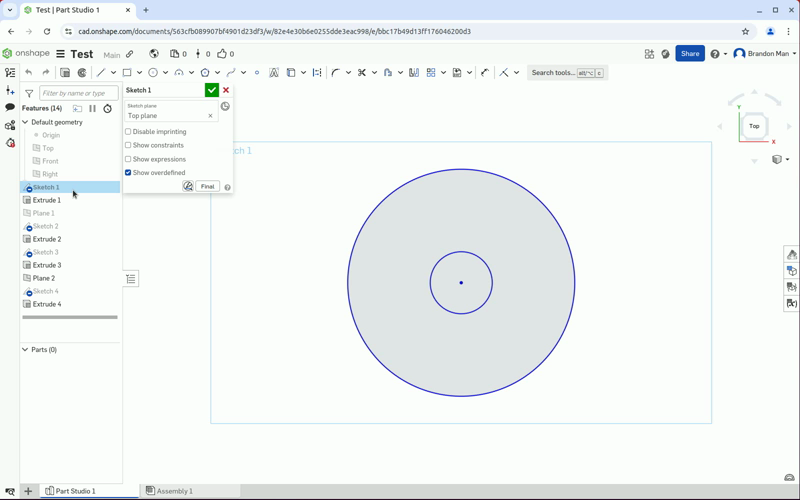
mouse_move(229, 92)
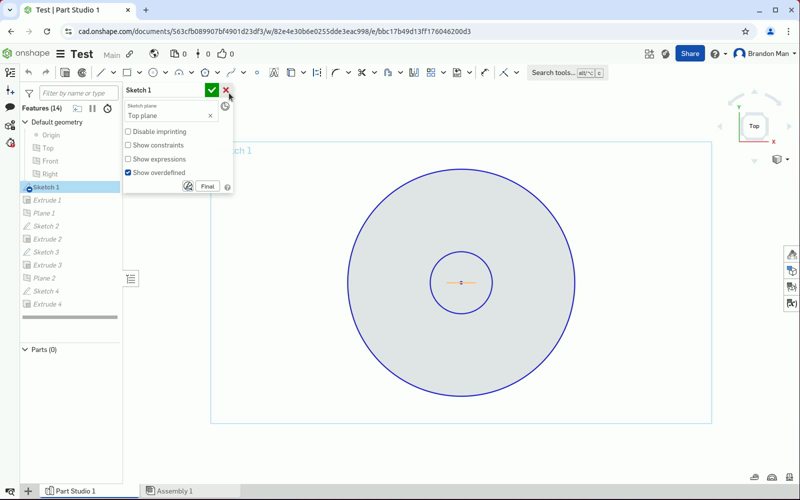
click(229, 92)
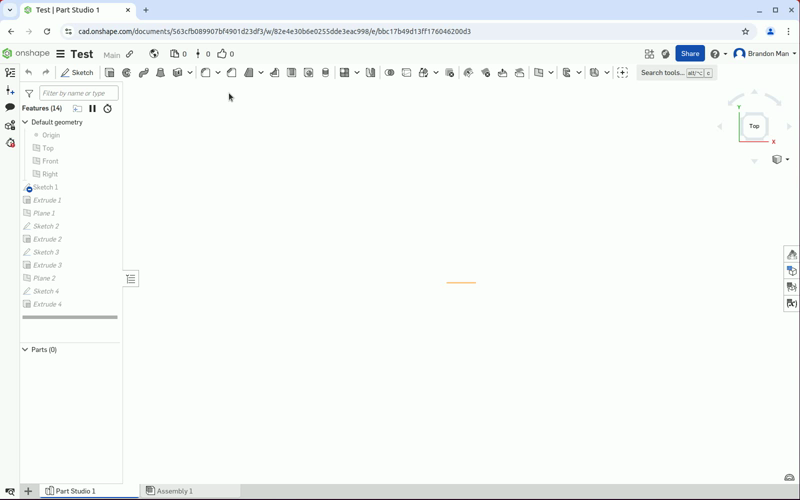
key(shift+s)
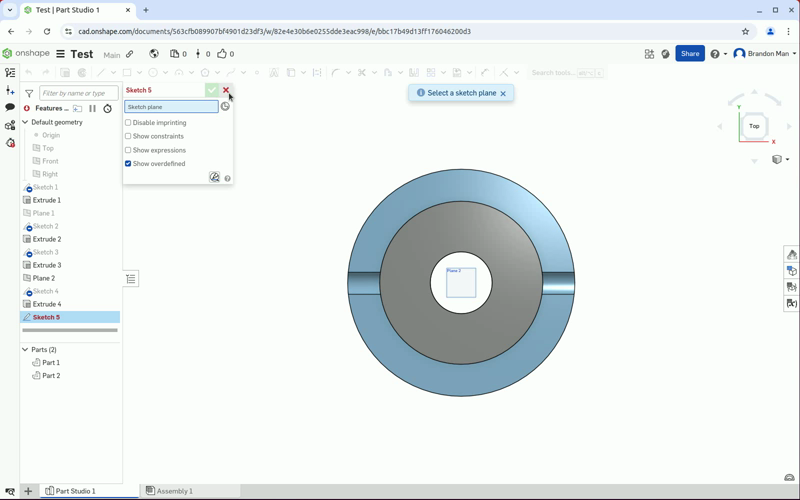
mouse_move(73, 280)
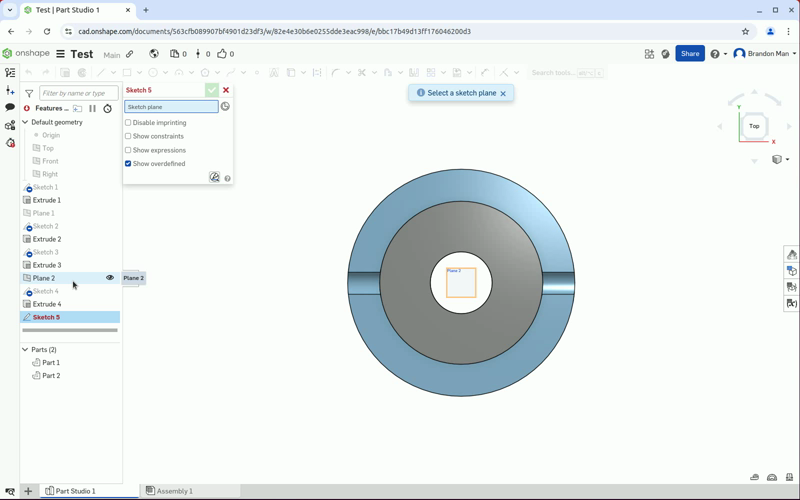
click(73, 280)
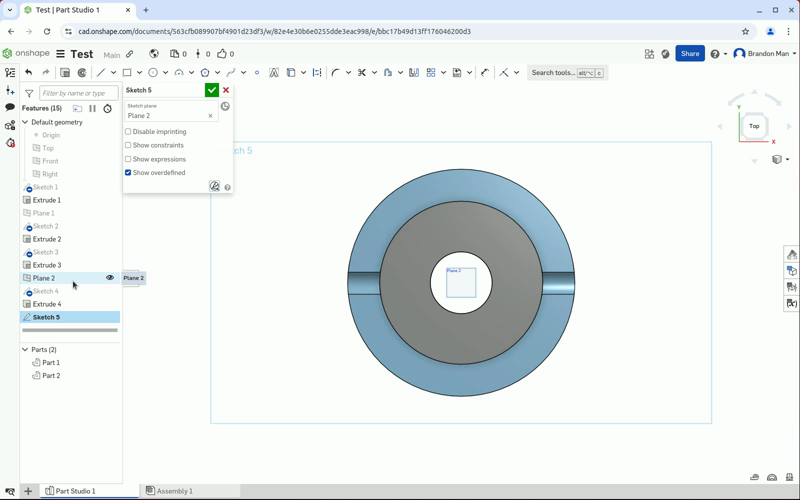
mouse_move(73, 352)
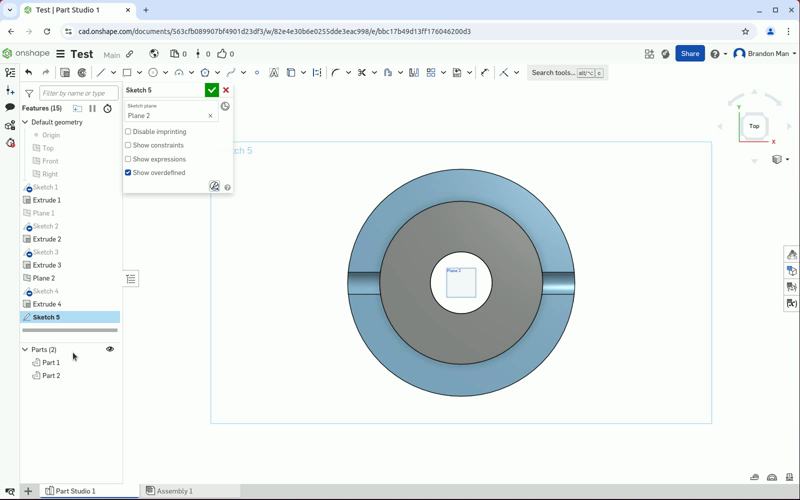
key(y)
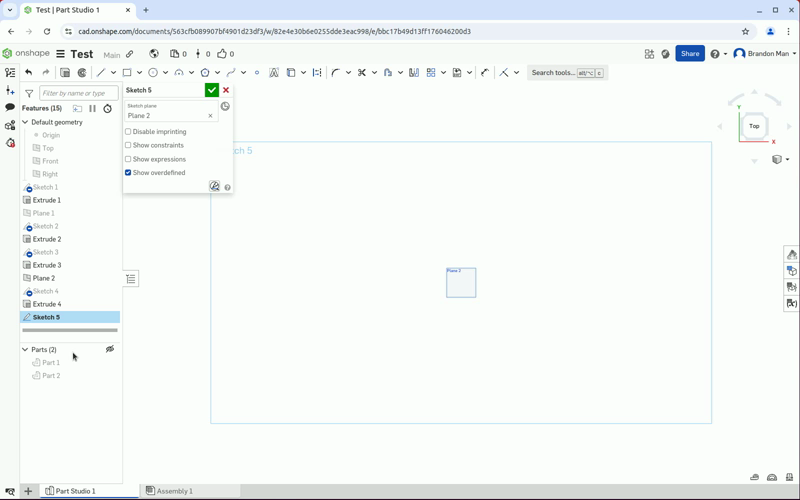
key(c)
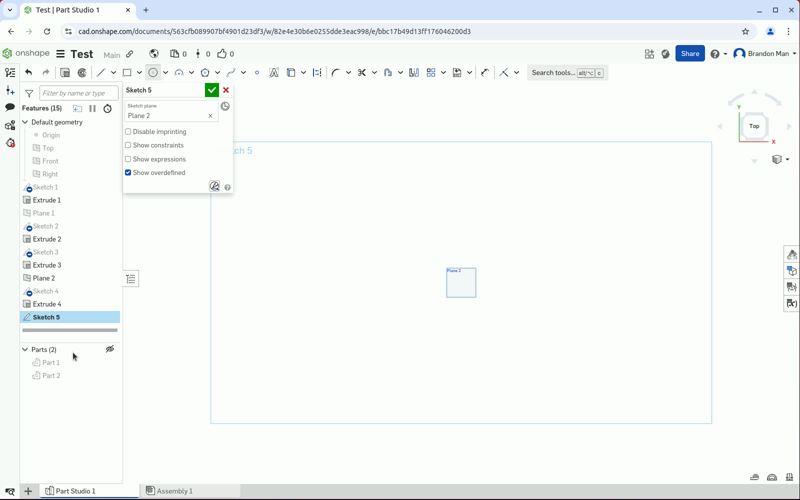
key_down(shift)
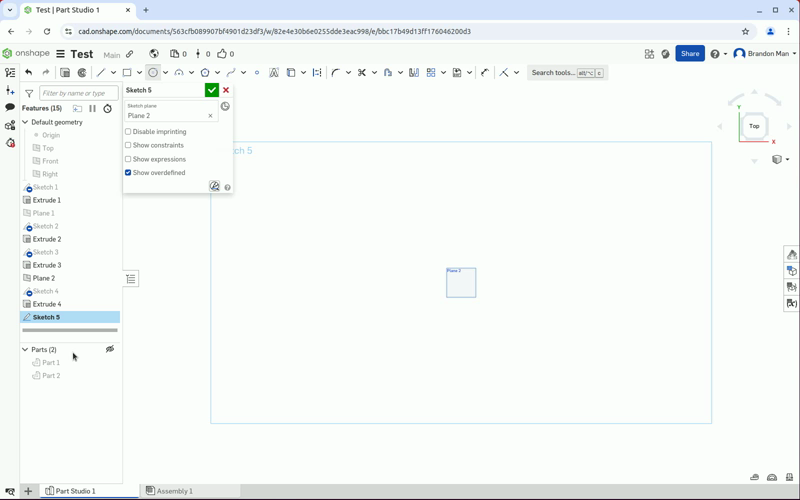
mouse_move(461, 213)
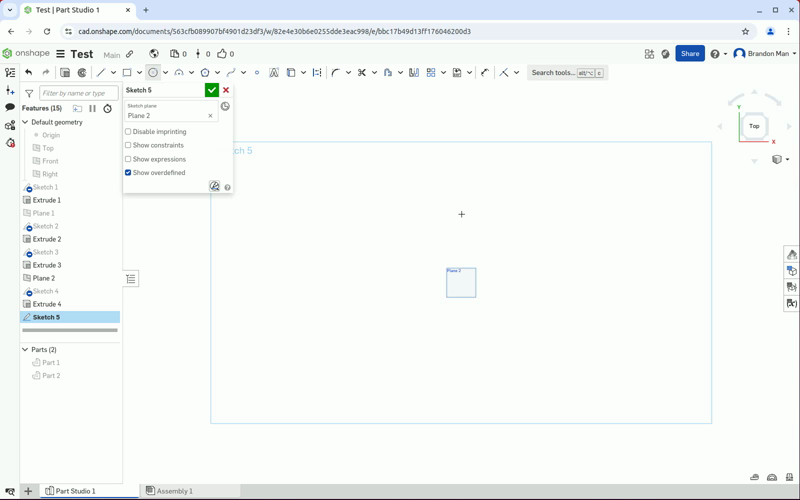
click(461, 213)
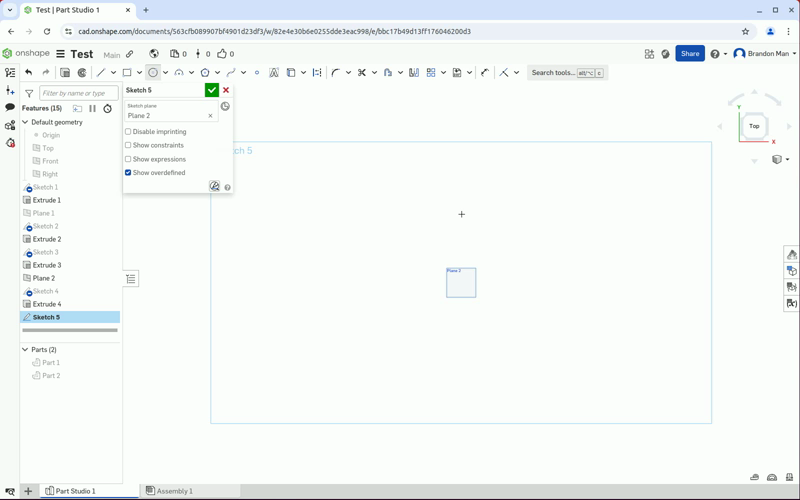
key_up(shift)
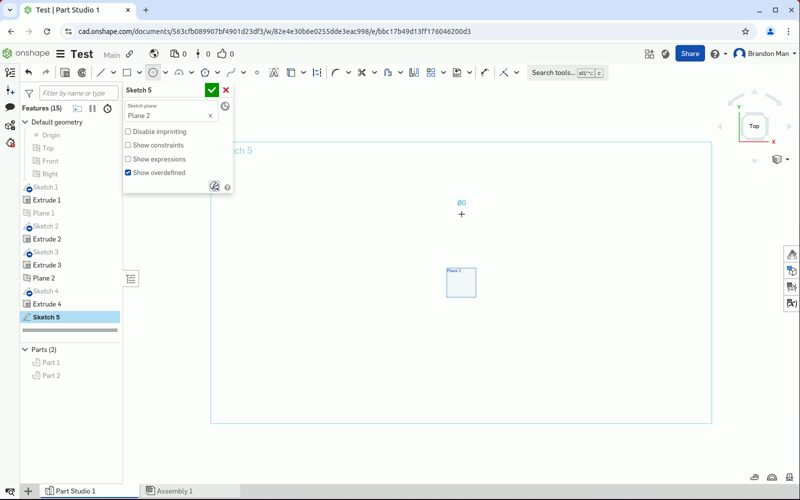
mouse_move(470, 213)
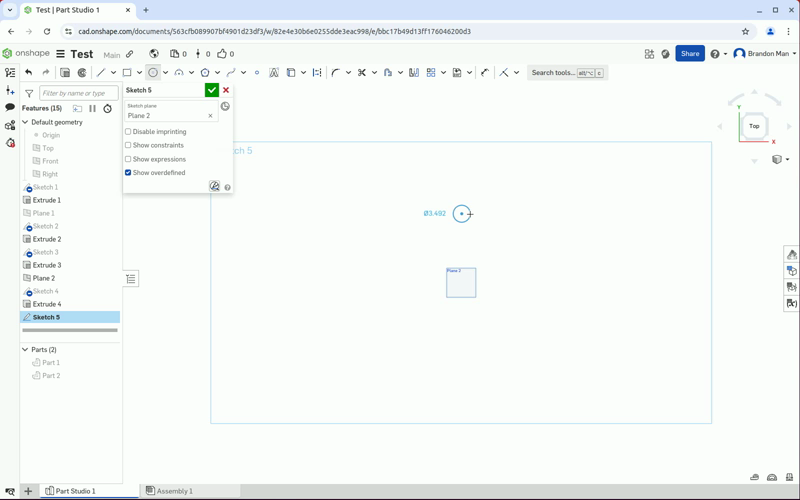
click(470, 213)
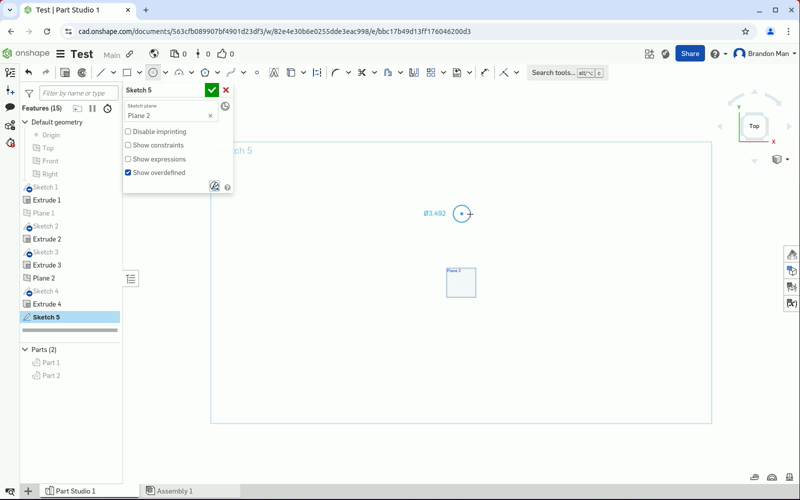
key(esc)
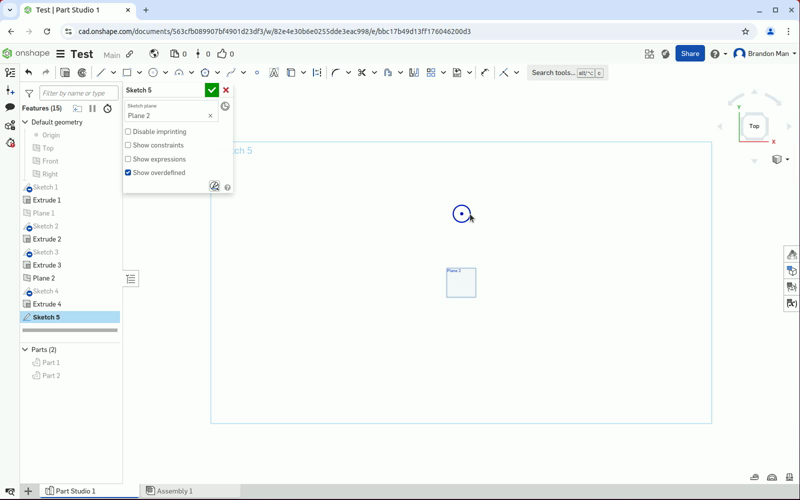
mouse_move(467, 210)
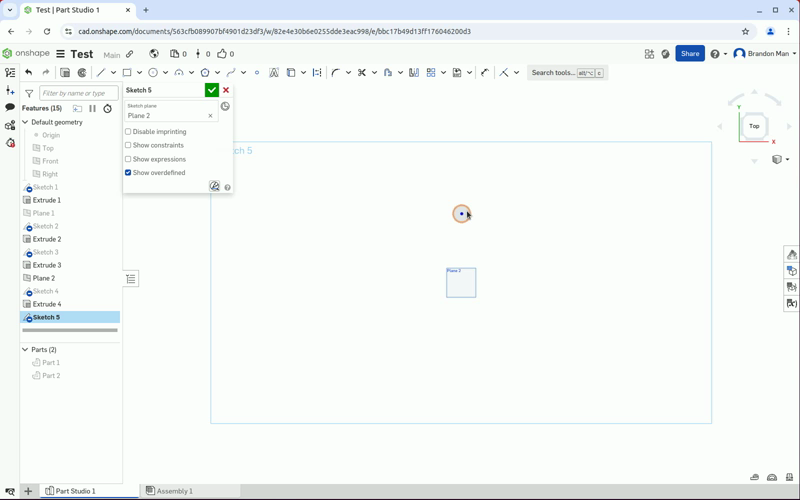
scroll(6)
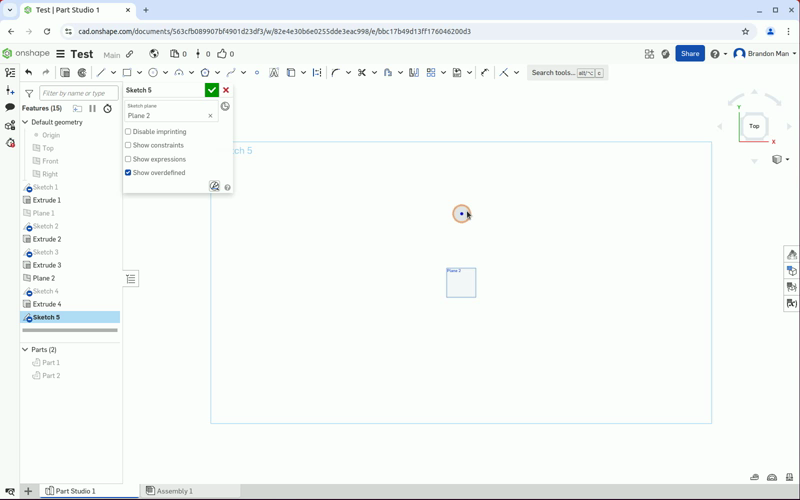
scroll(6)
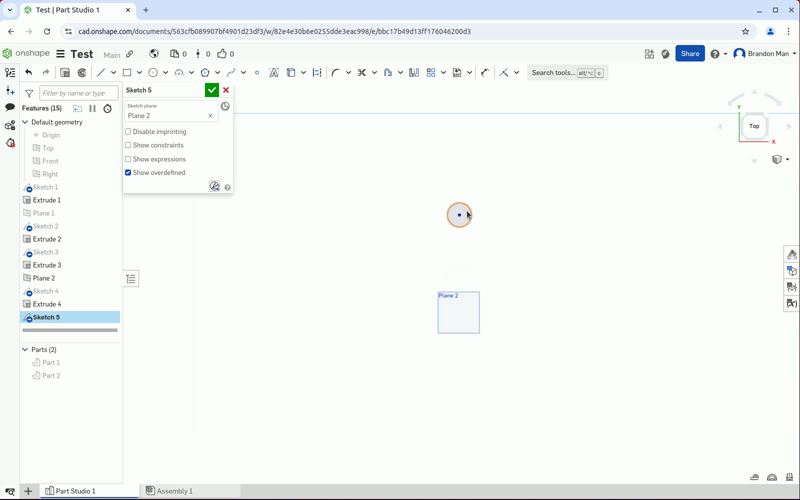
scroll(6)
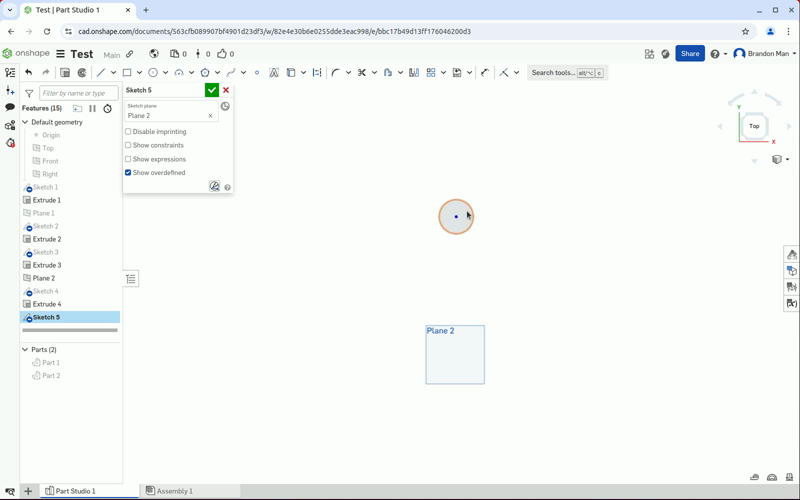
scroll(6)
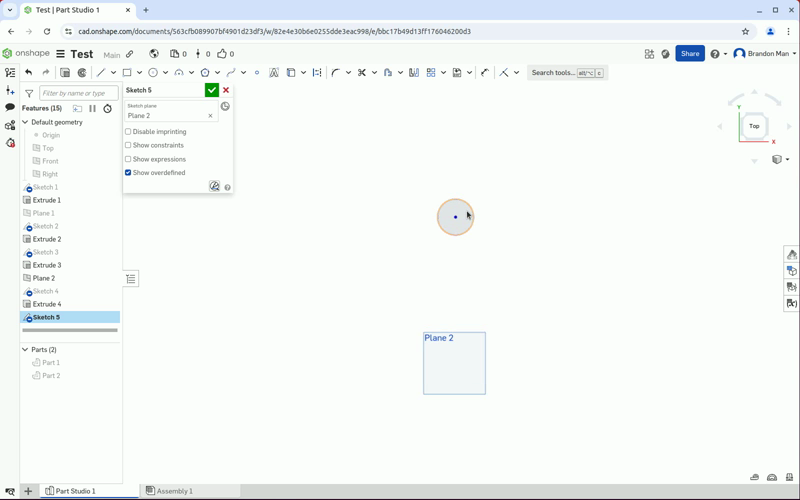
scroll(6)
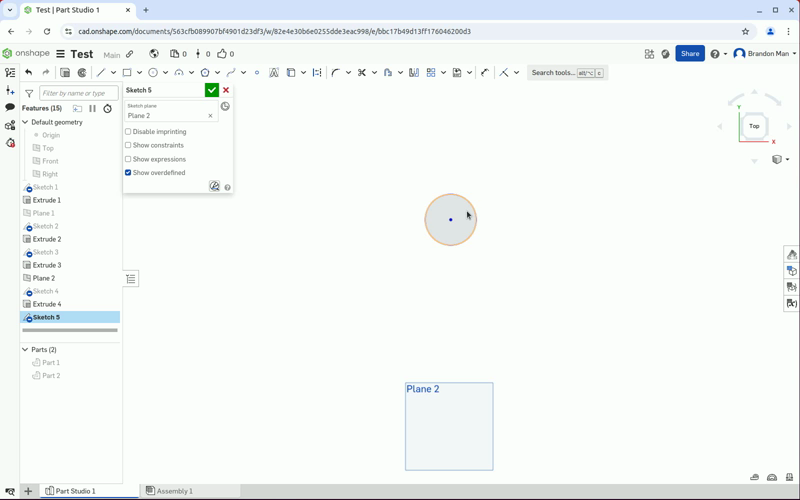
scroll(6)
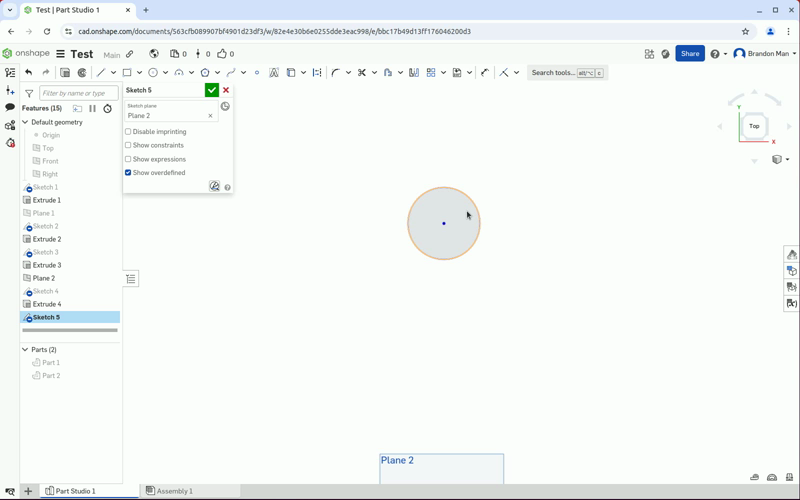
scroll(6)
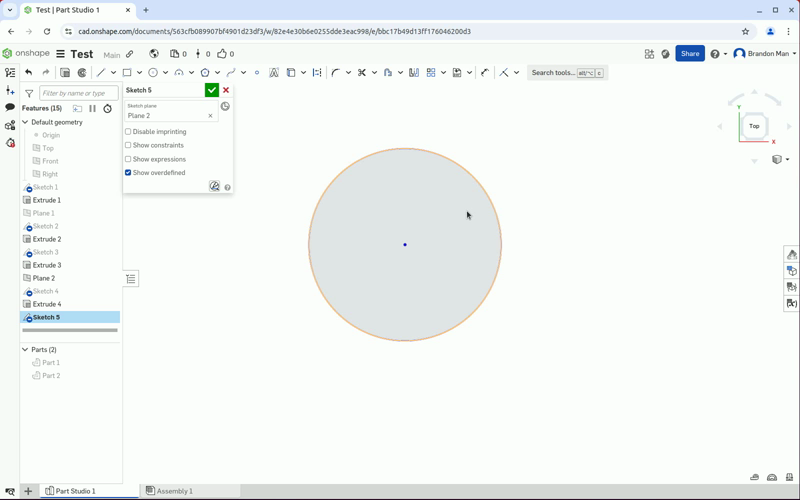
click(467, 210)
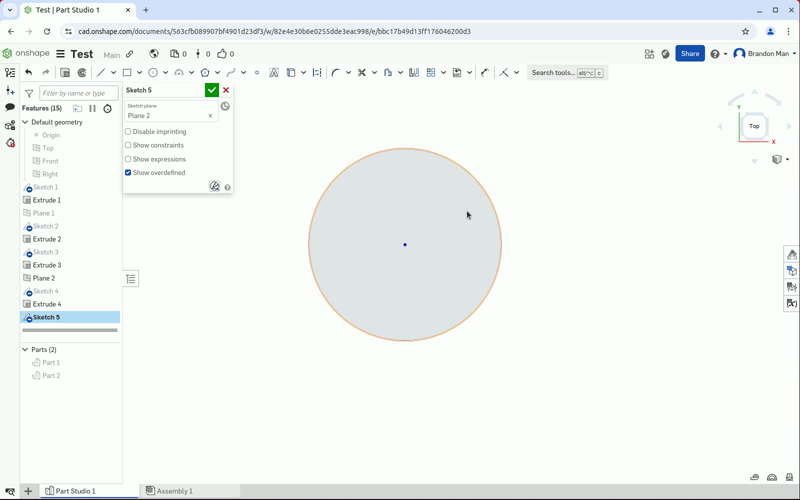
scroll(-6)
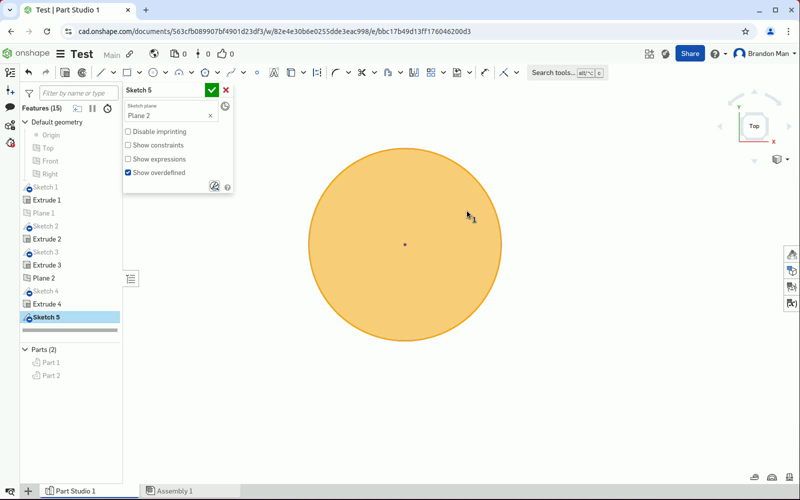
scroll(-6)
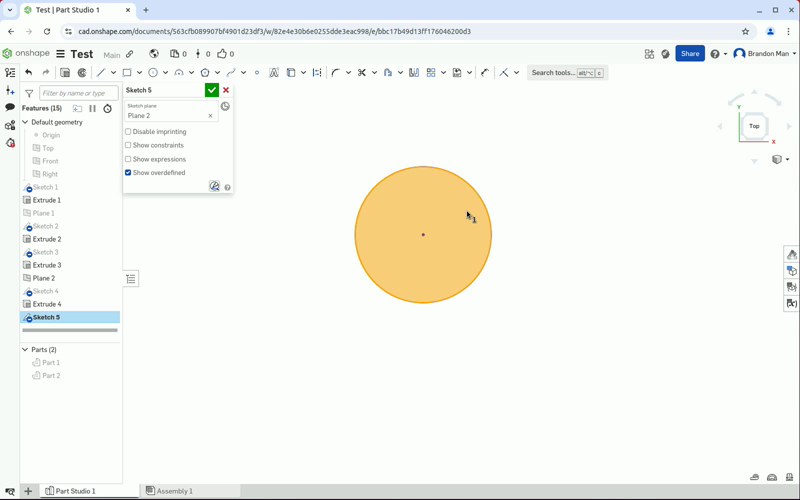
scroll(-6)
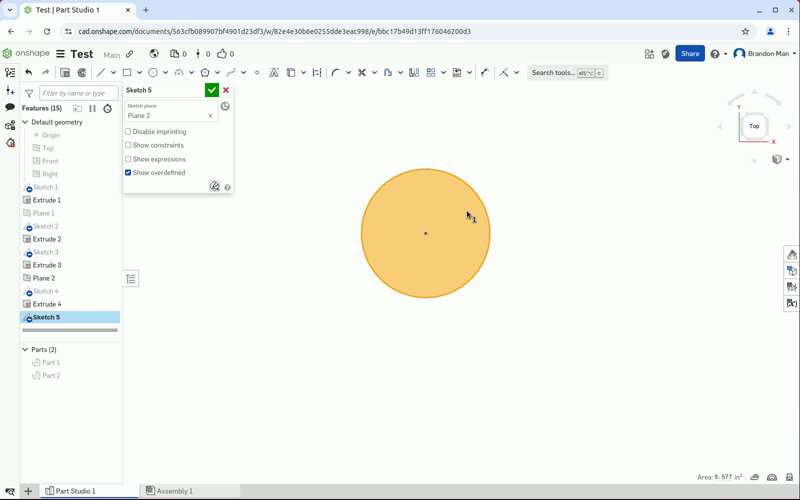
scroll(-6)
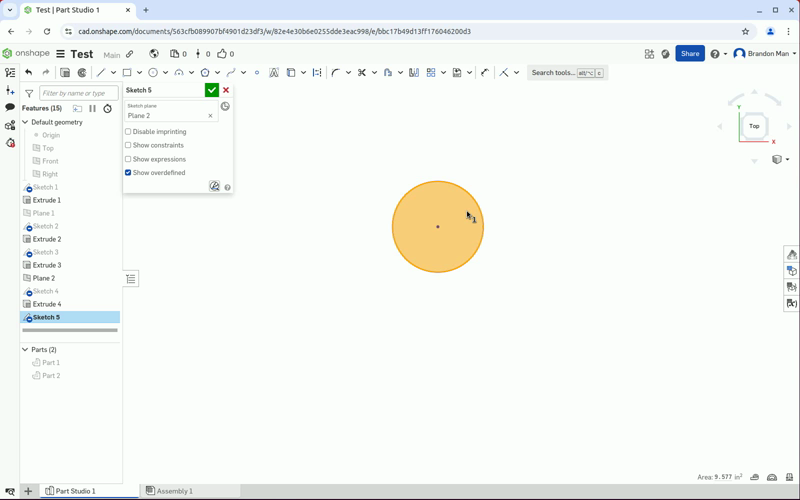
scroll(-6)
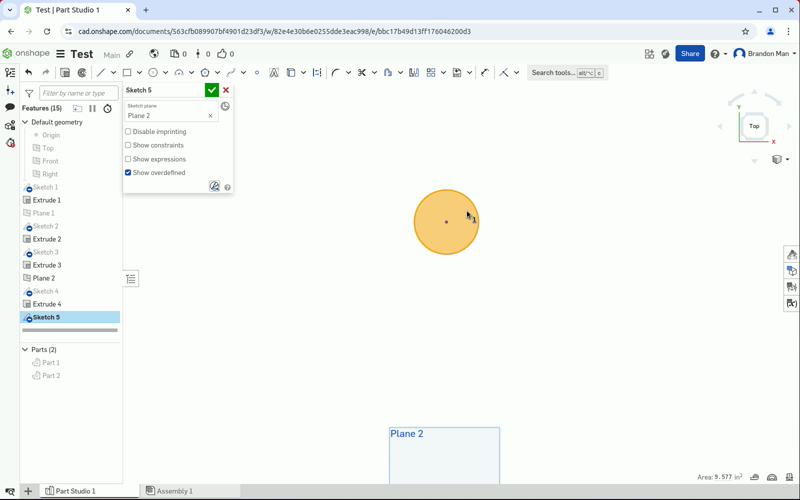
scroll(-6)
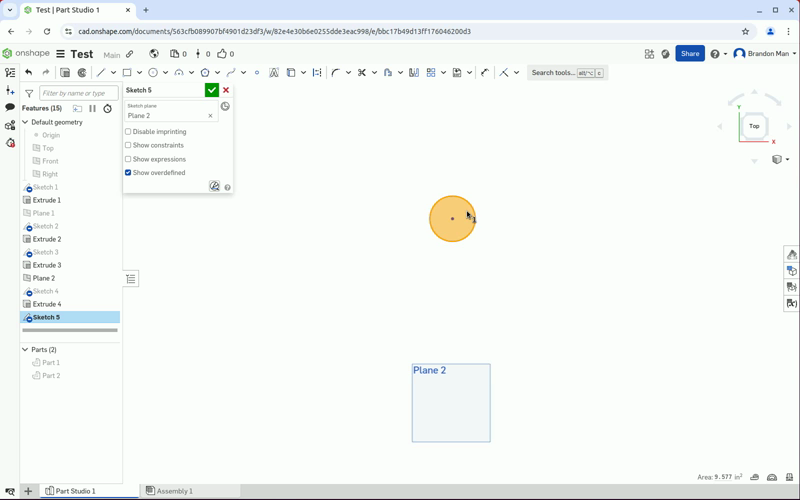
scroll(-6)
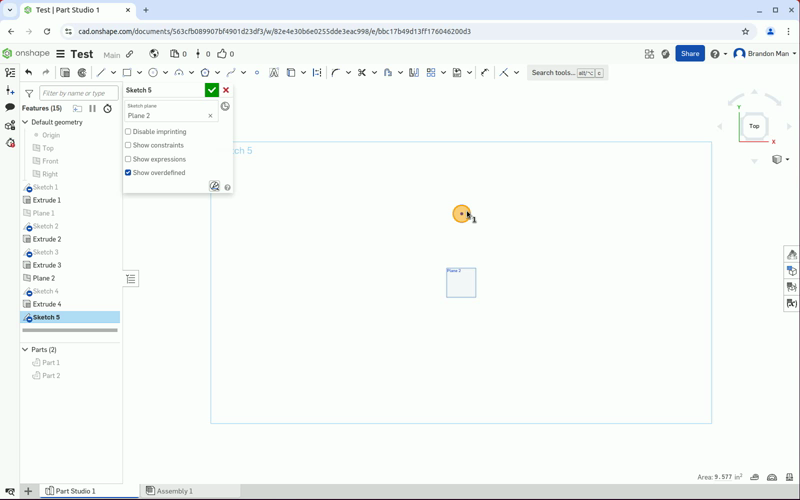
mouse_move(73, 352)
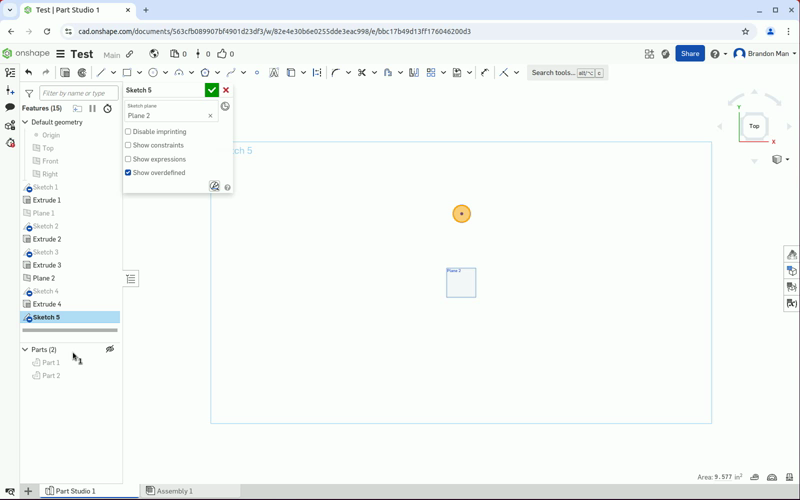
key(shift+y)
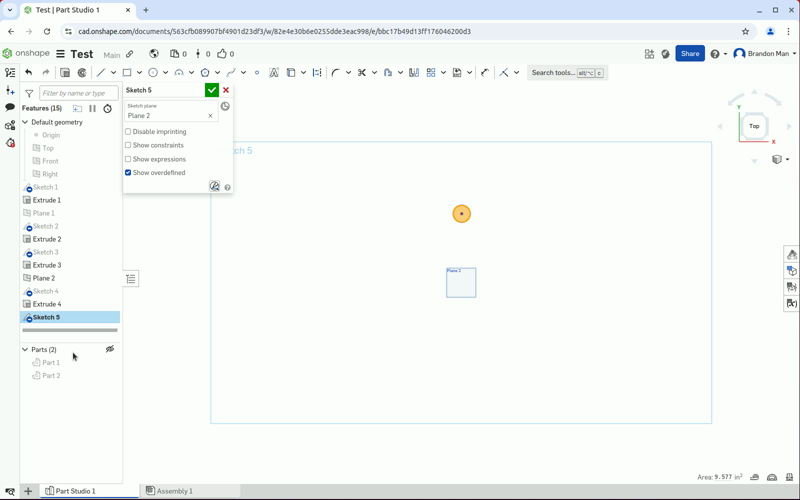
key(shift+e)
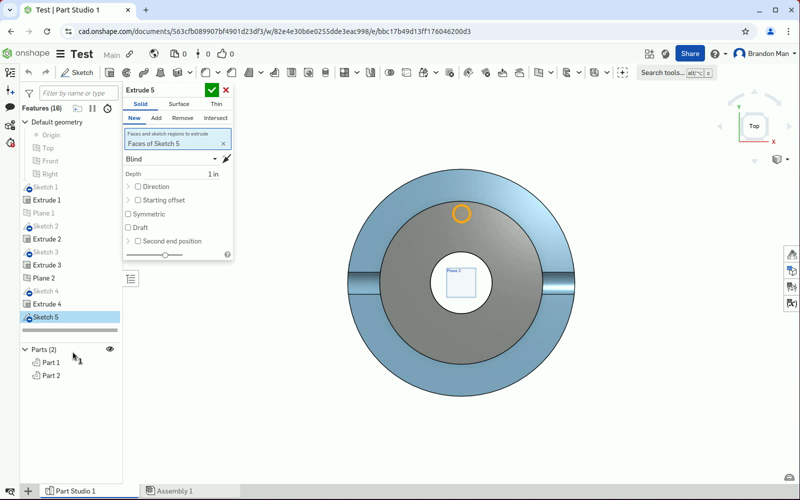
mouse_move(143, 106)
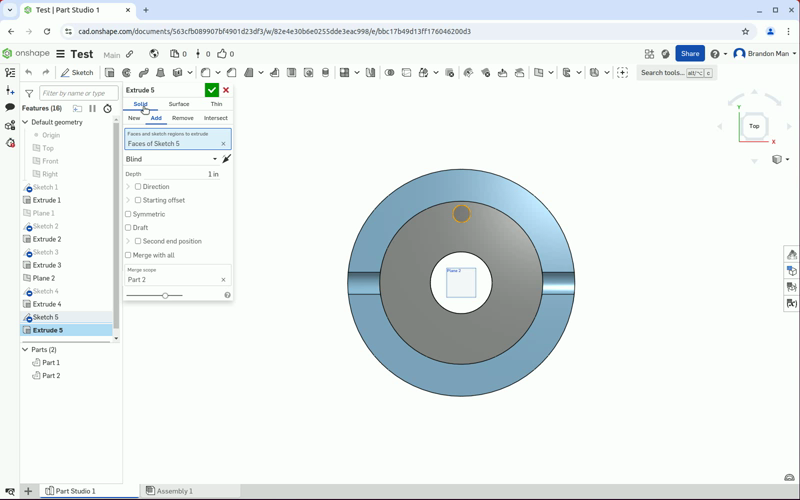
click(143, 106)
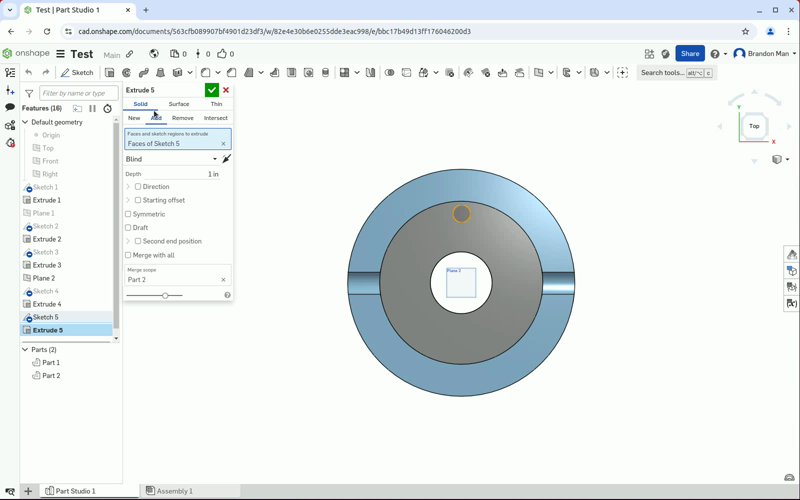
mouse_move(186, 120)
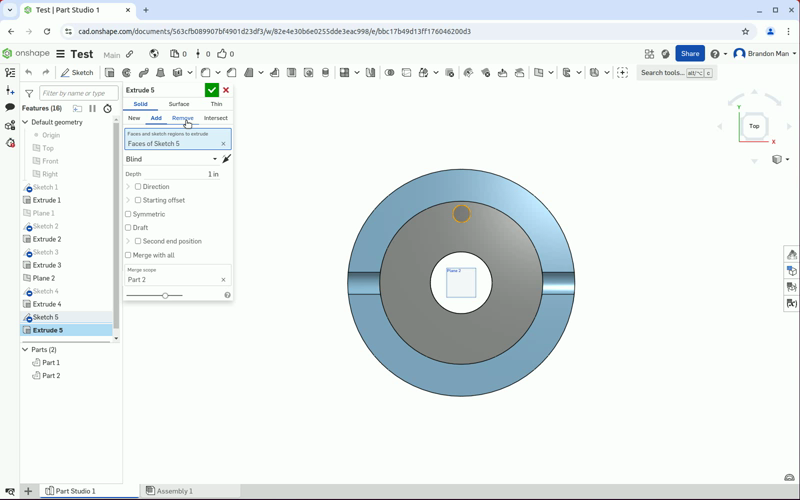
click(186, 120)
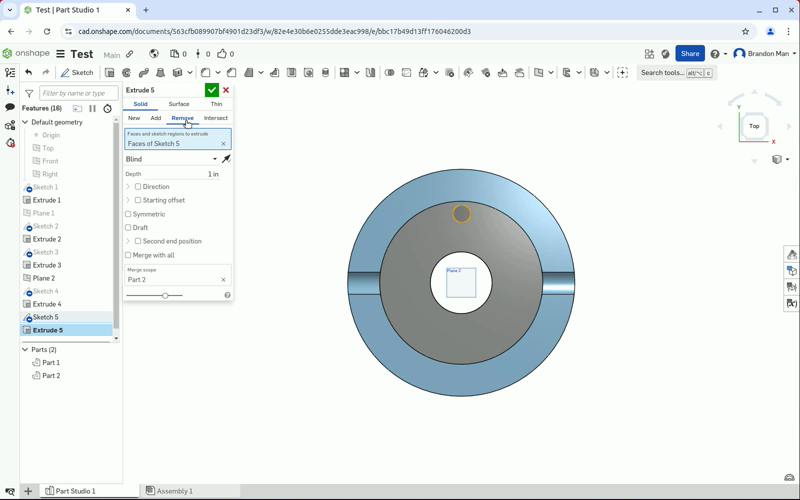
key(tab, 4)
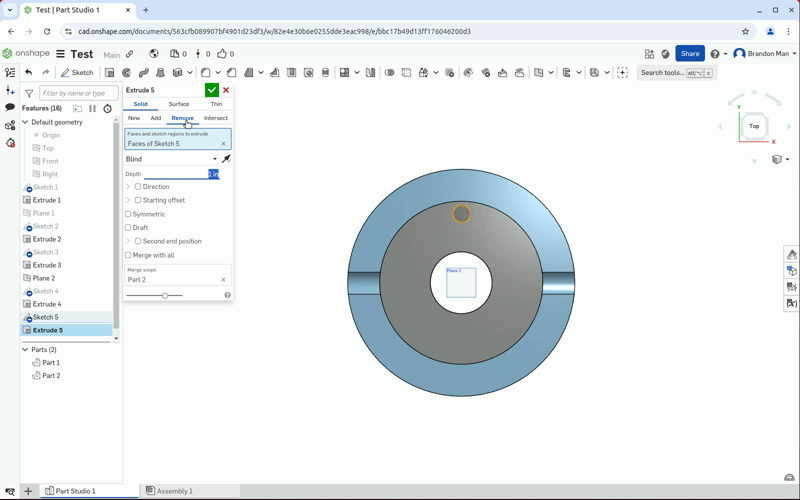
text(30.811)
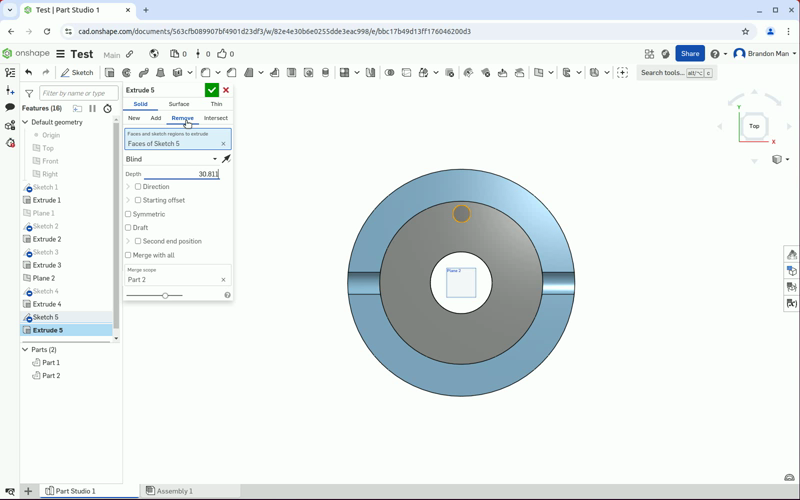
key(tab, 6)
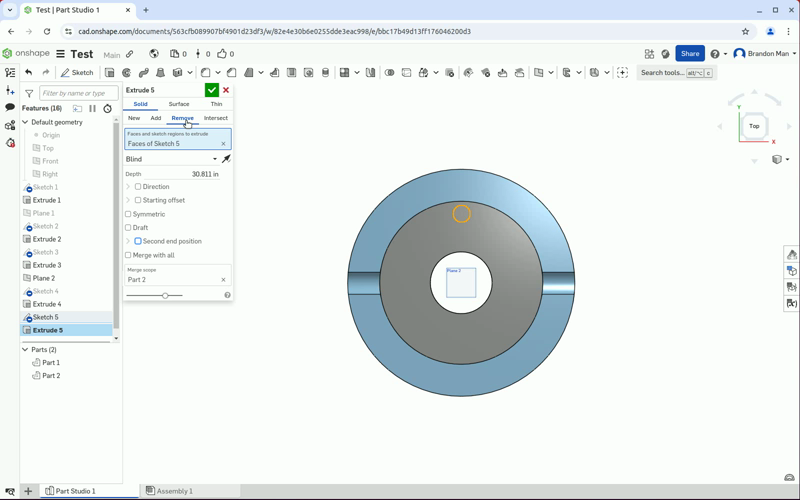
key(space)
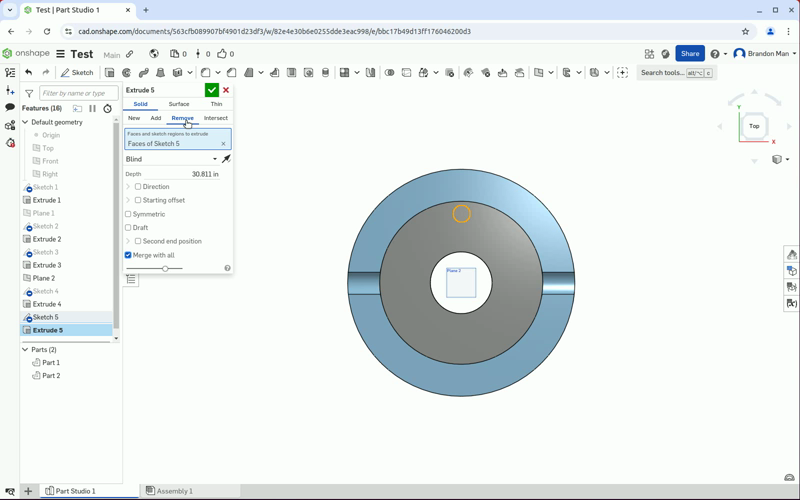
key(enter)
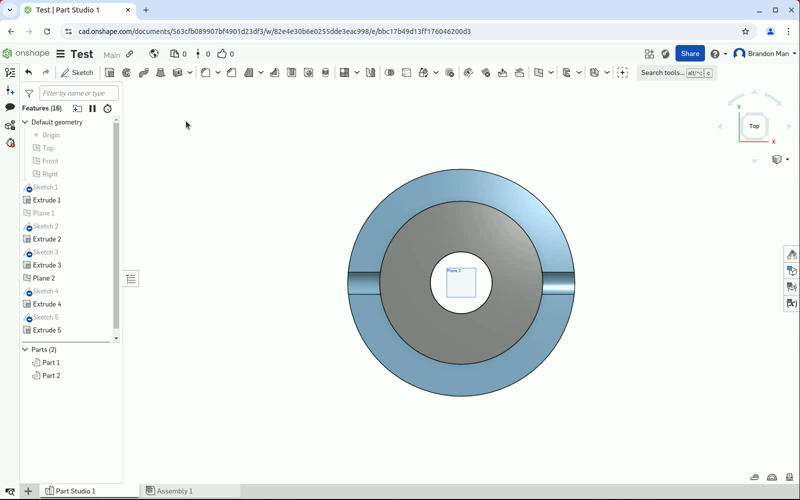
key(shift+h)
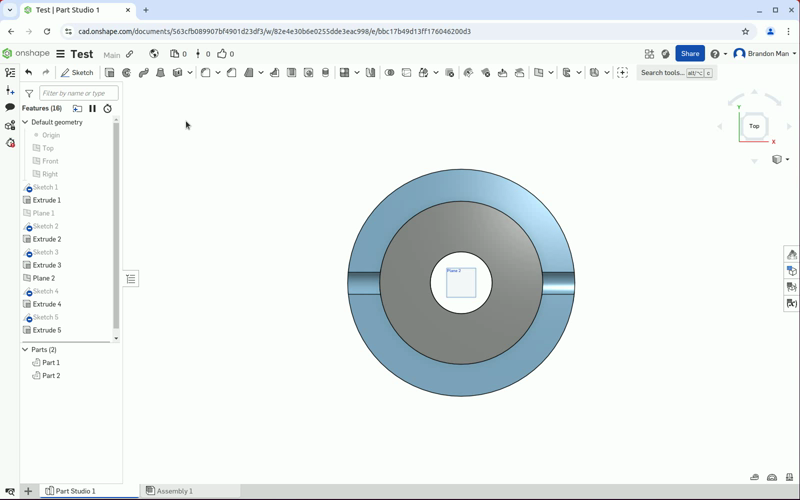
key(shift+h)
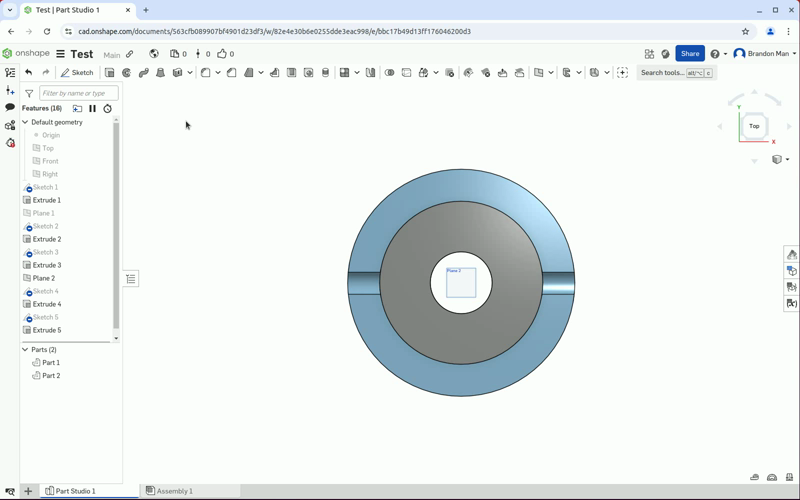
mouse_move(69, 189)
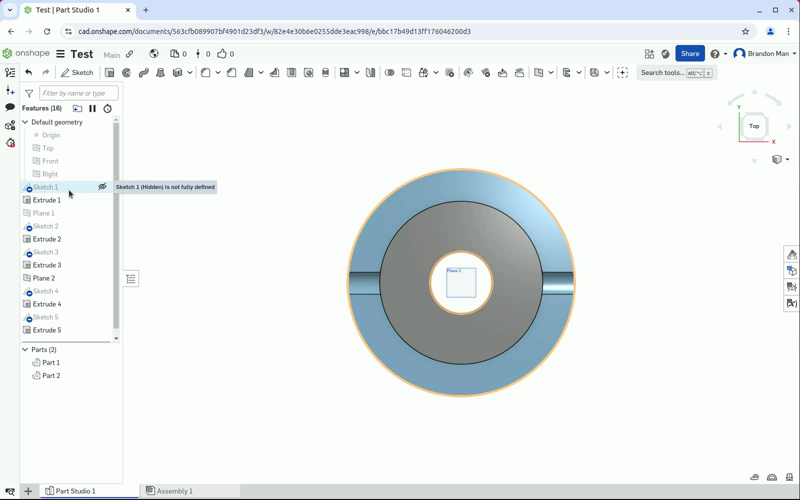
click(69, 189)
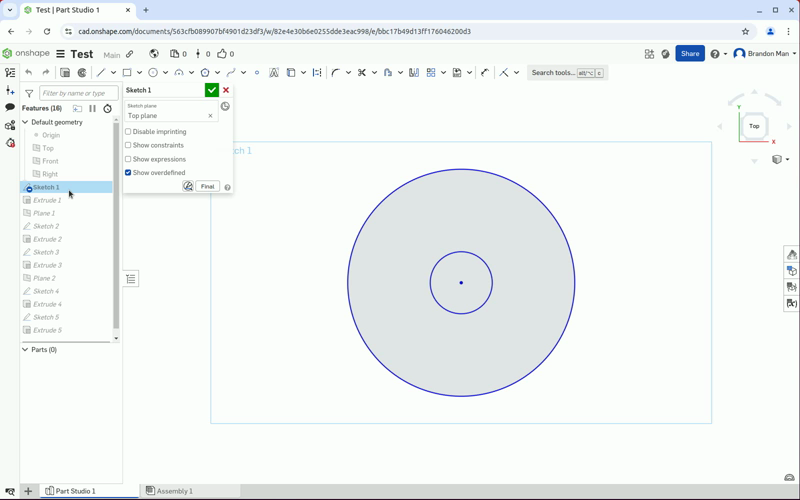
mouse_move(229, 92)
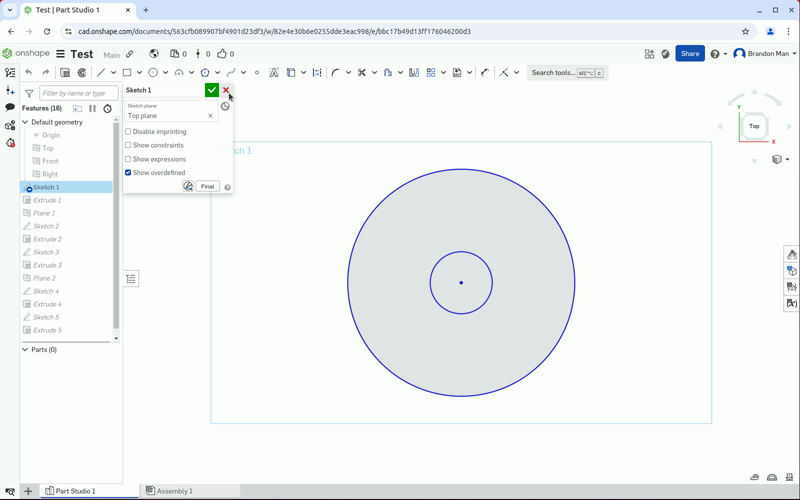
click(229, 92)
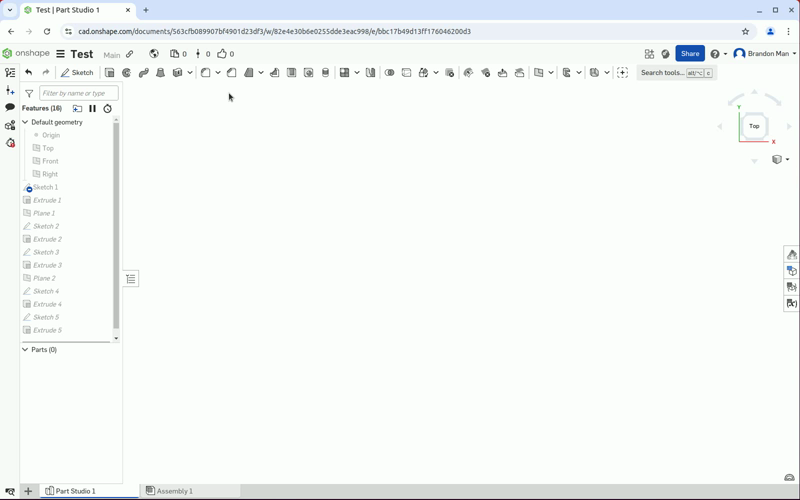
key(shift+s)
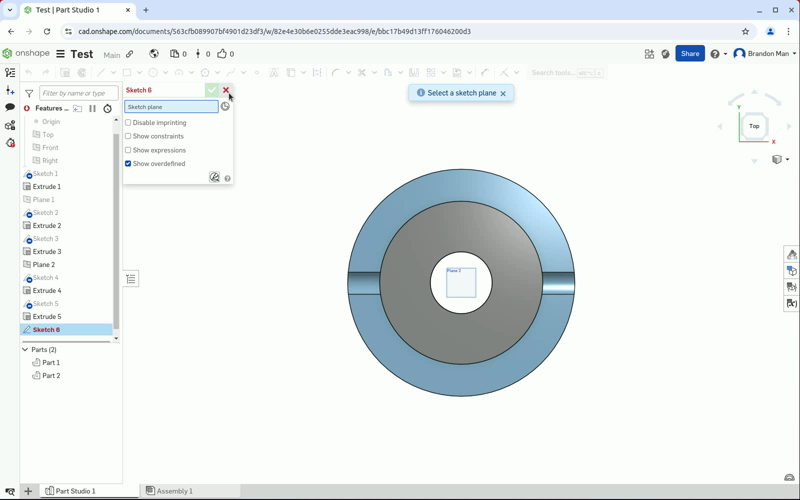
mouse_move(69, 267)
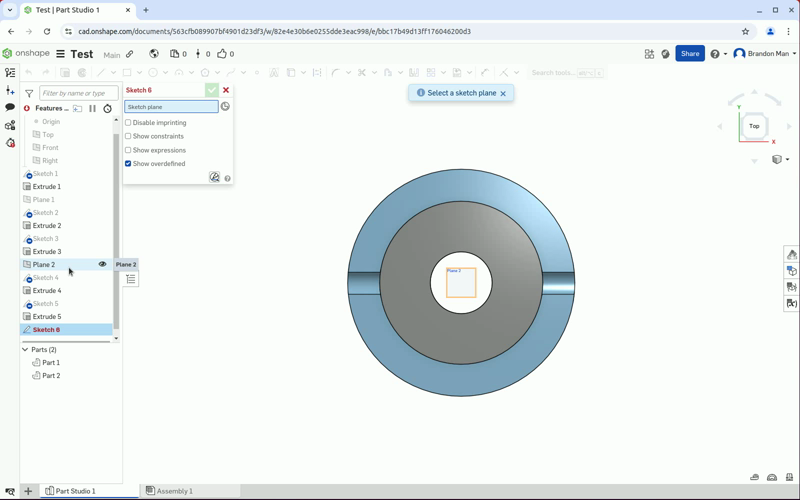
click(69, 267)
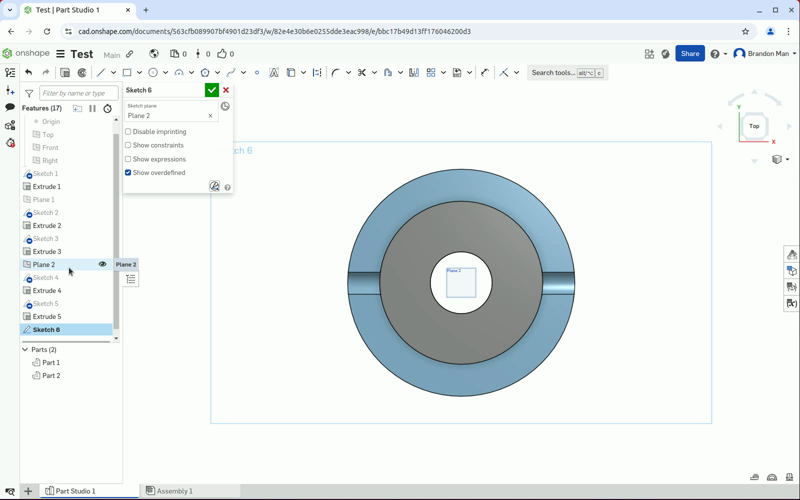
mouse_move(73, 352)
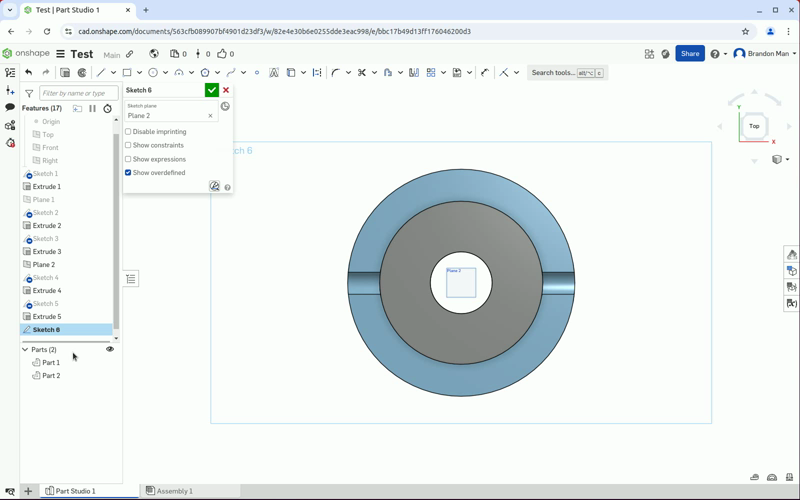
key(y)
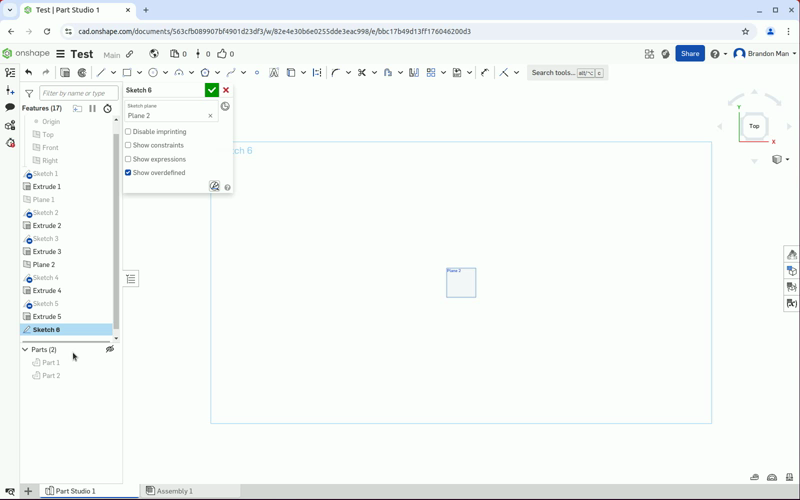
key(c)
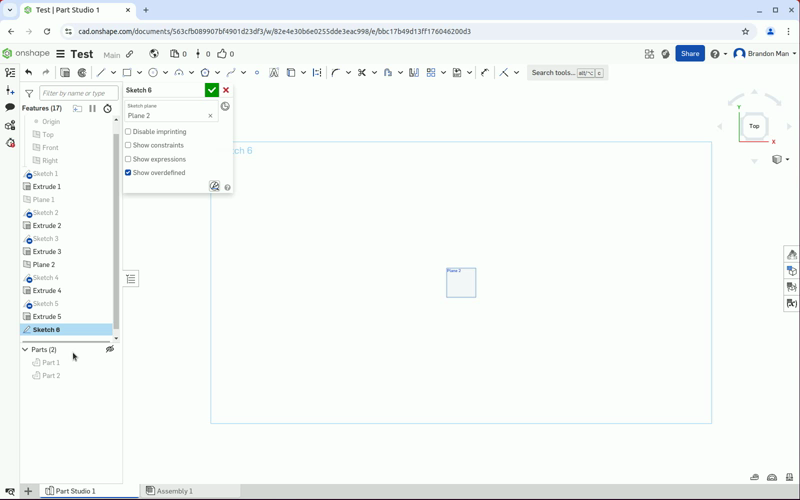
key_down(shift)
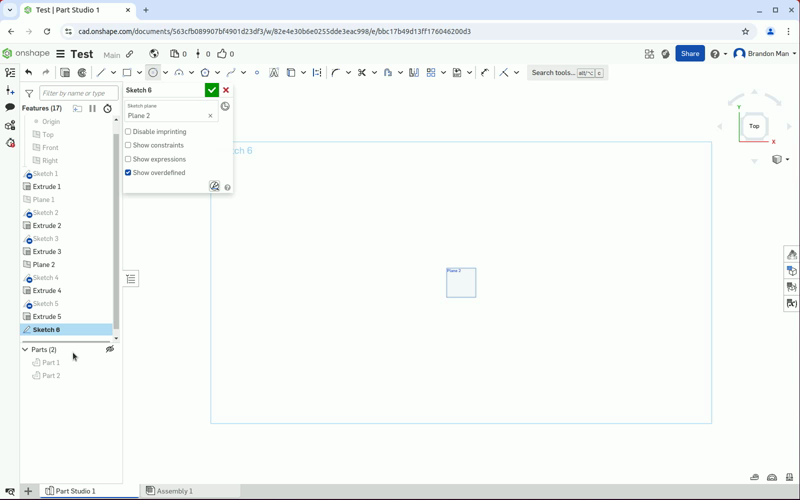
mouse_move(400, 318)
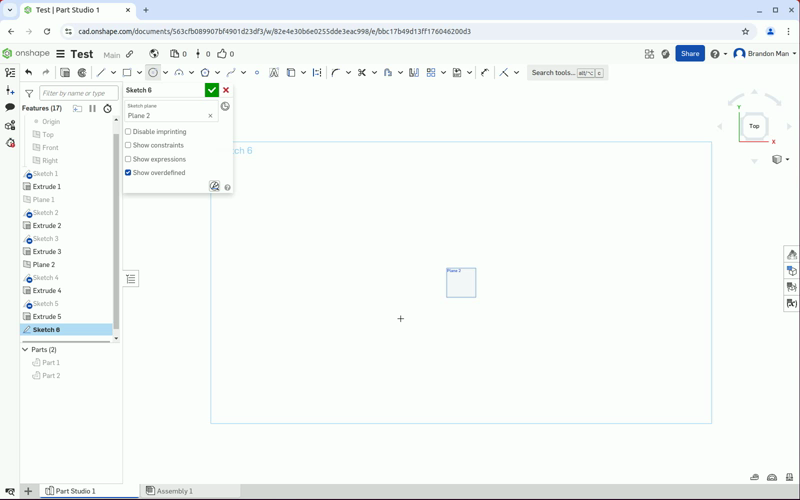
click(400, 318)
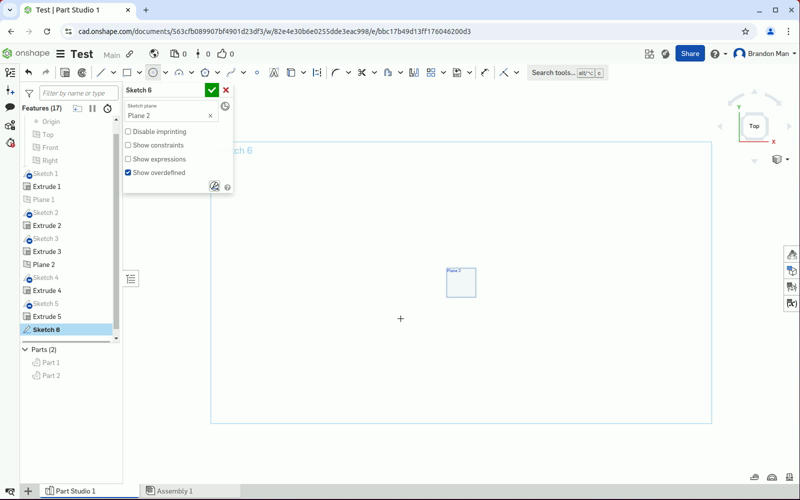
key_up(shift)
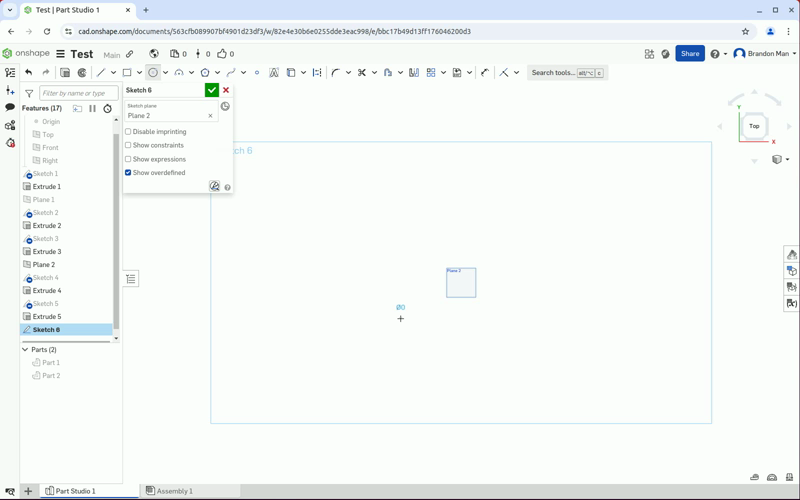
mouse_move(408, 318)
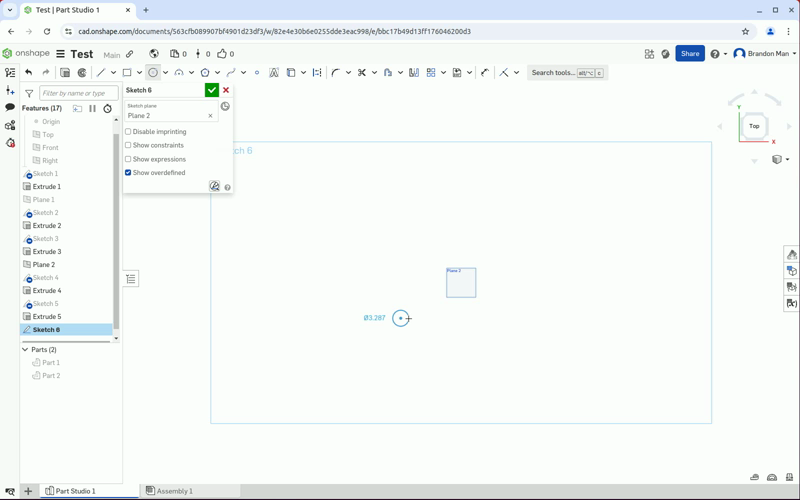
click(408, 318)
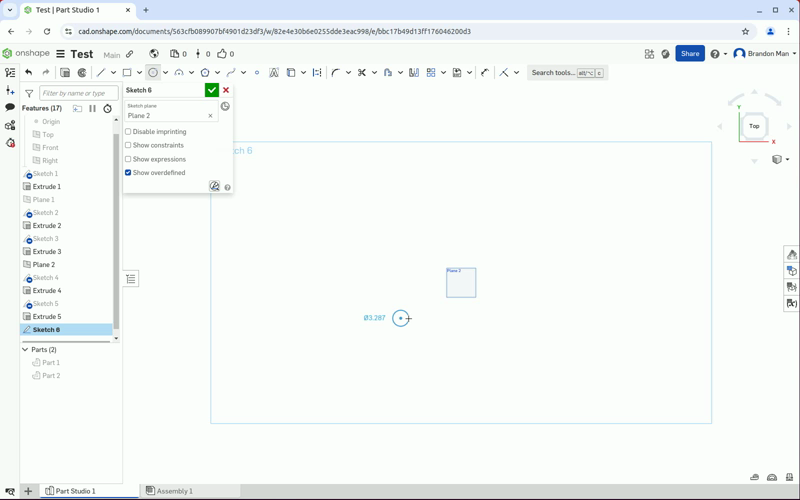
key(esc)
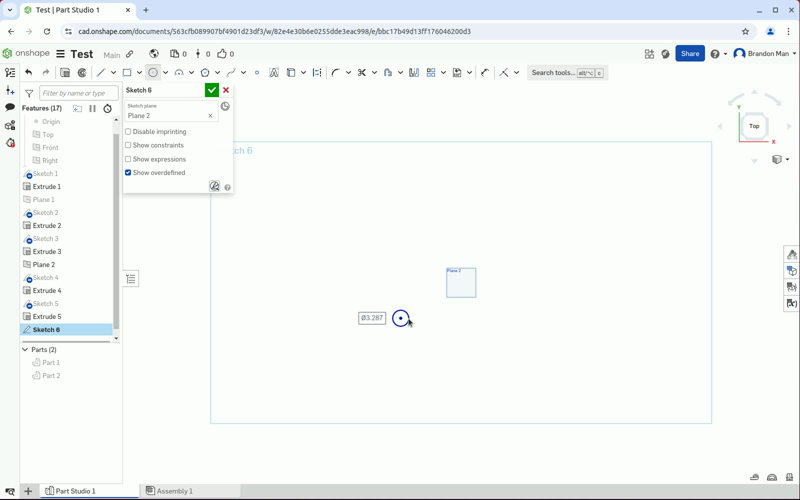
mouse_move(405, 312)
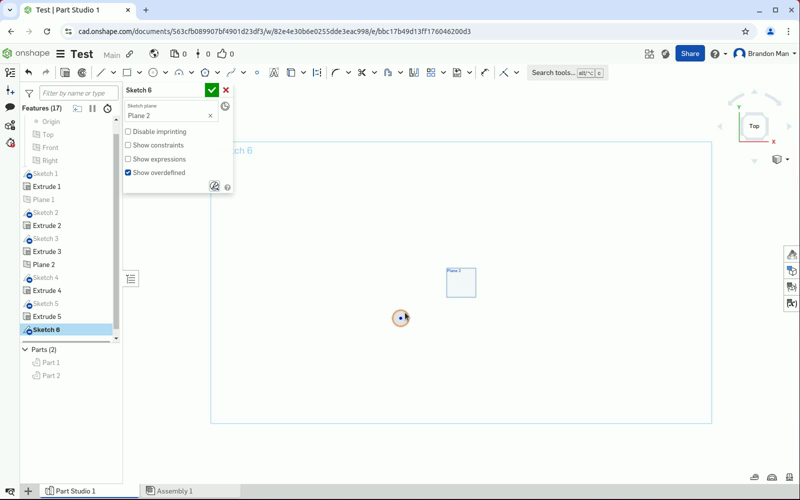
scroll(6)
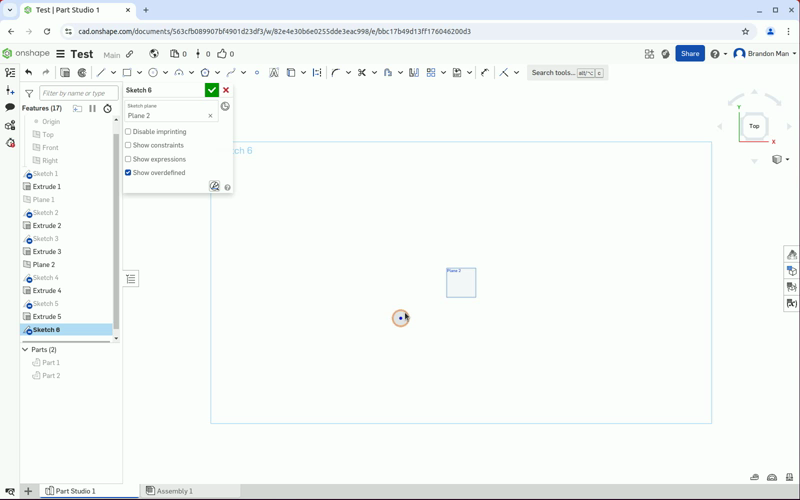
scroll(6)
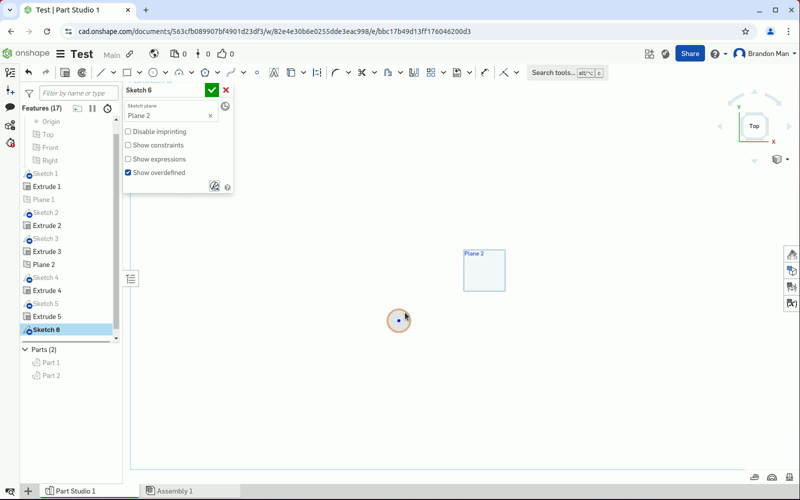
scroll(6)
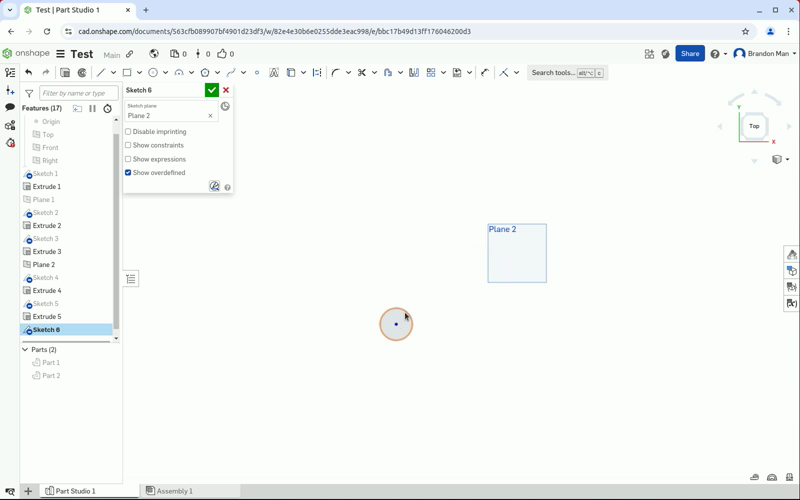
scroll(6)
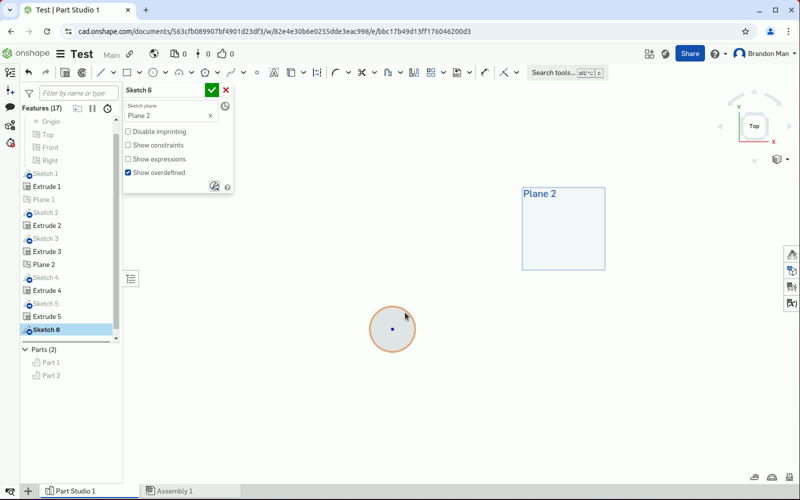
scroll(6)
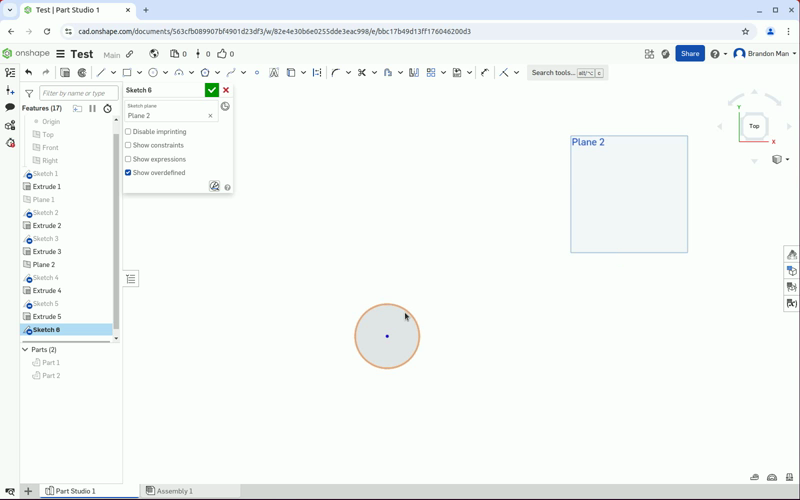
scroll(6)
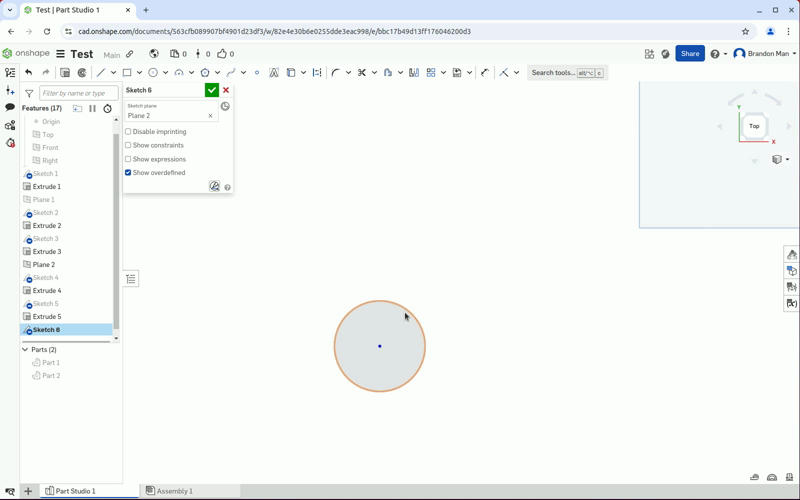
scroll(6)
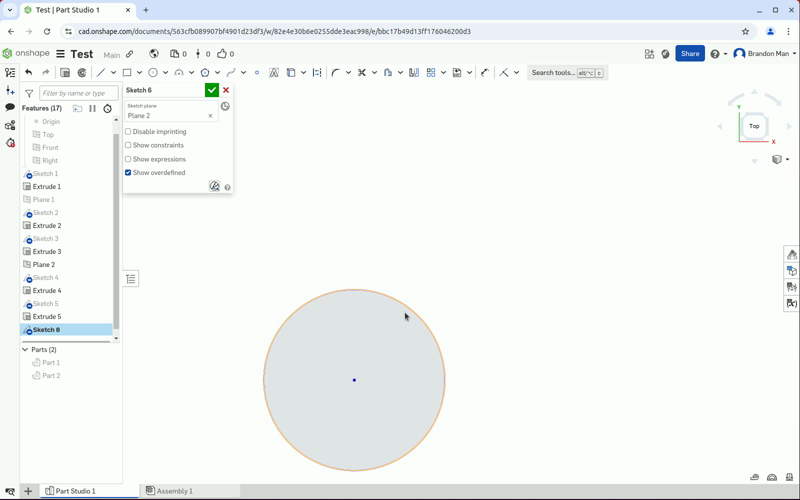
click(405, 312)
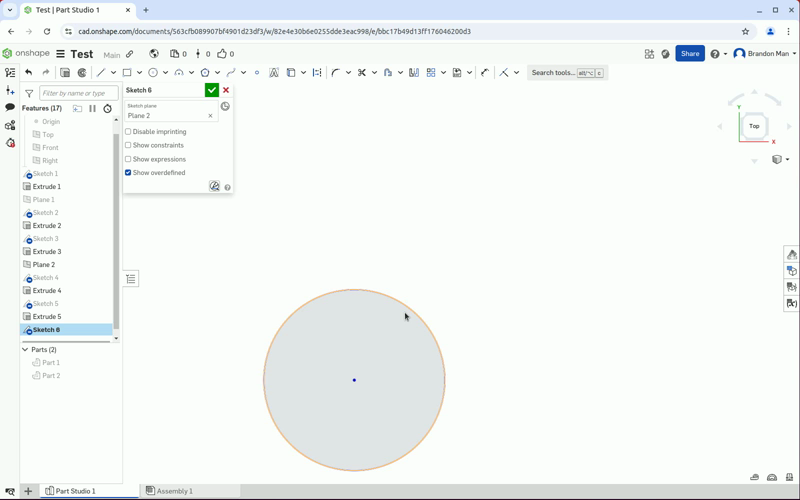
scroll(-6)
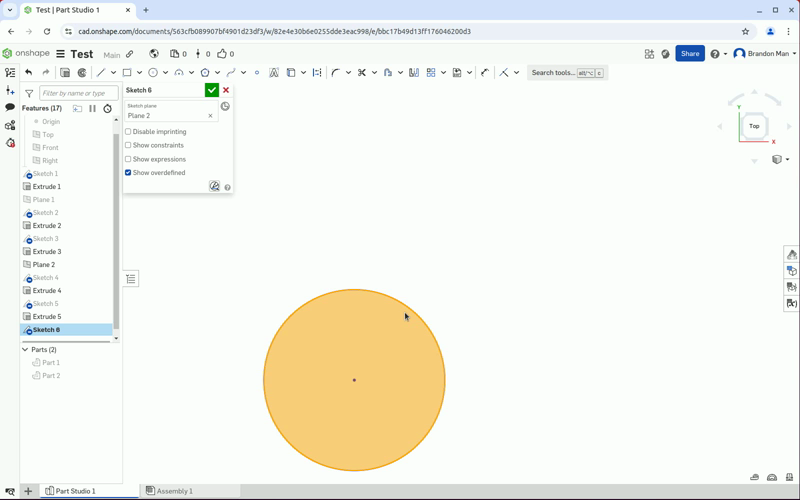
scroll(-6)
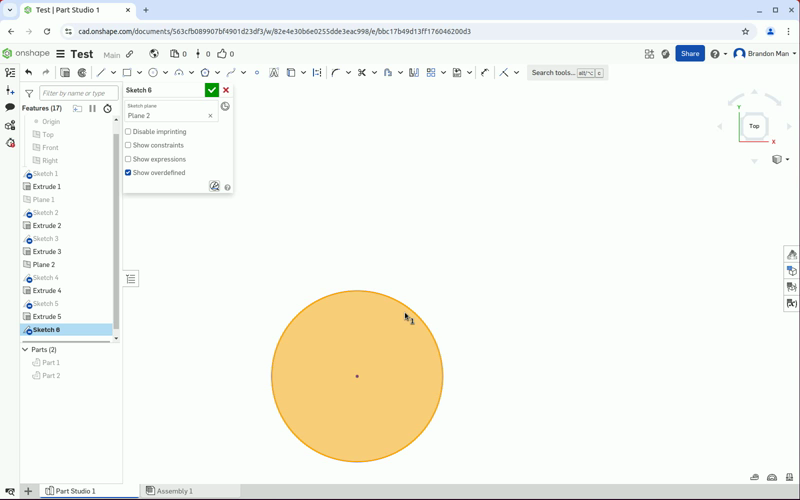
scroll(-6)
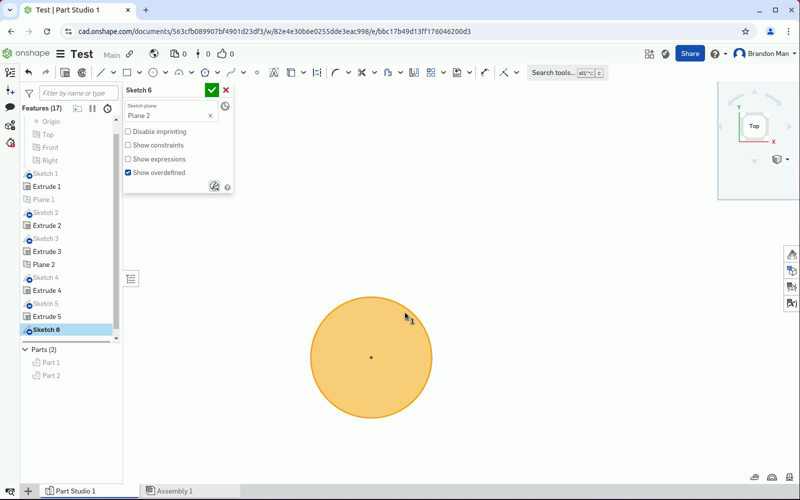
scroll(-6)
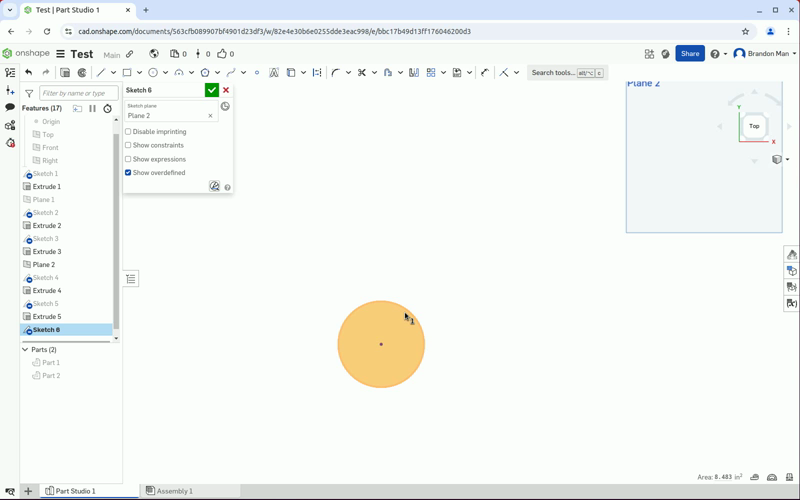
scroll(-6)
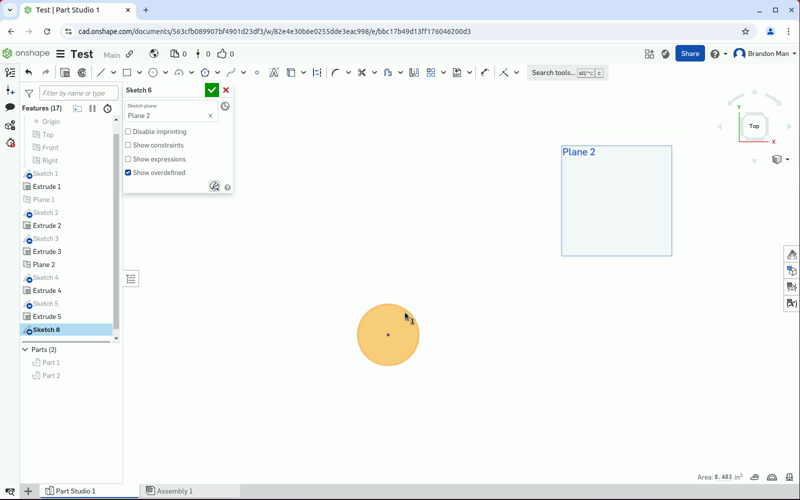
scroll(-6)
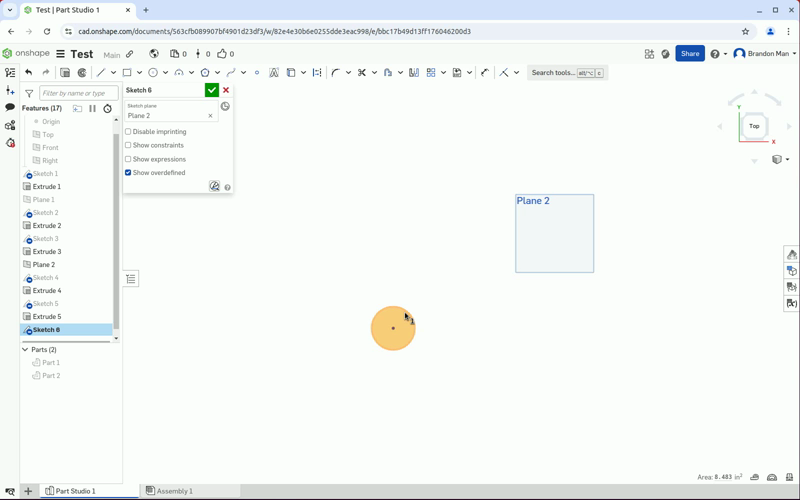
scroll(-6)
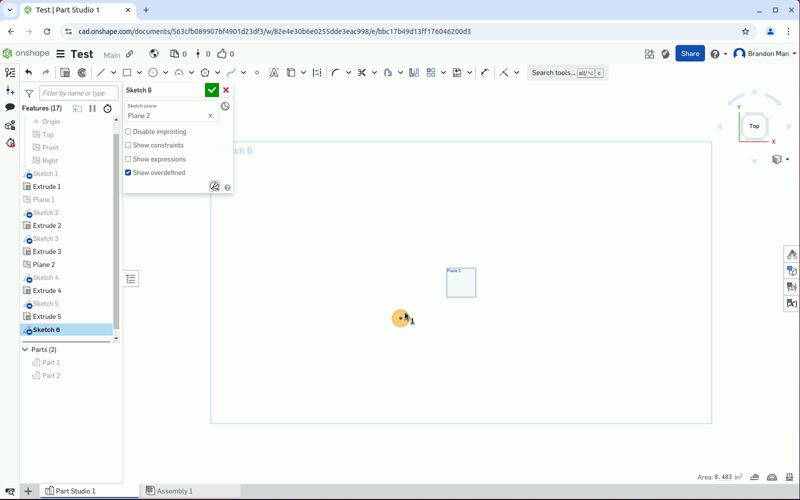
mouse_move(73, 352)
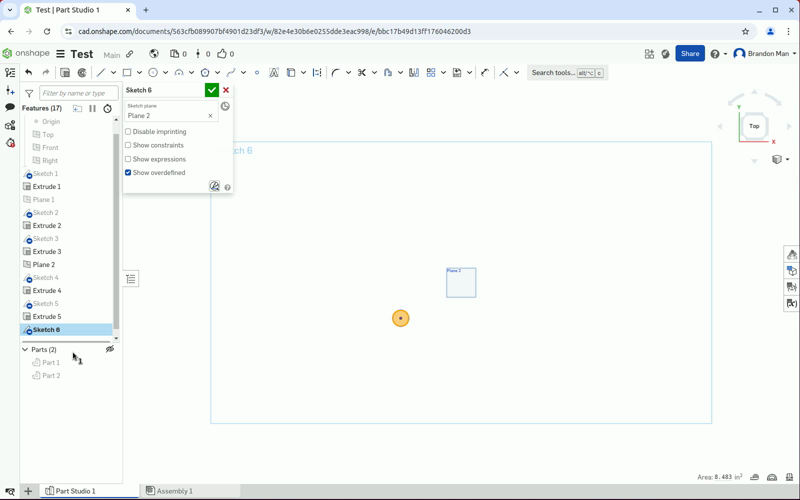
key(shift+y)
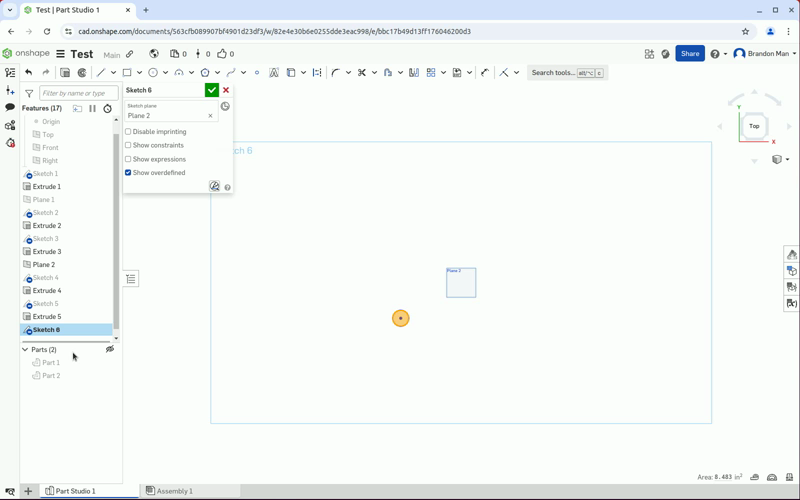
key(shift+e)
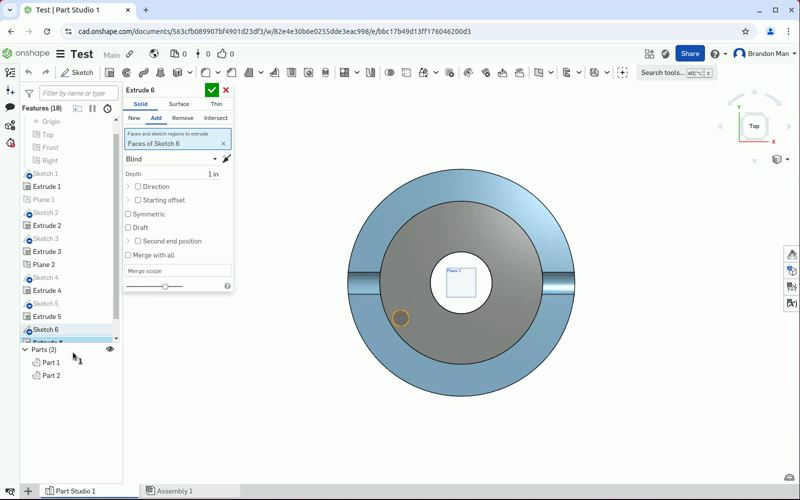
mouse_move(143, 106)
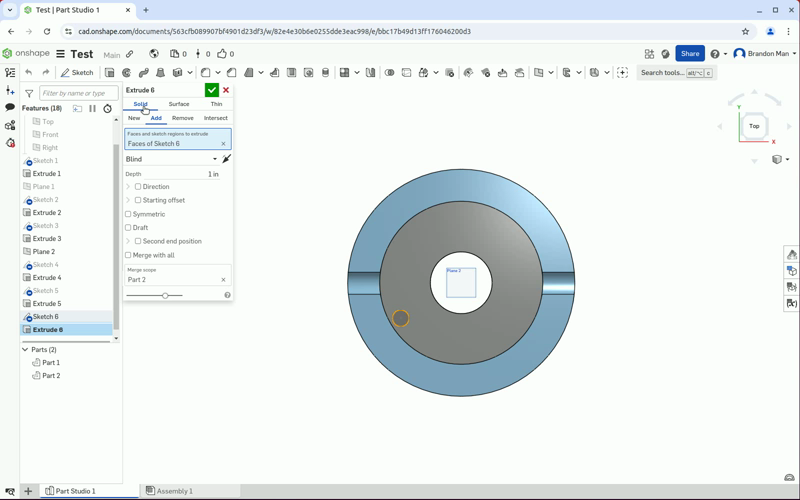
click(143, 106)
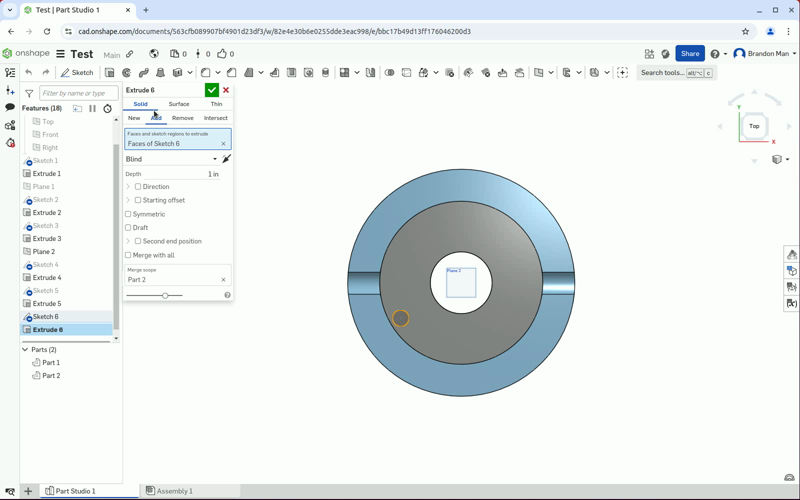
mouse_move(186, 120)
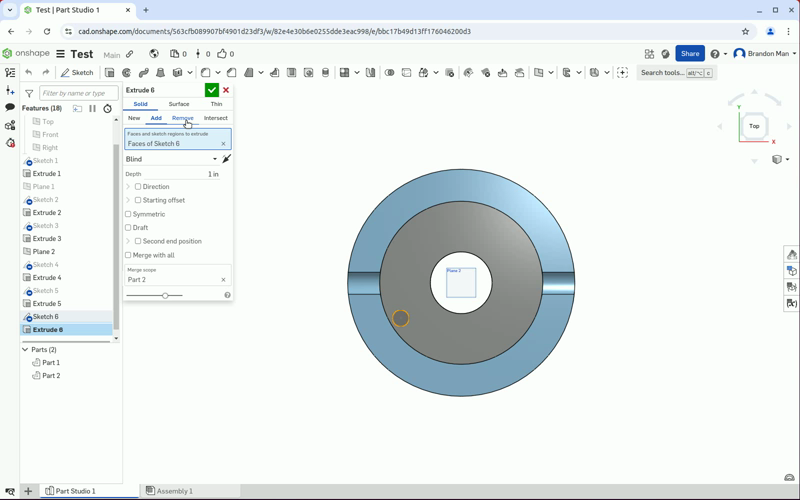
click(186, 120)
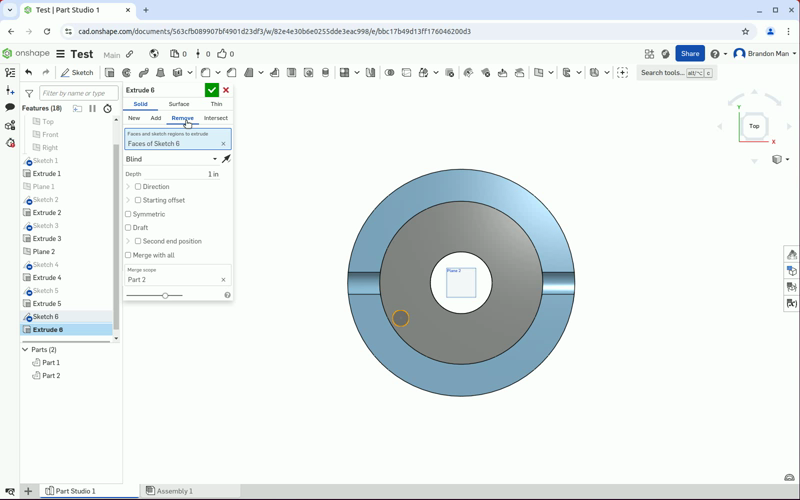
key(tab, 4)
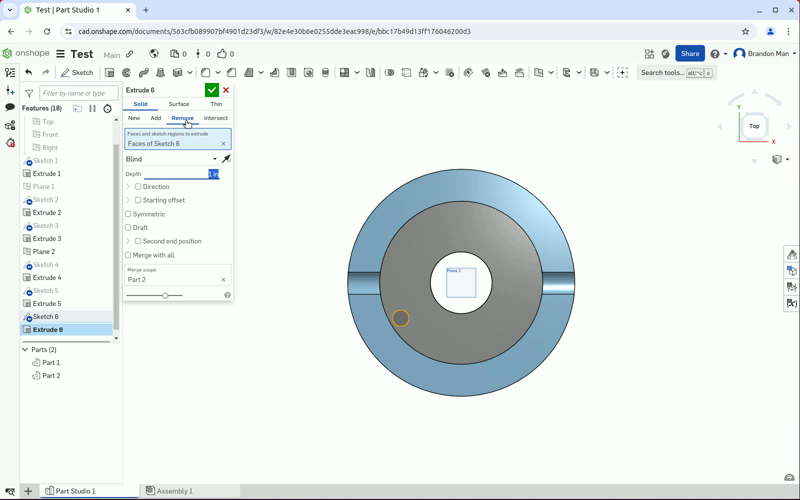
text(30.811)
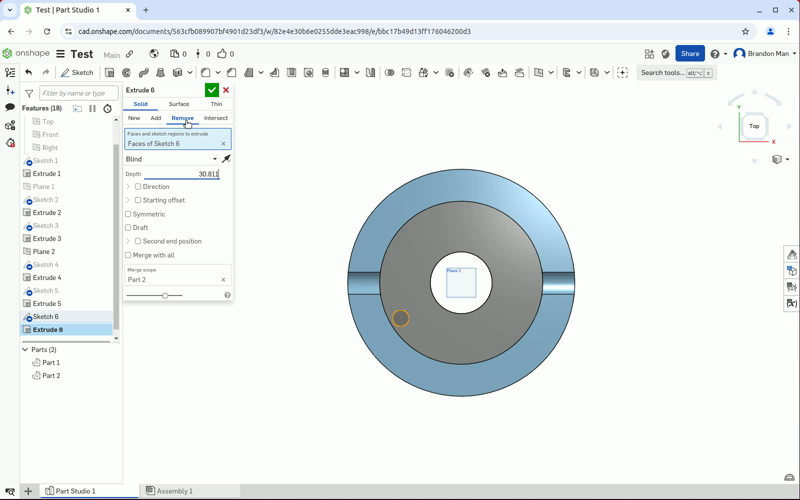
key(tab, 6)
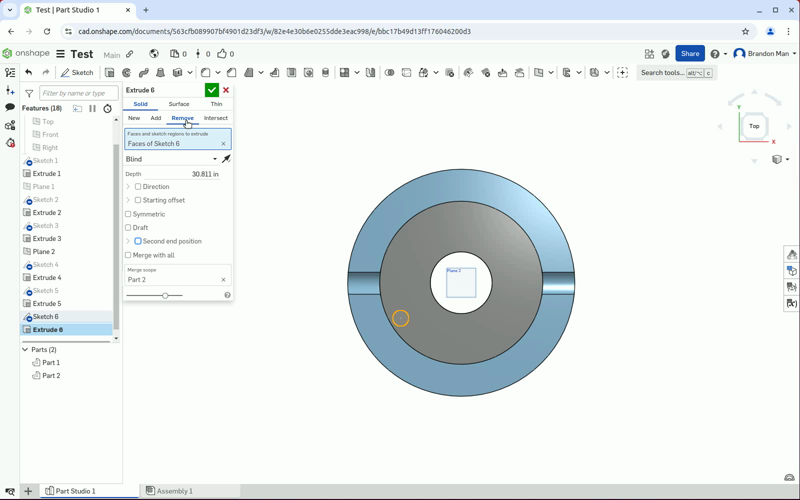
key(space)
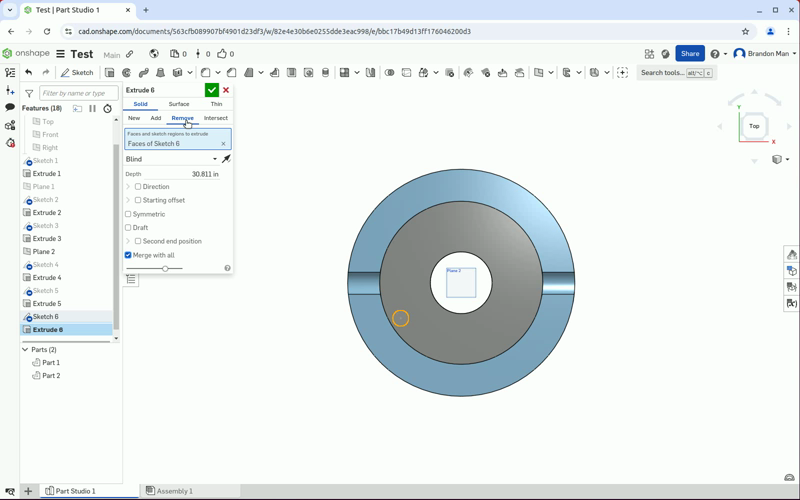
key(enter)
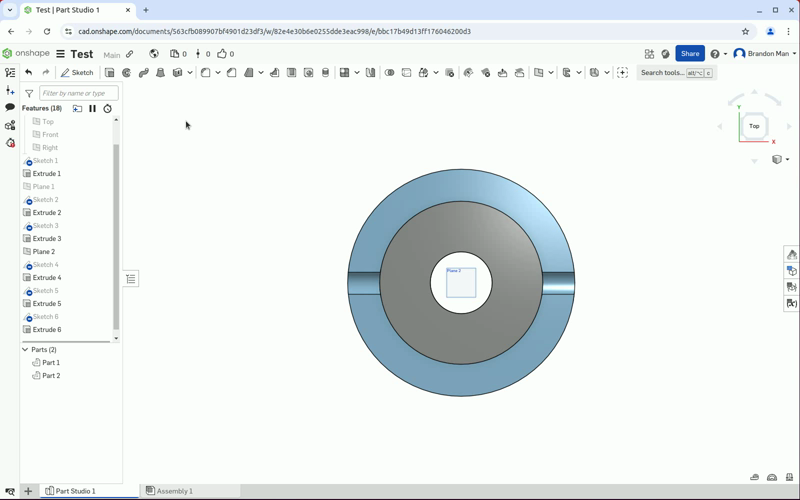
key(shift+h)
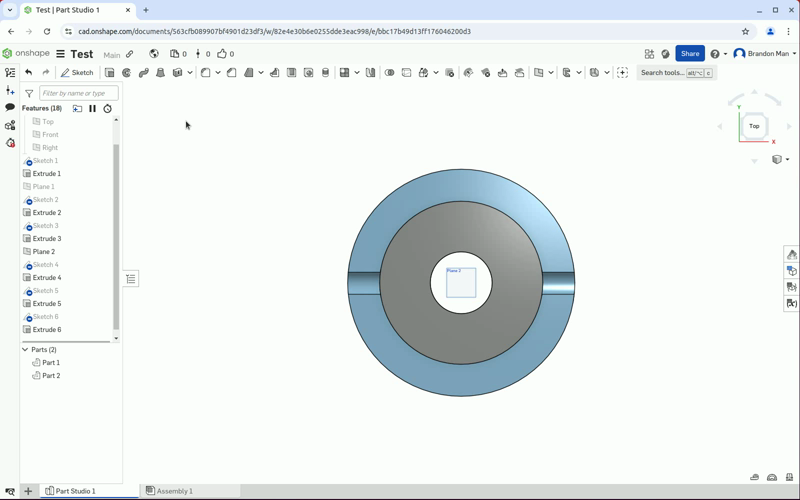
key(shift+h)
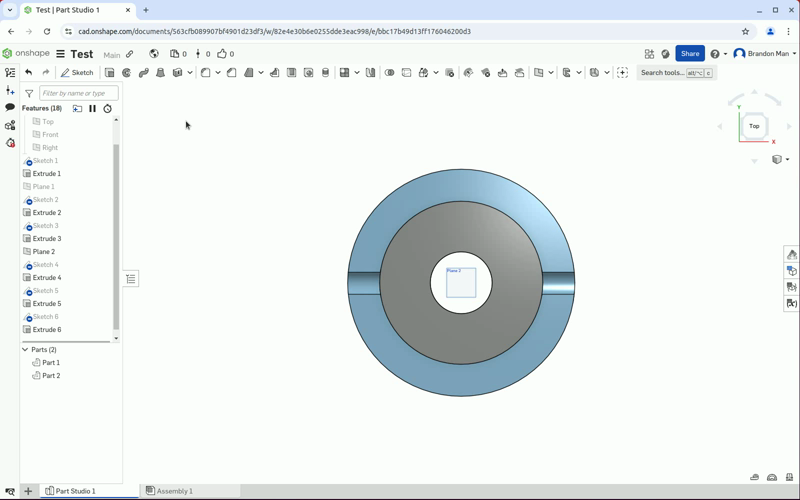
key(shift+7)
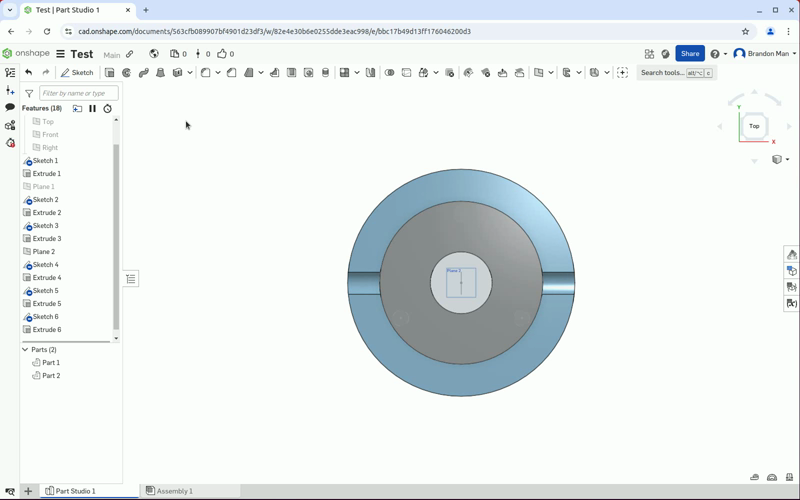
key(up, 3)
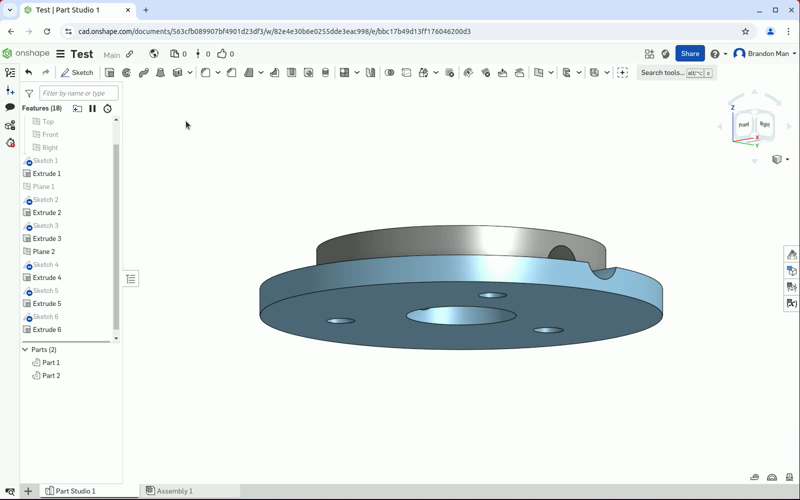
key(left, 3)
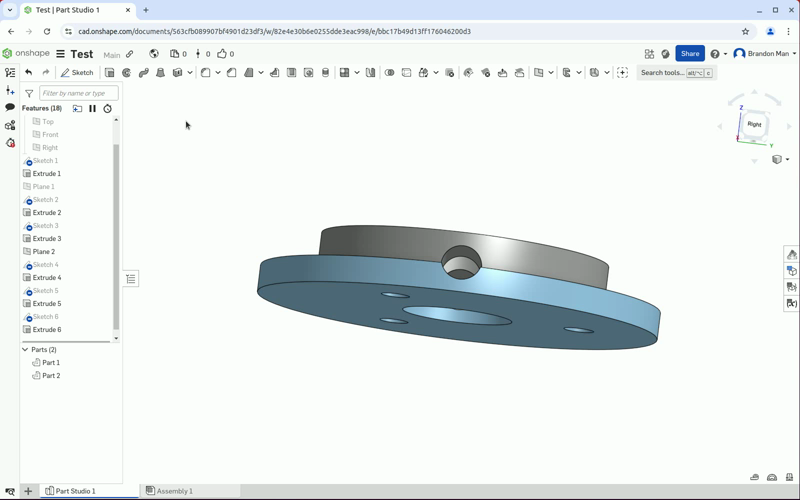
key(right, 3)
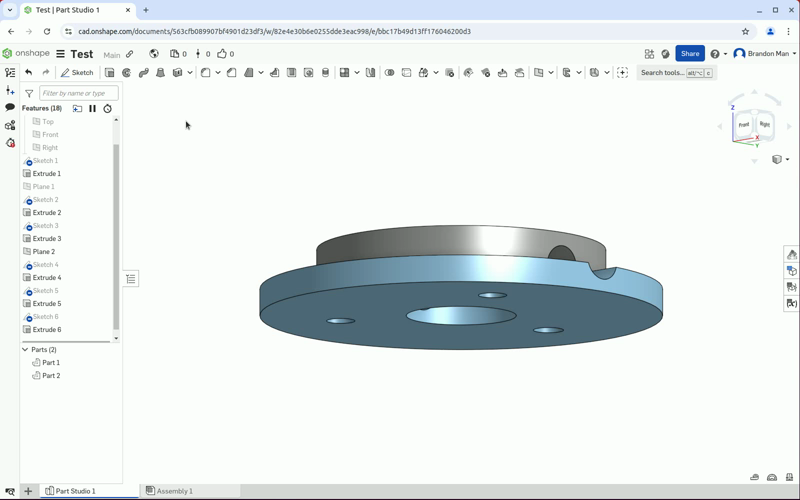
key(down, 3)
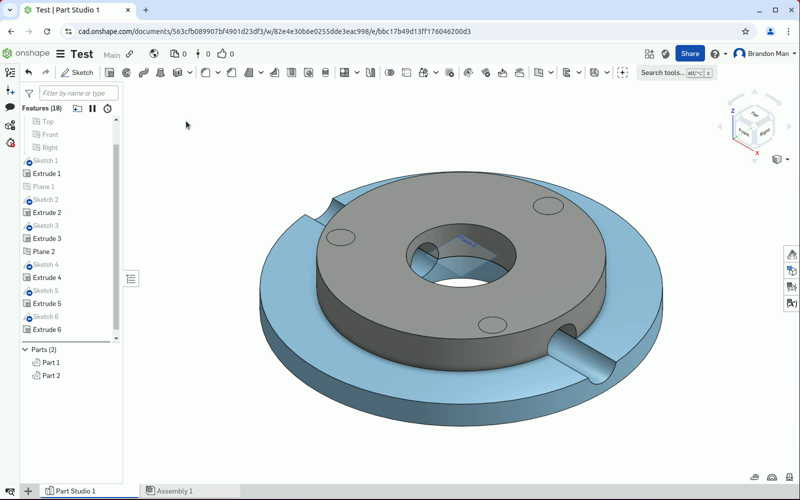
mouse_move(69, 163)
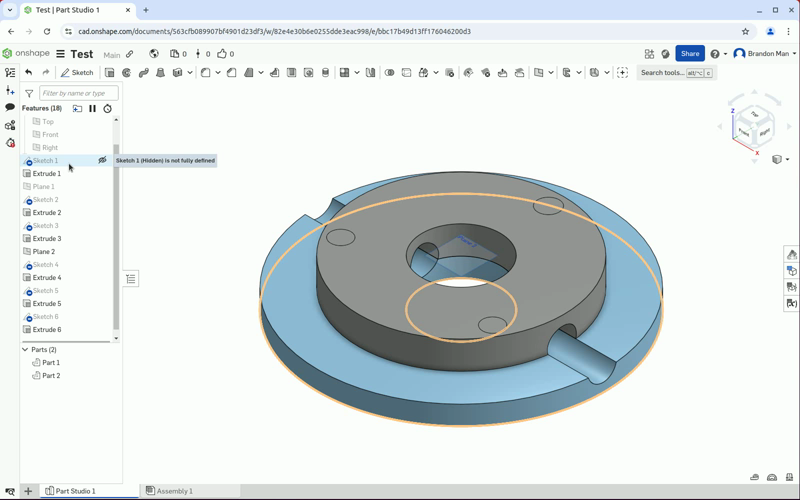
click(69, 163)